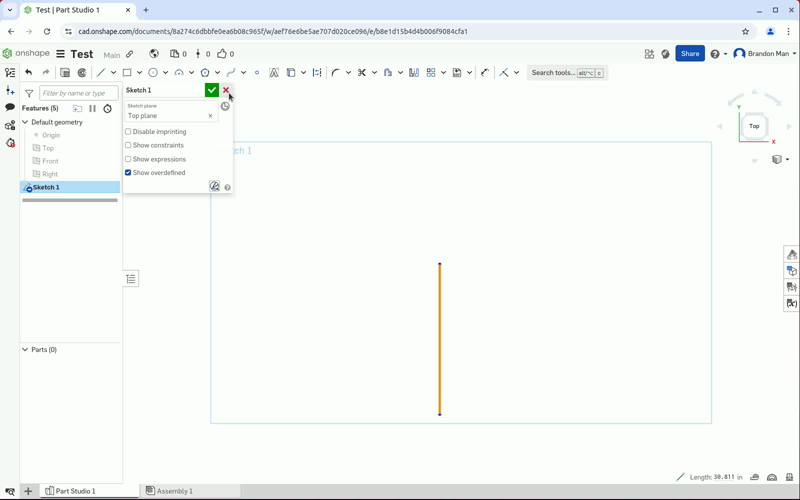
key(shift+h)
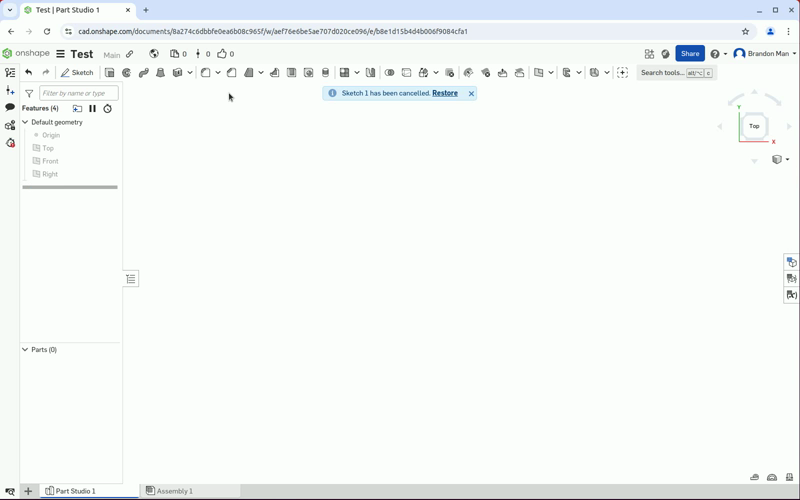
mouse_move(73, 352)
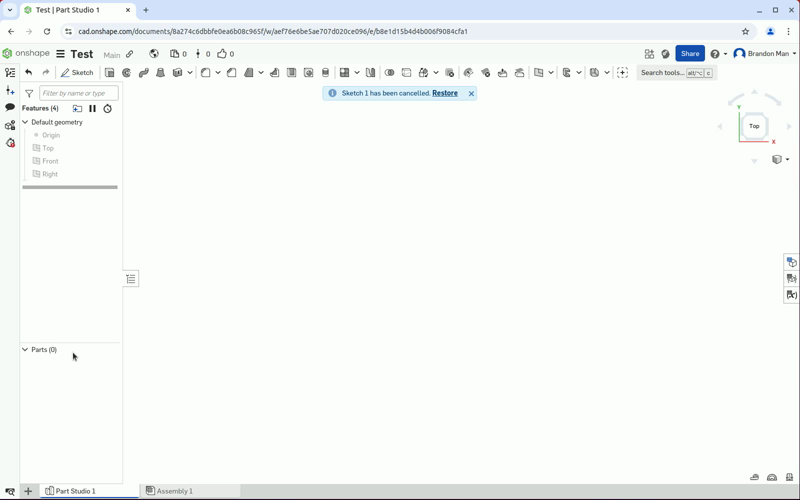
key(y)
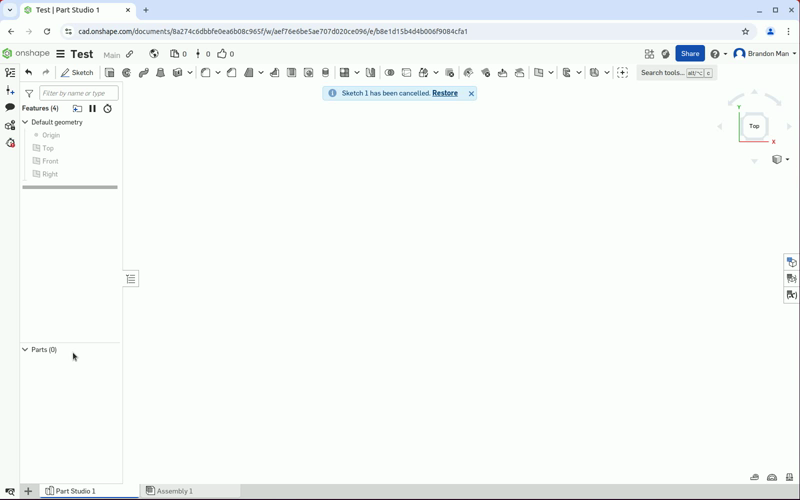
key(shift+p)
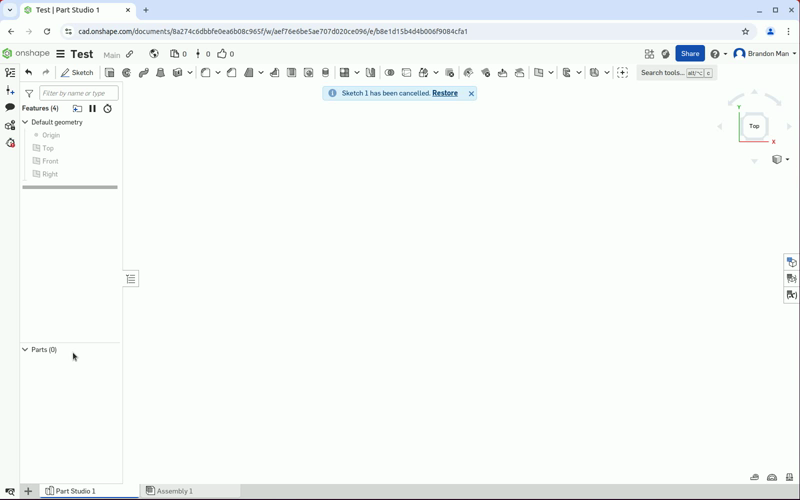
key(space)
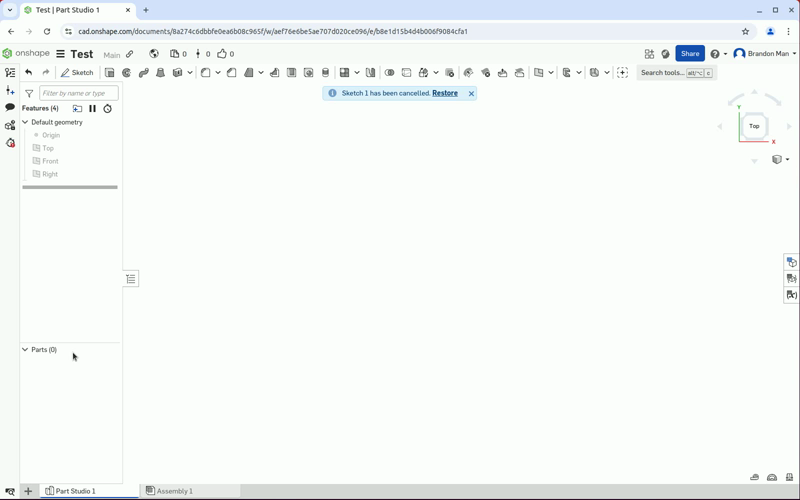
key_down(shift)
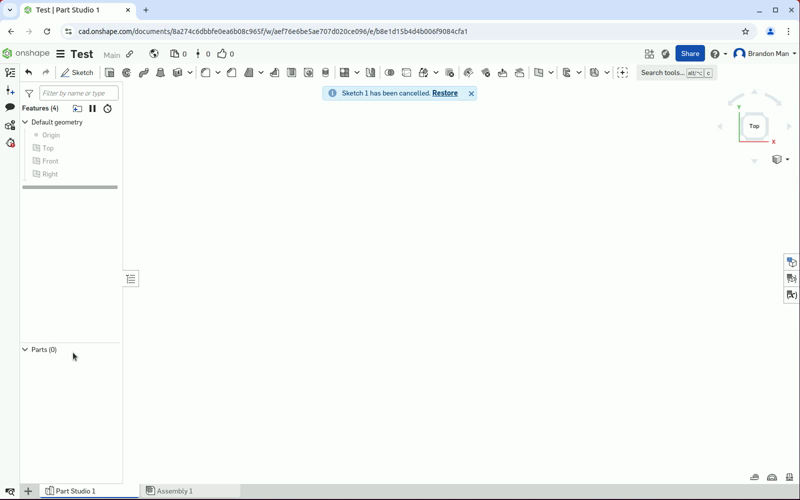
key(up)
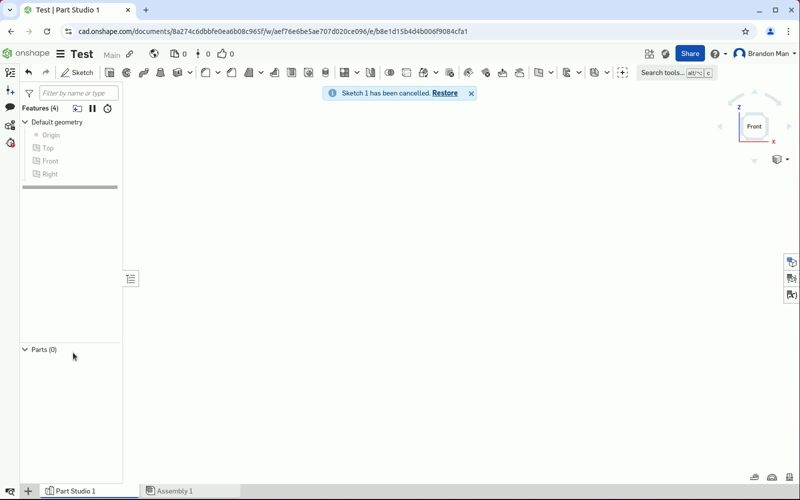
key_up(shift)
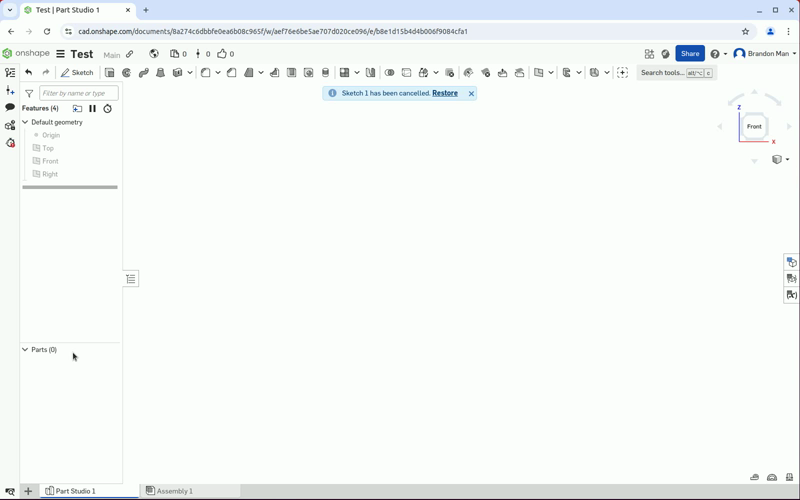
key(space)
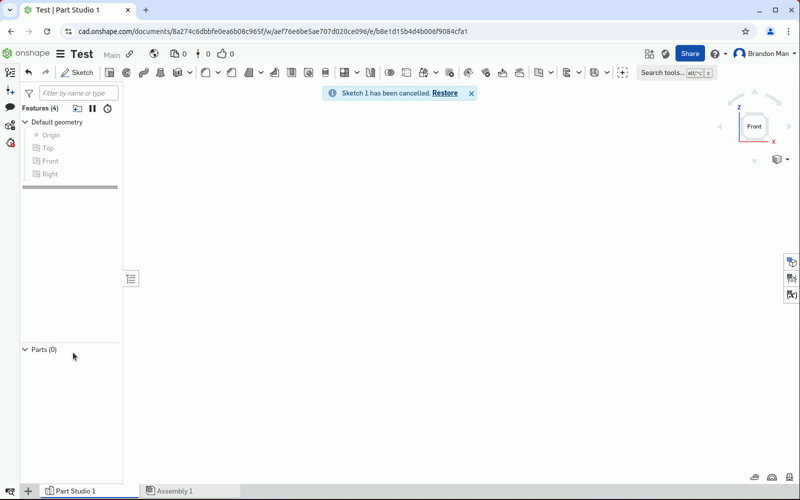
key_down(shift)
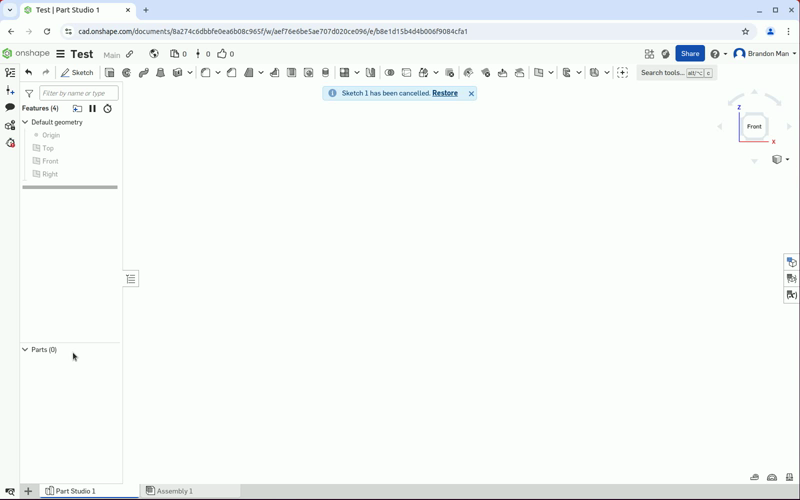
key(left)
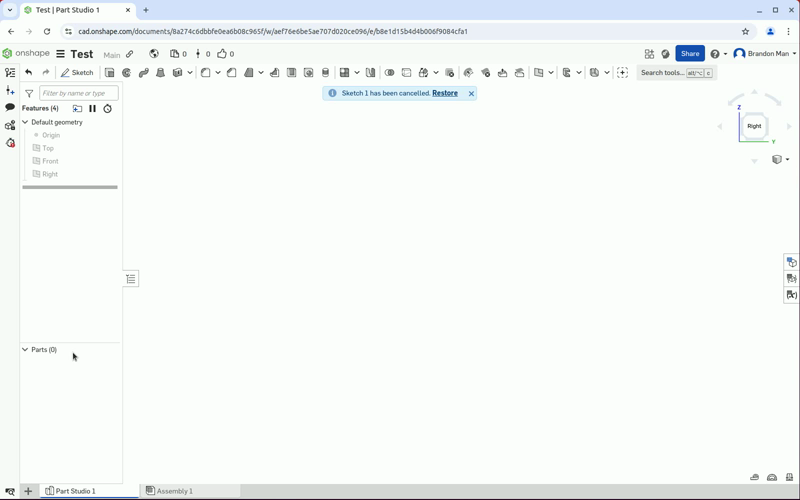
key_up(shift)
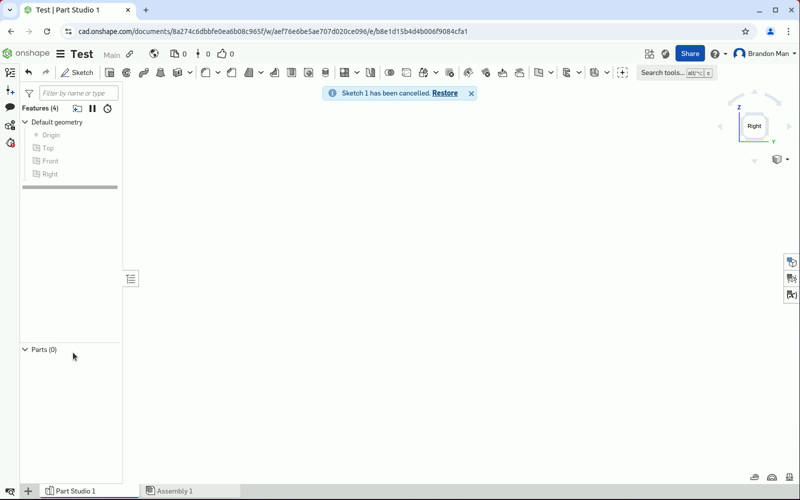
mouse_move(73, 352)
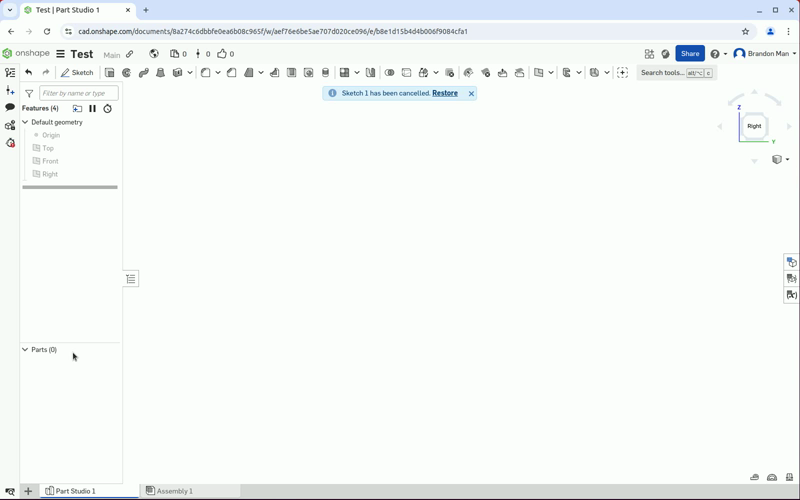
key(shift+y)
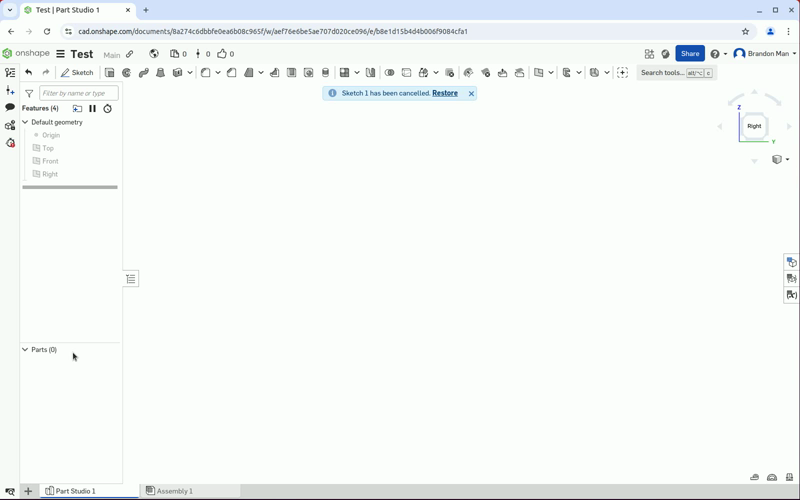
key(shift+s)
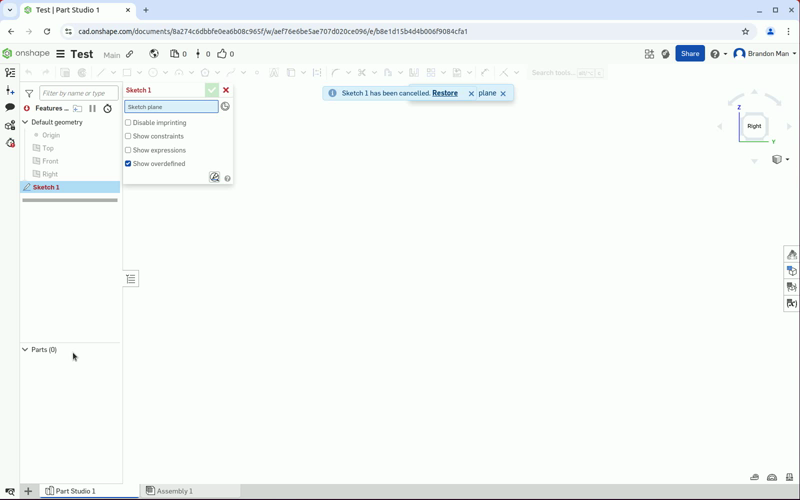
mouse_move(73, 176)
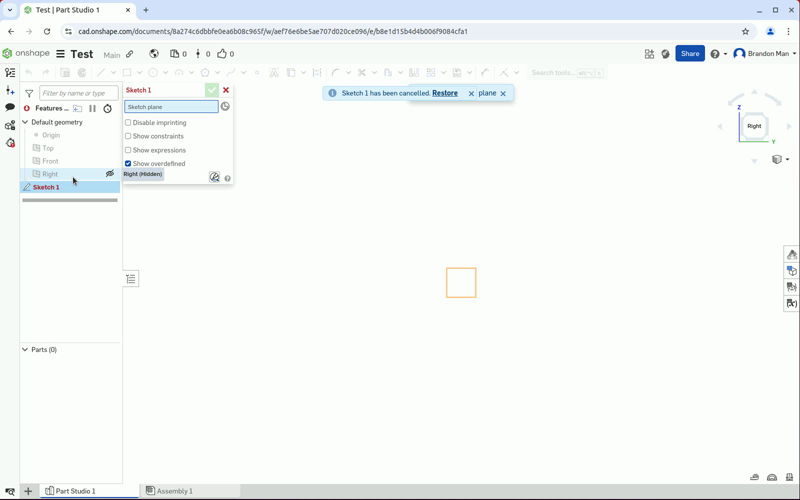
click(73, 176)
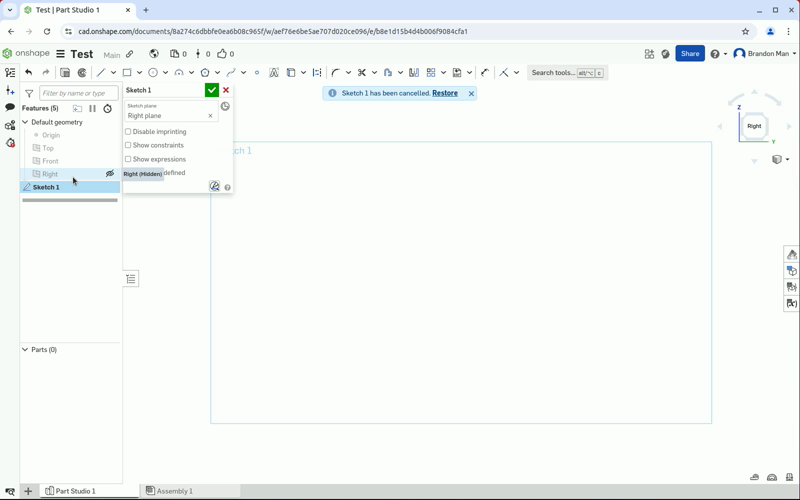
mouse_move(73, 352)
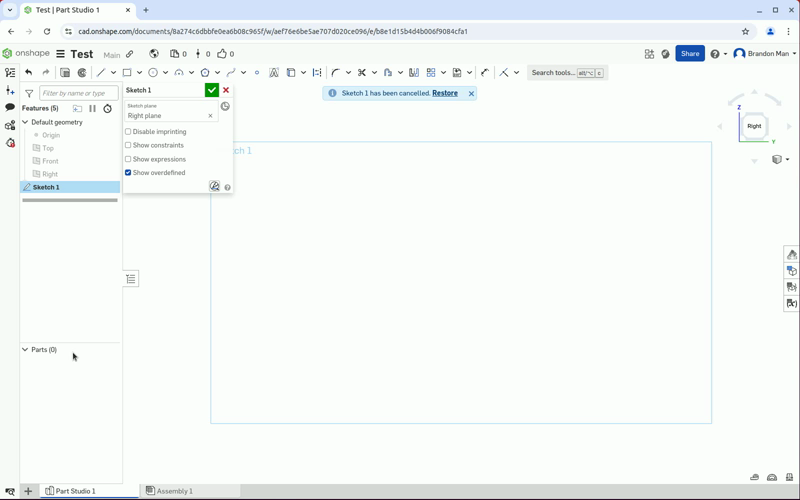
key(y)
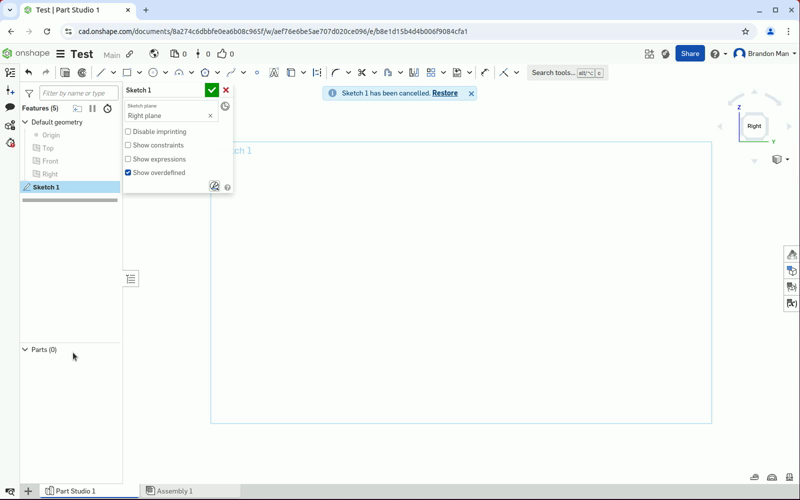
key(c)
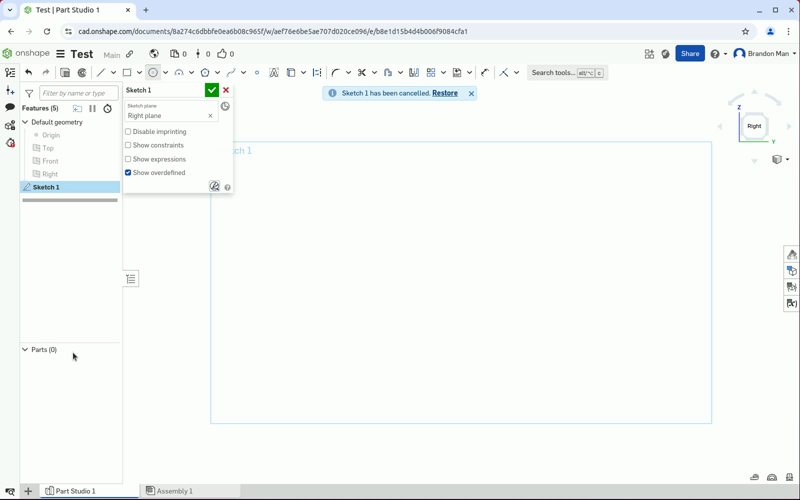
key_down(shift)
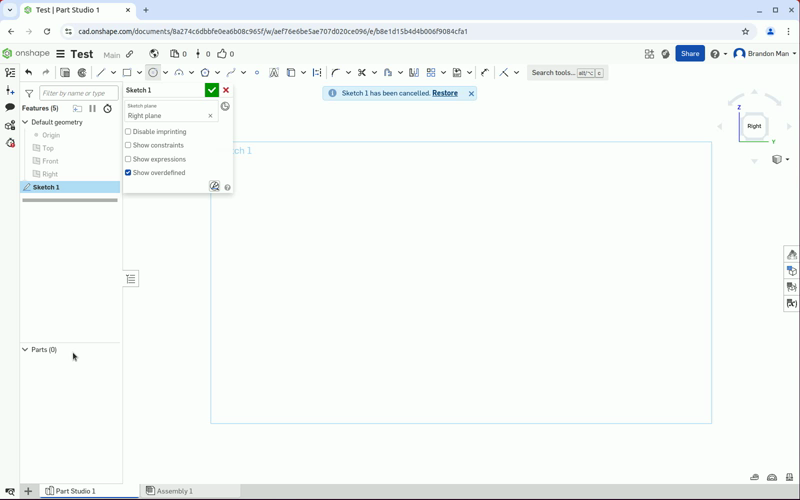
mouse_move(461, 282)
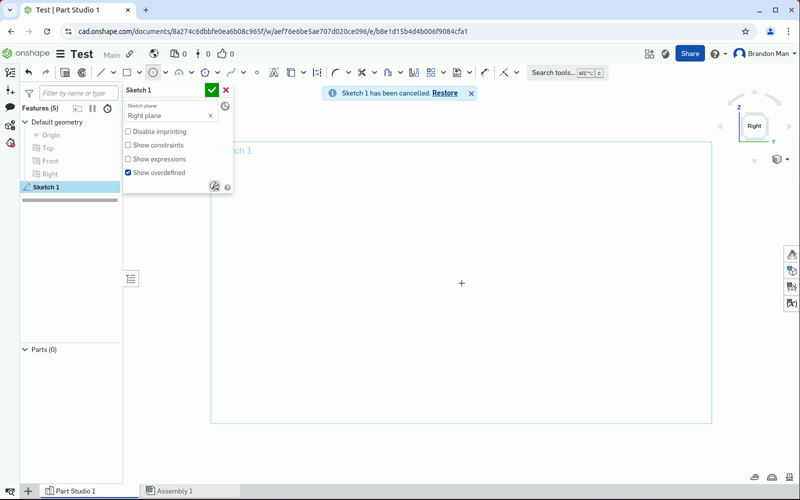
click(461, 282)
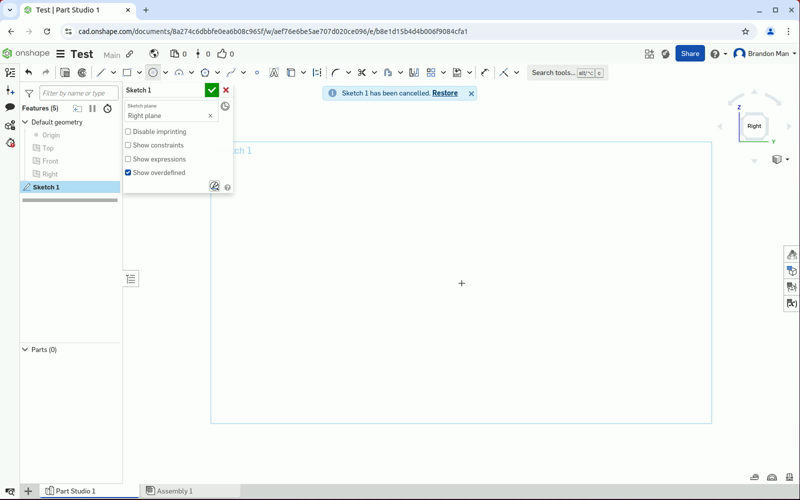
key_up(shift)
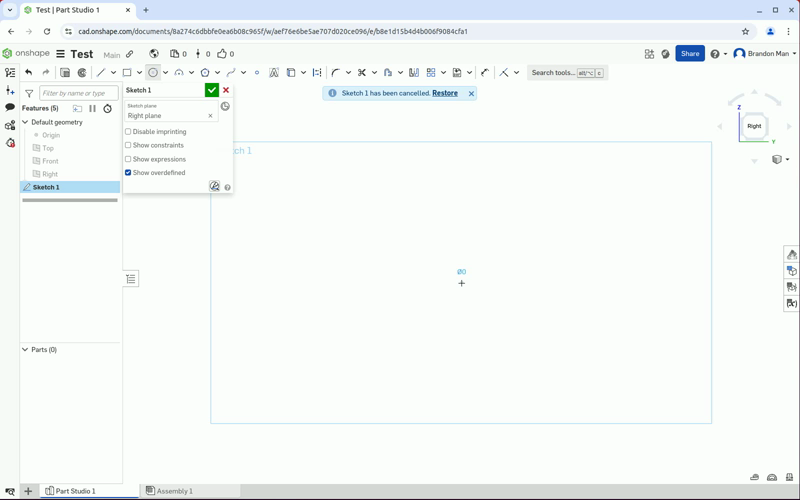
mouse_move(464, 282)
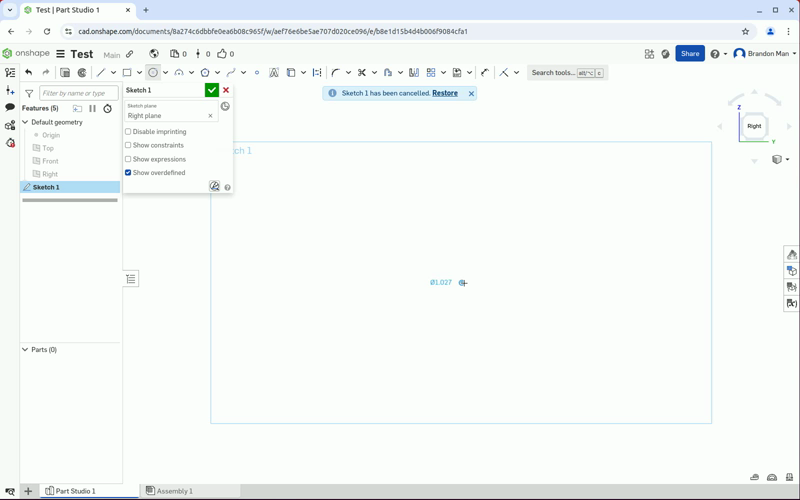
scroll(6)
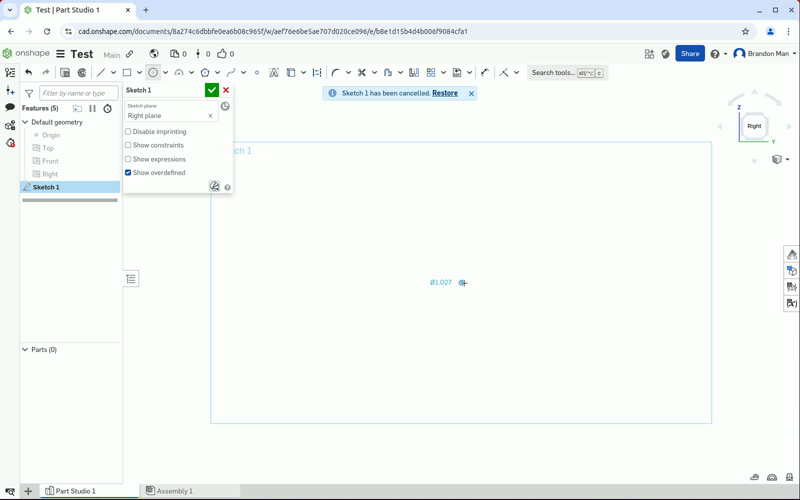
scroll(6)
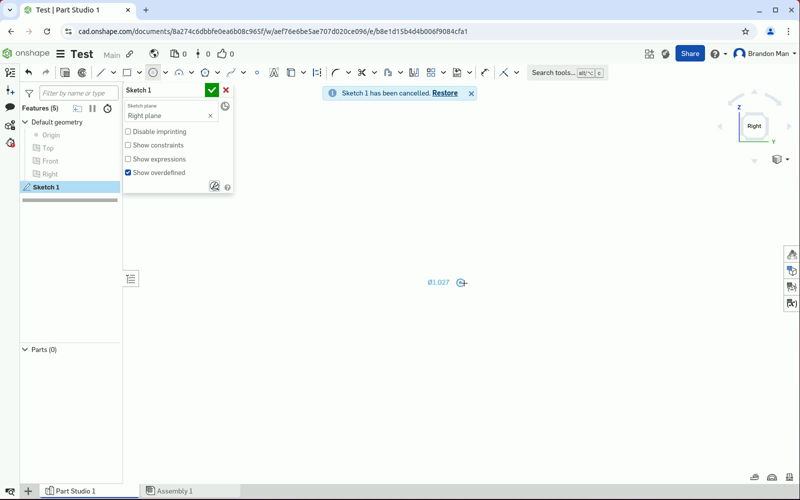
scroll(6)
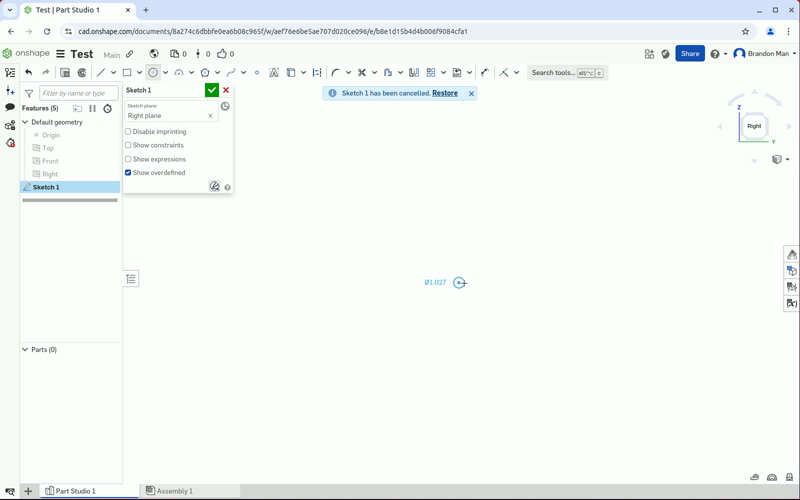
scroll(6)
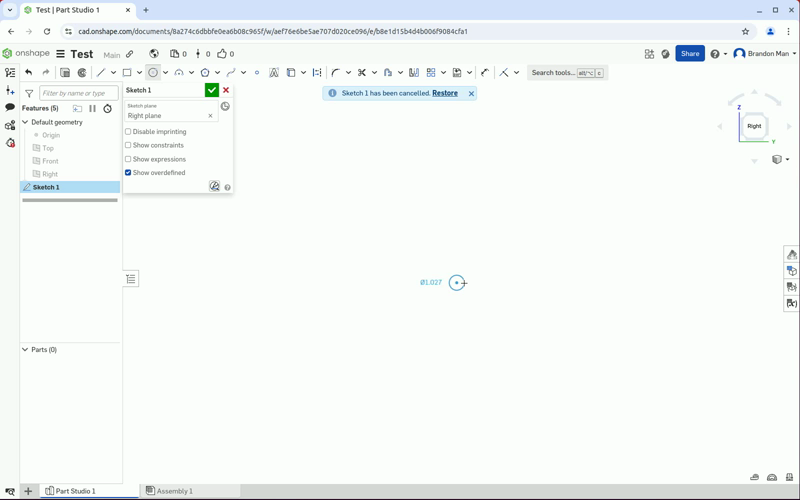
scroll(6)
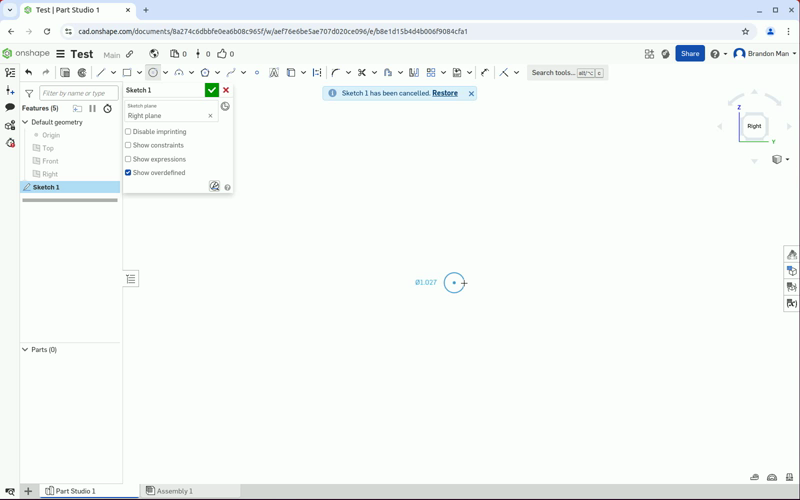
scroll(6)
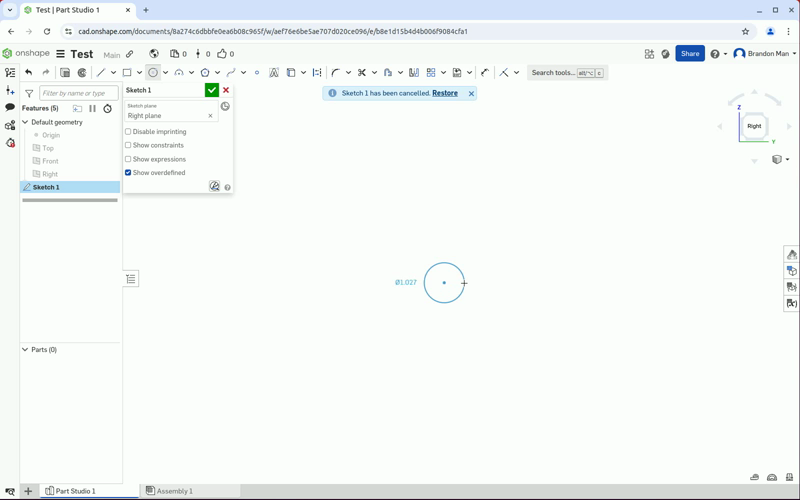
scroll(6)
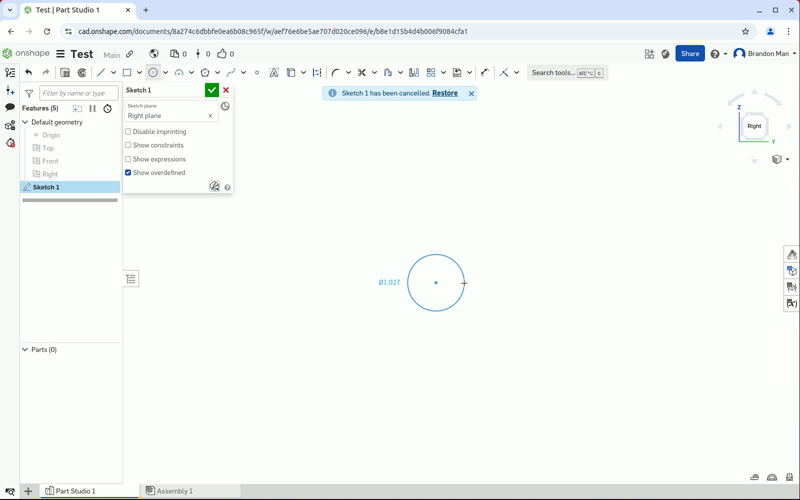
click(464, 282)
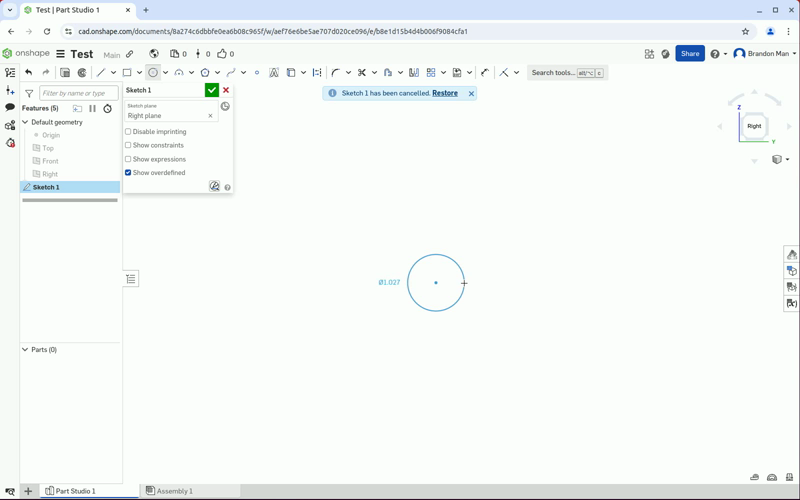
scroll(-6)
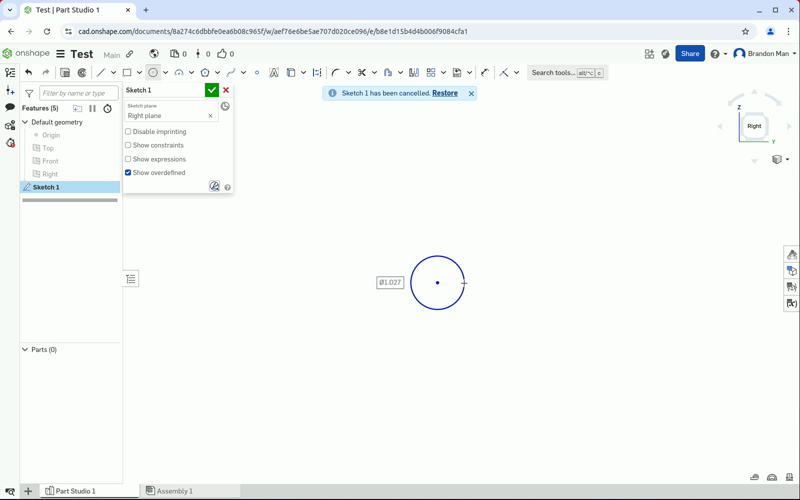
scroll(-6)
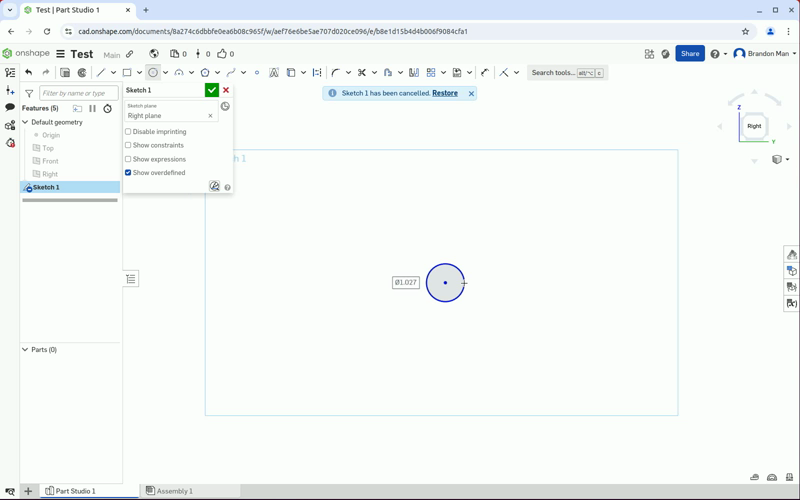
scroll(-6)
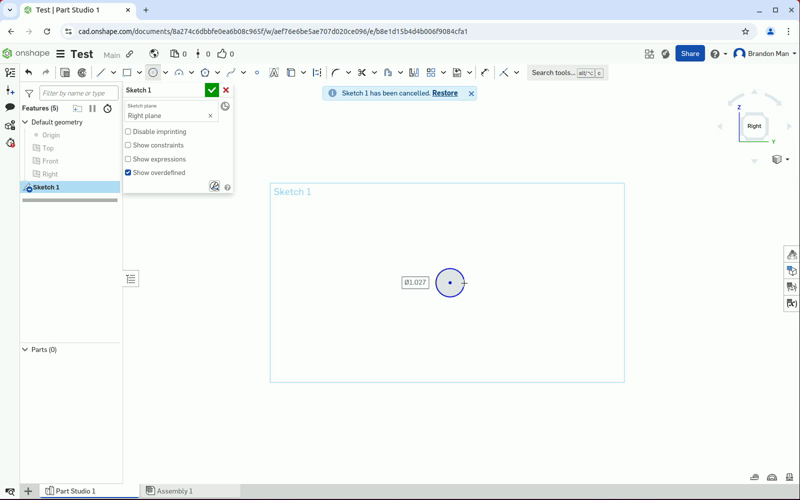
scroll(-6)
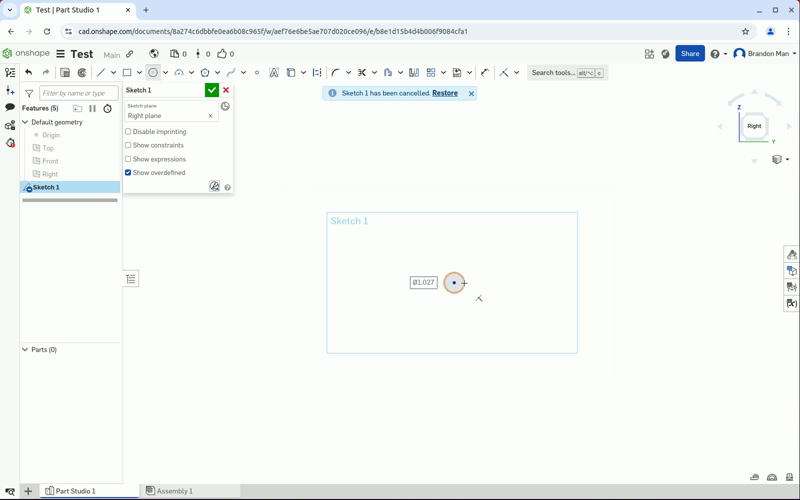
scroll(-6)
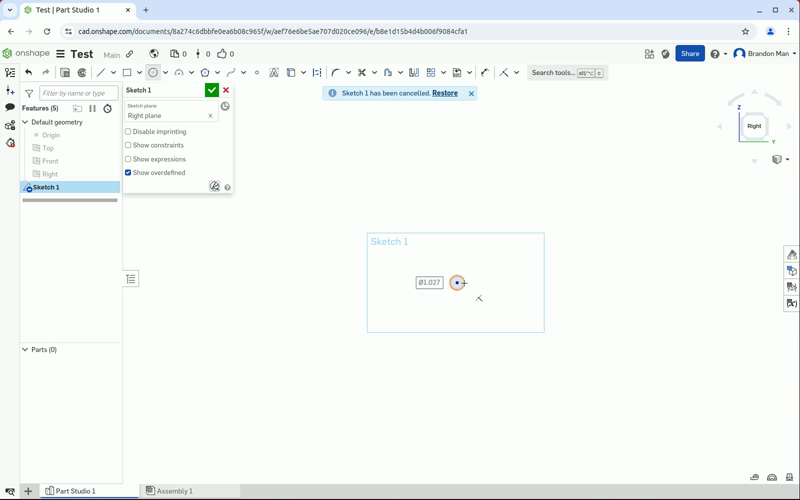
scroll(-6)
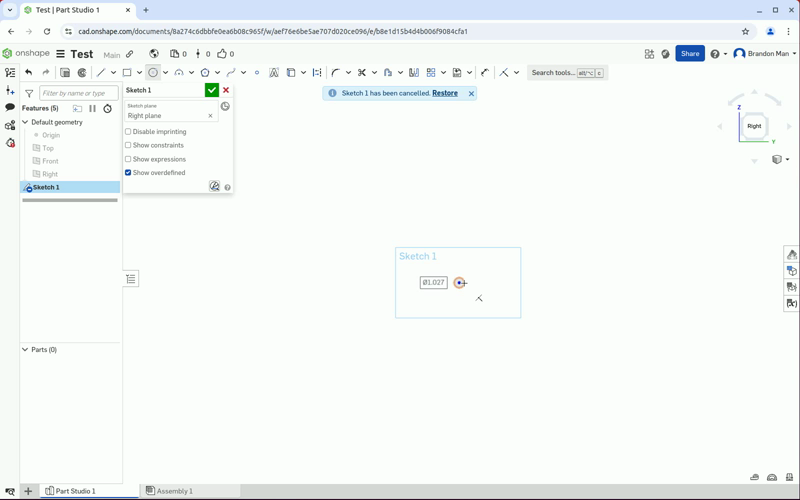
scroll(-6)
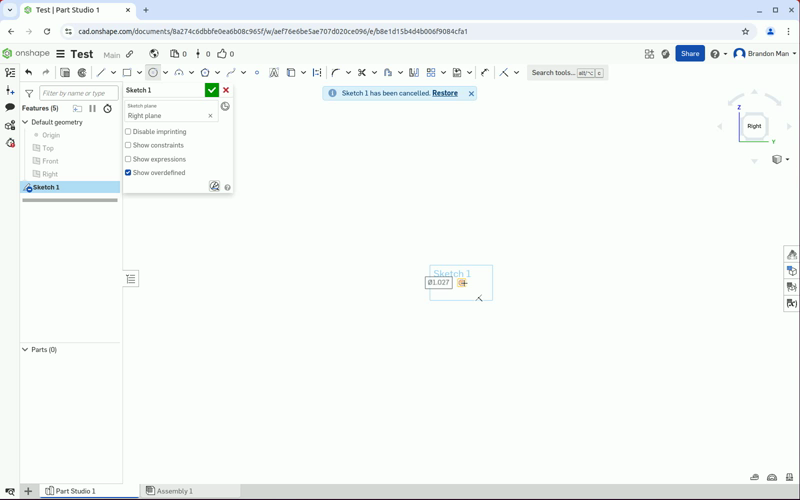
key(esc)
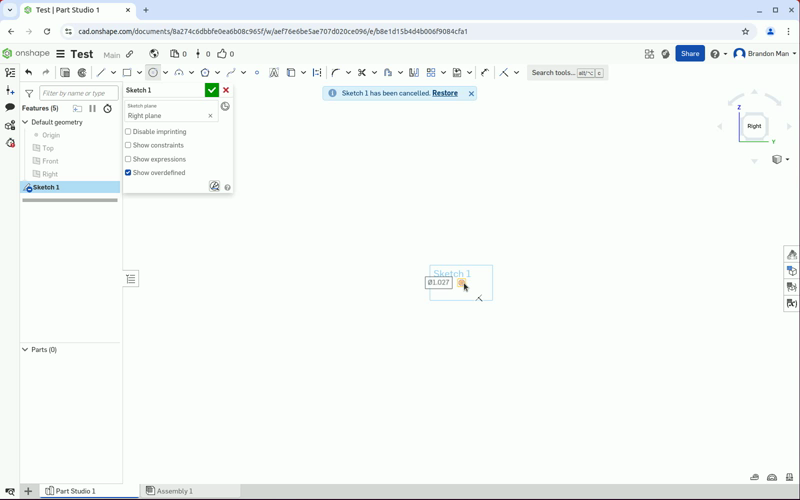
mouse_move(462, 280)
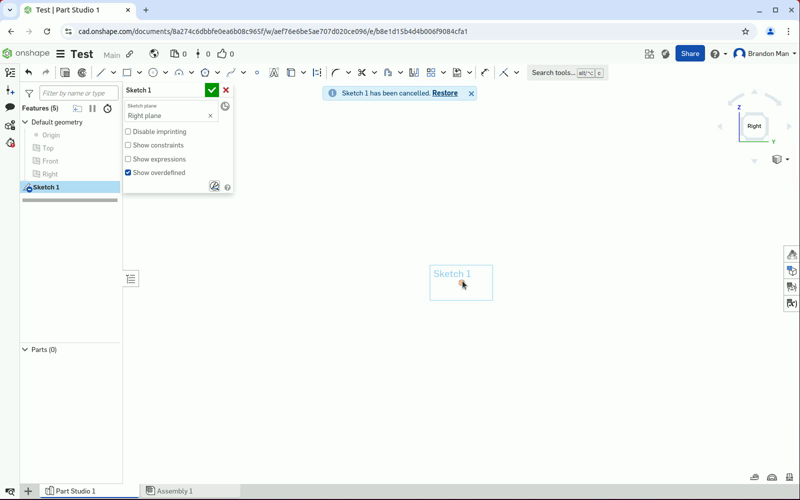
scroll(6)
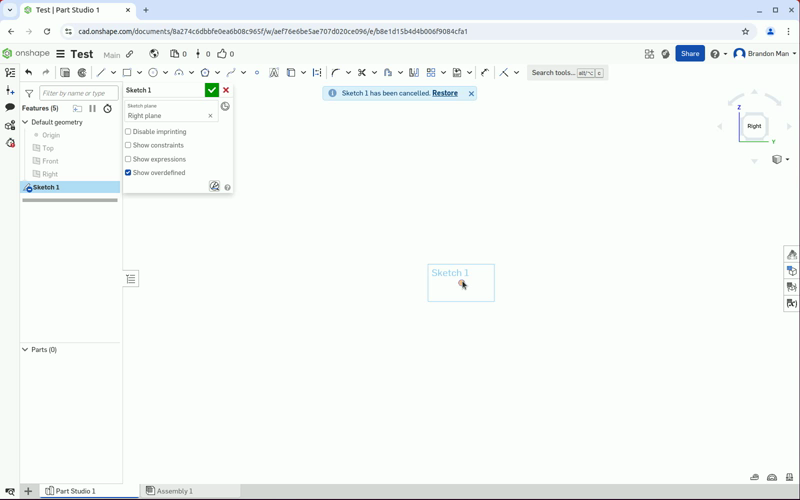
scroll(6)
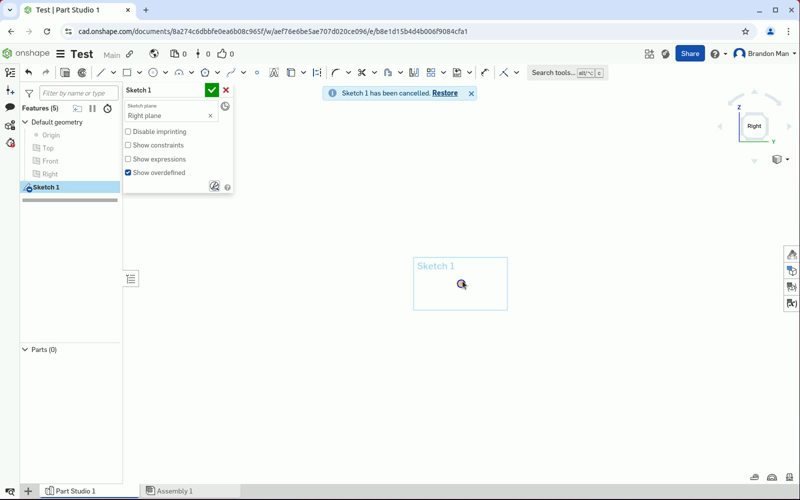
scroll(6)
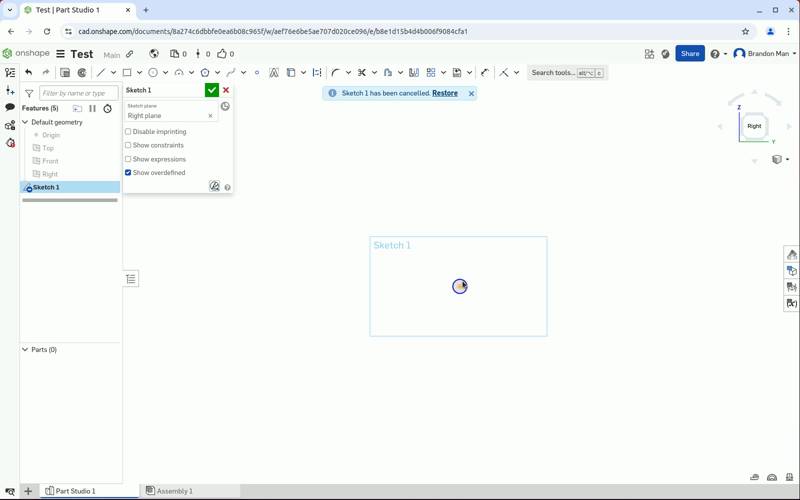
scroll(6)
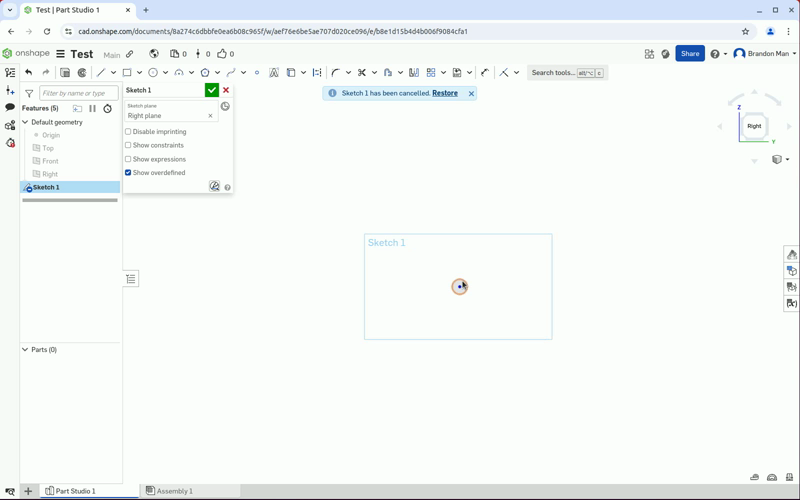
scroll(6)
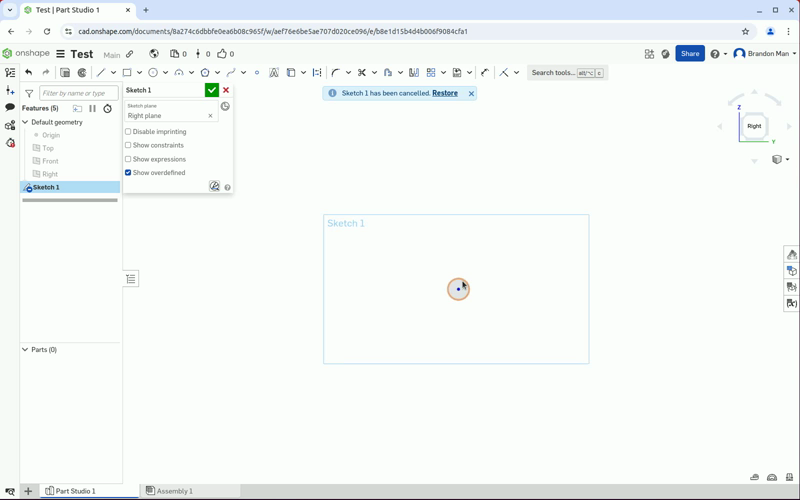
scroll(6)
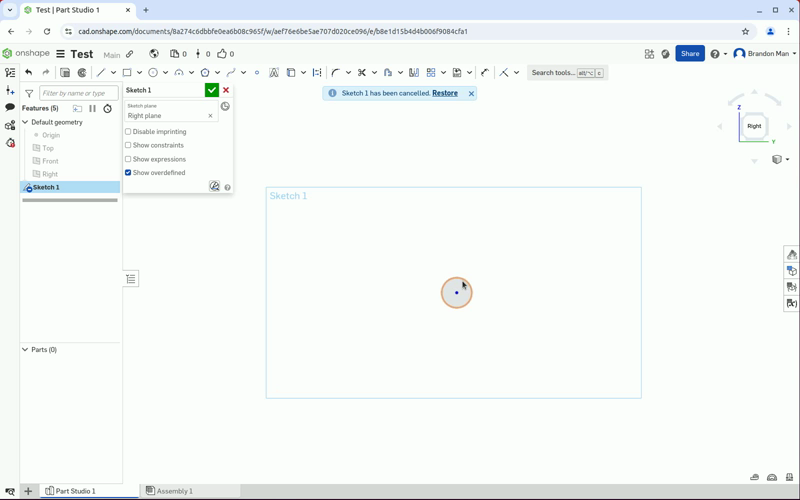
scroll(6)
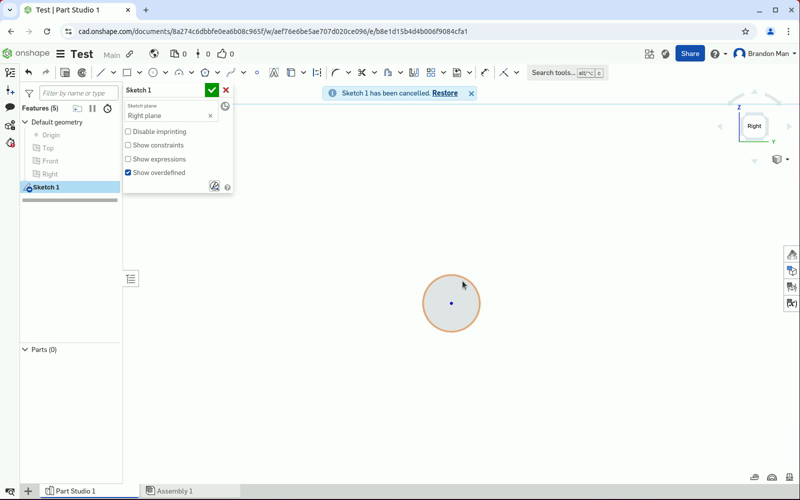
click(462, 280)
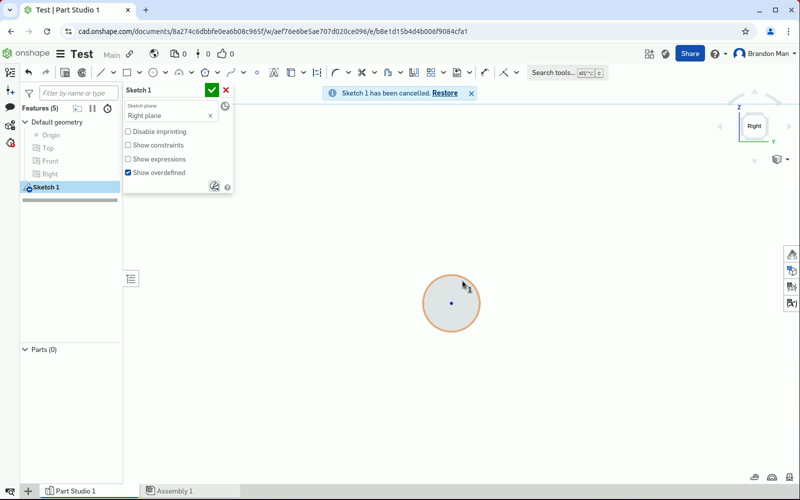
scroll(-6)
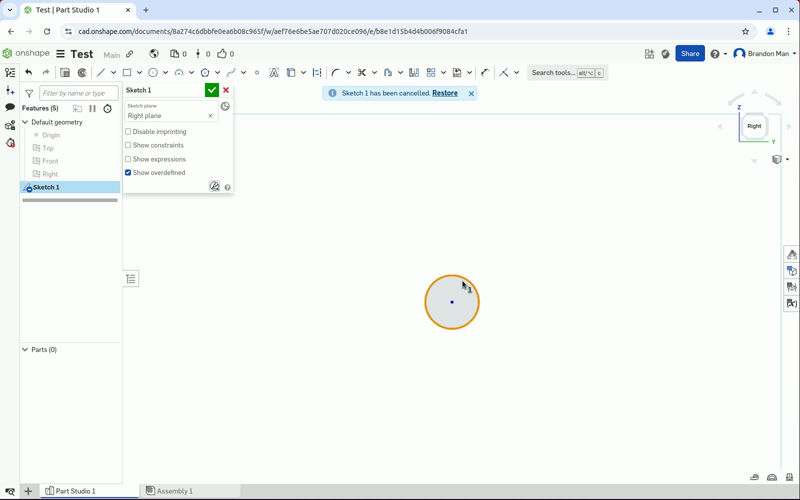
scroll(-6)
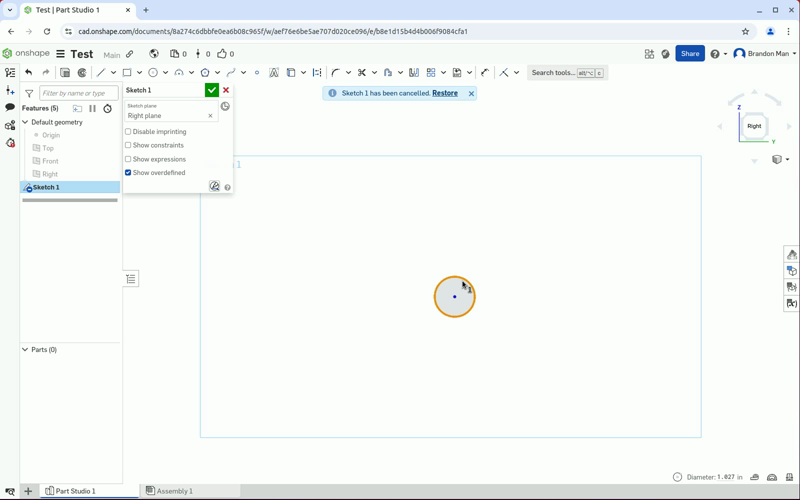
scroll(-6)
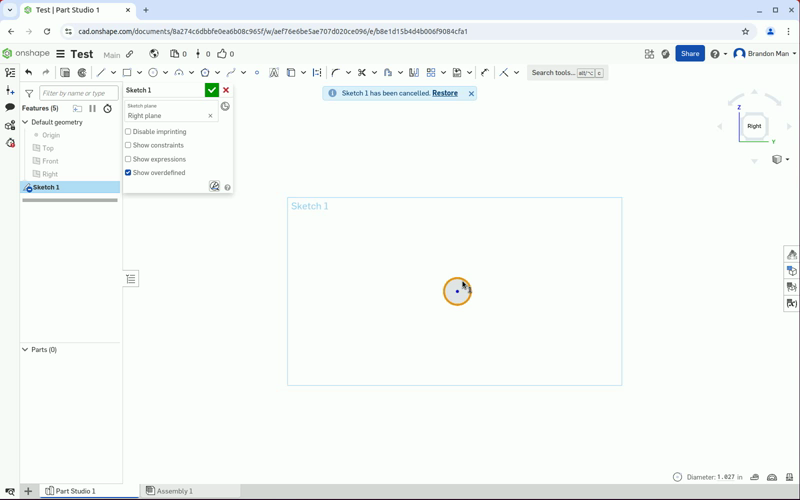
scroll(-6)
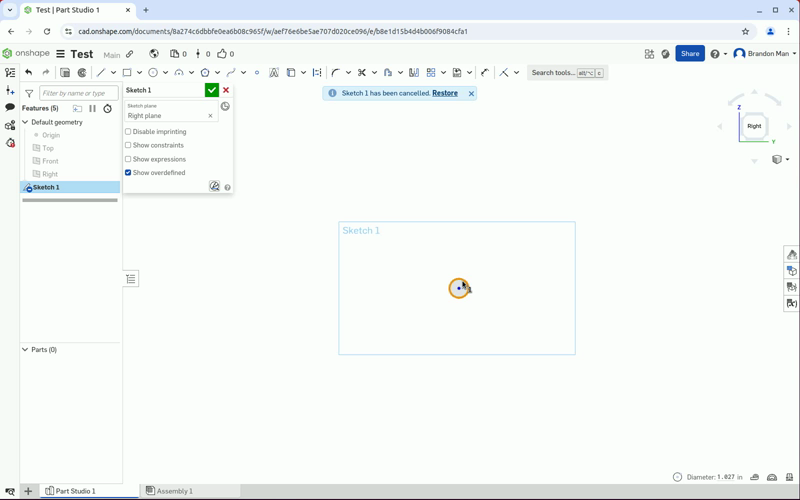
scroll(-6)
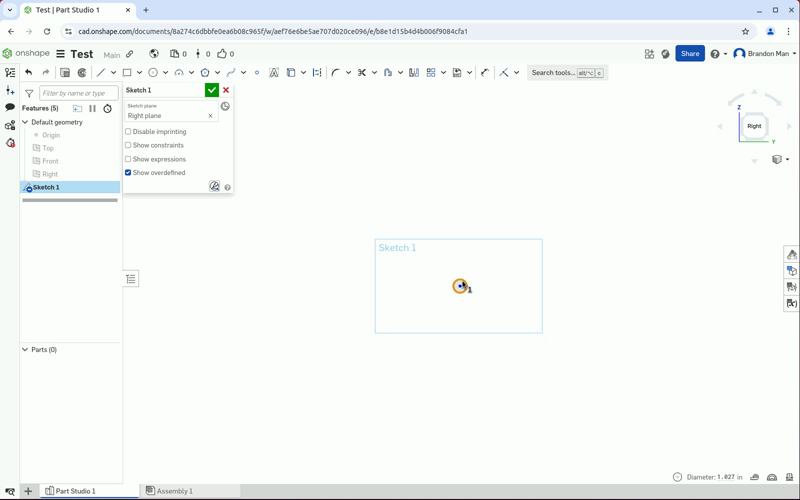
scroll(-6)
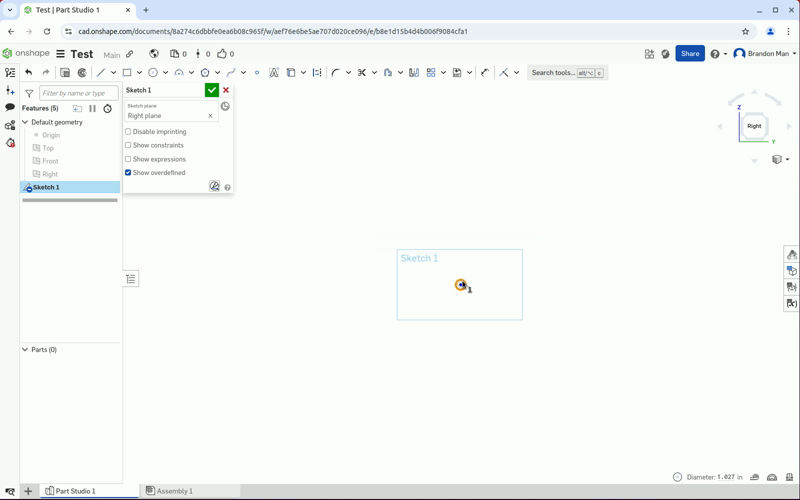
scroll(-6)
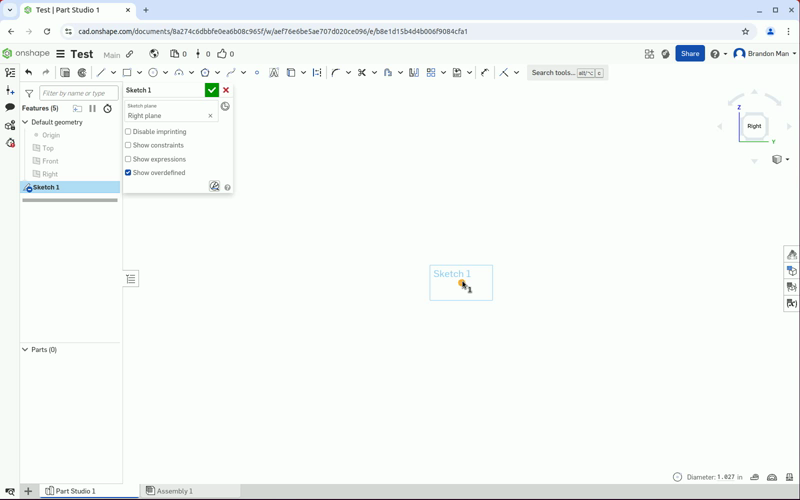
mouse_move(73, 352)
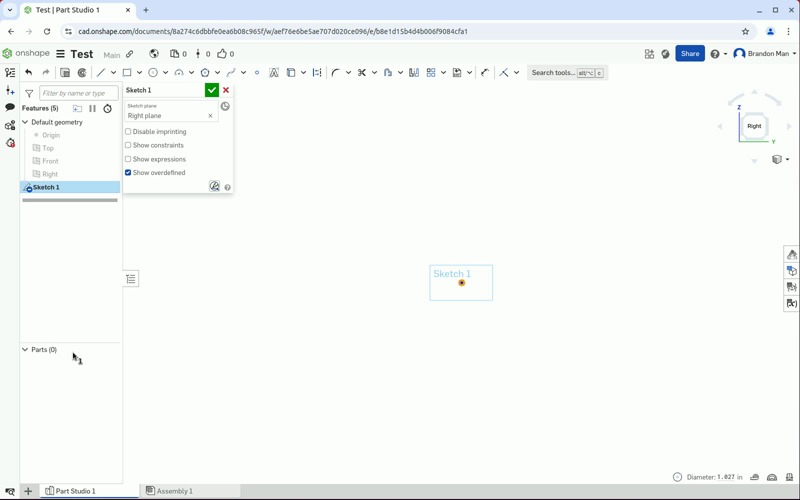
key(shift+y)
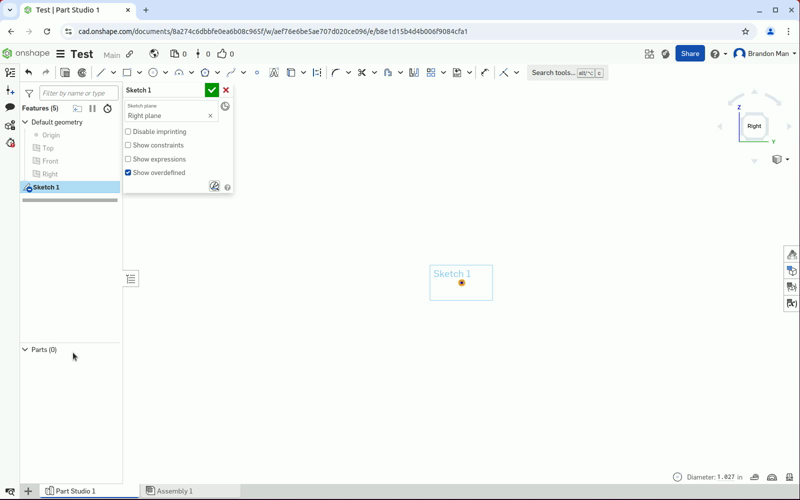
key(shift+e)
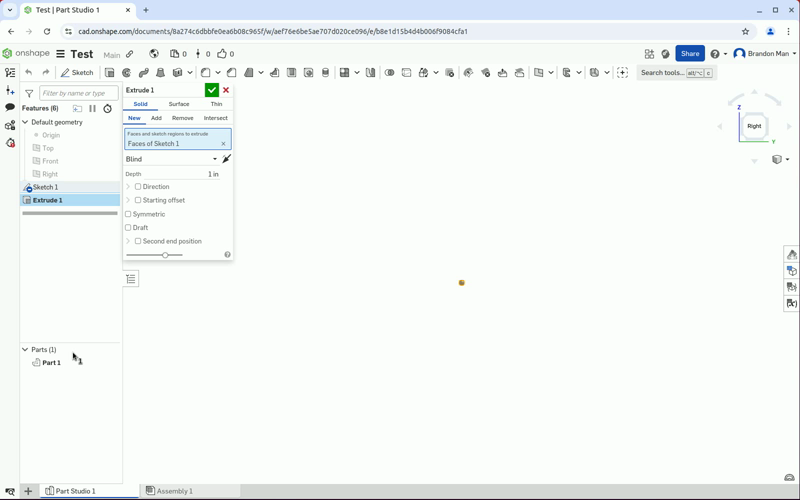
mouse_move(143, 106)
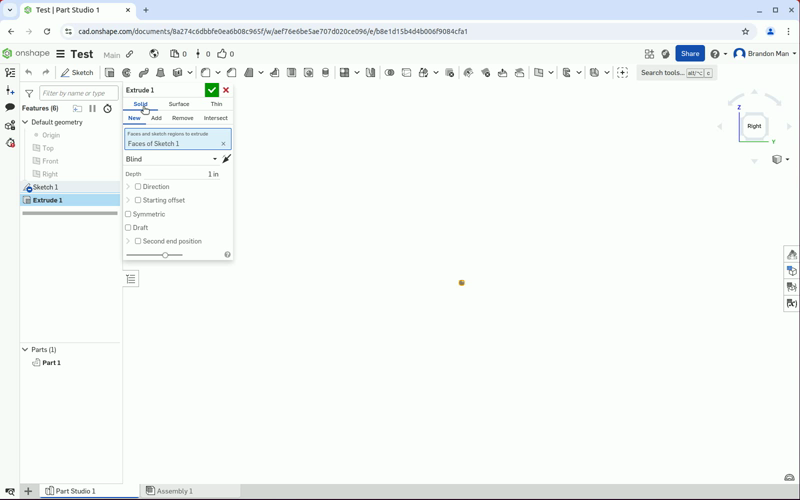
click(143, 106)
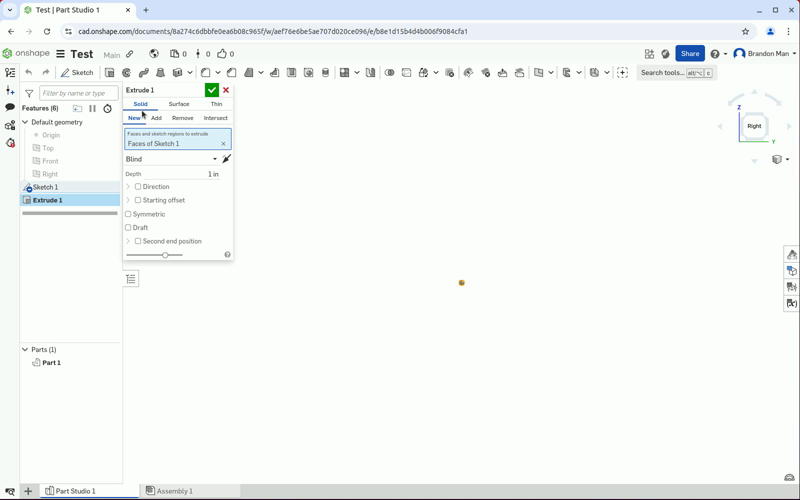
mouse_move(137, 120)
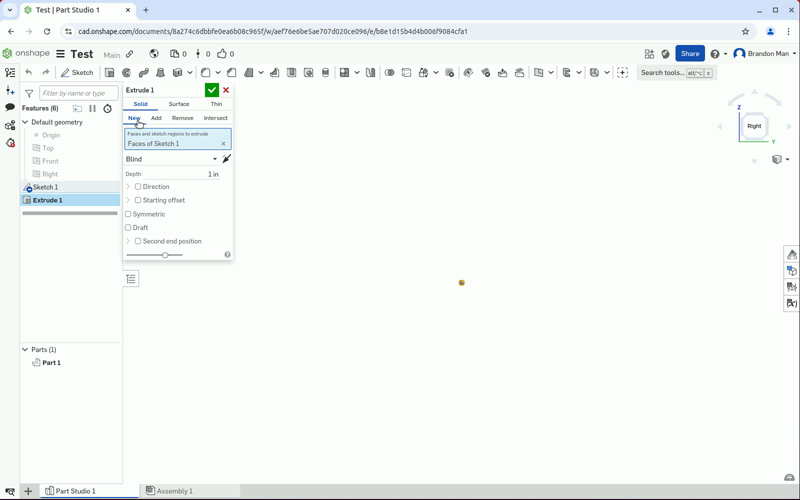
click(137, 120)
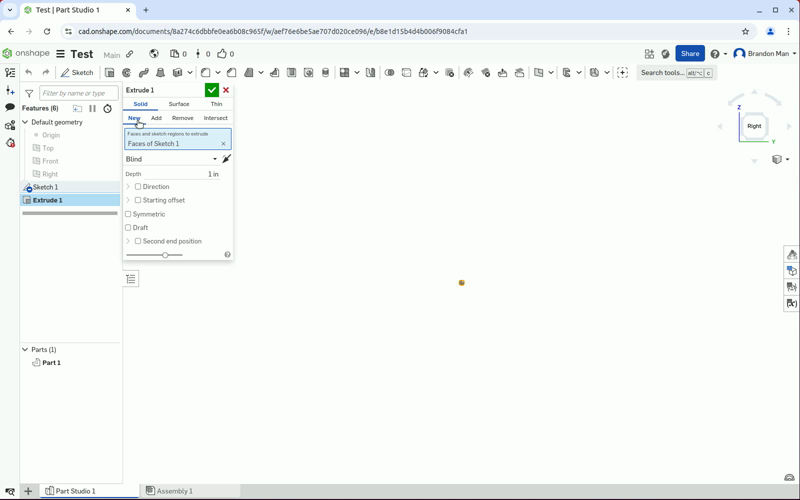
key(tab, 4)
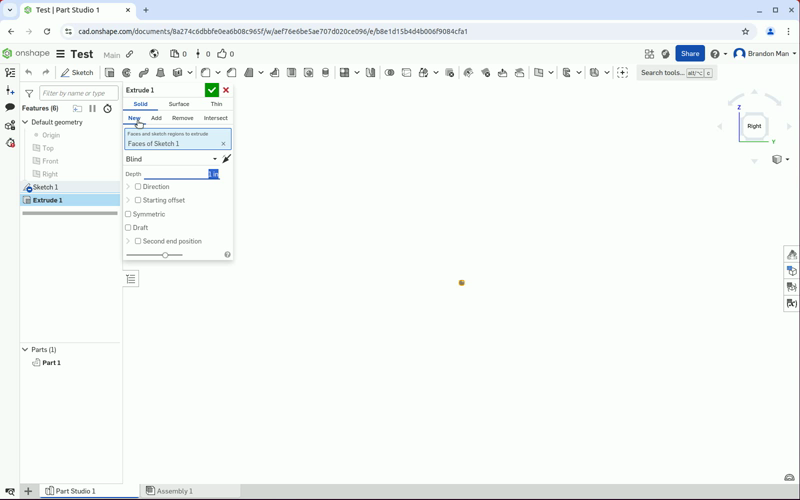
text(23.108)
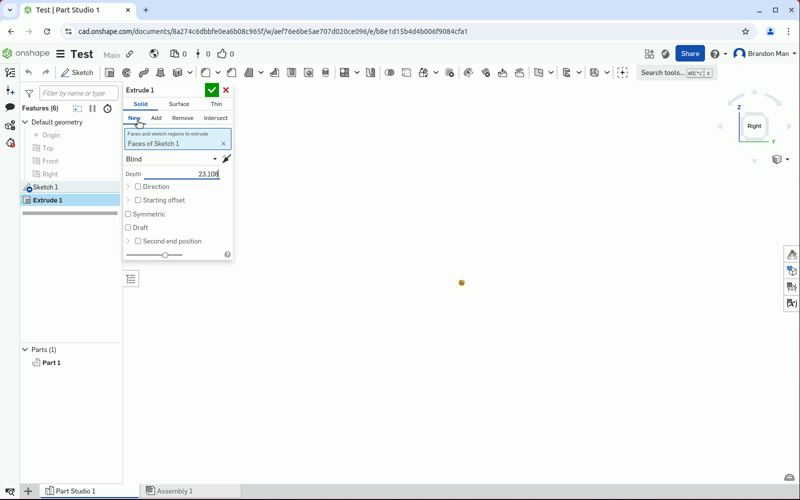
key(enter)
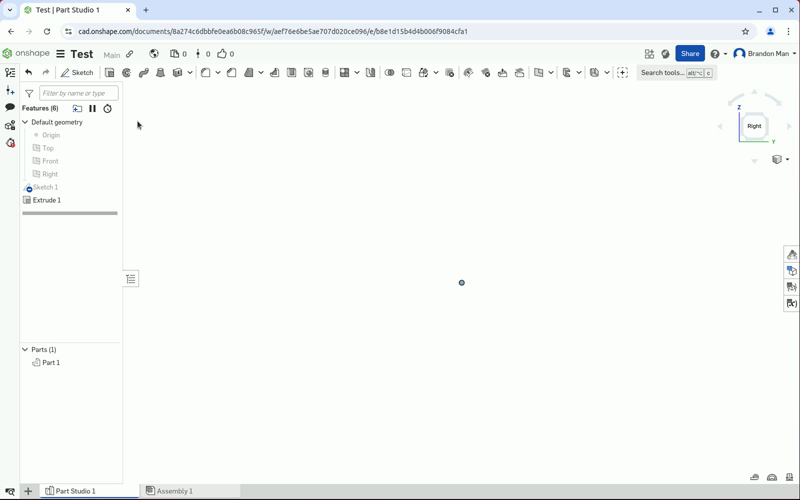
key(shift+h)
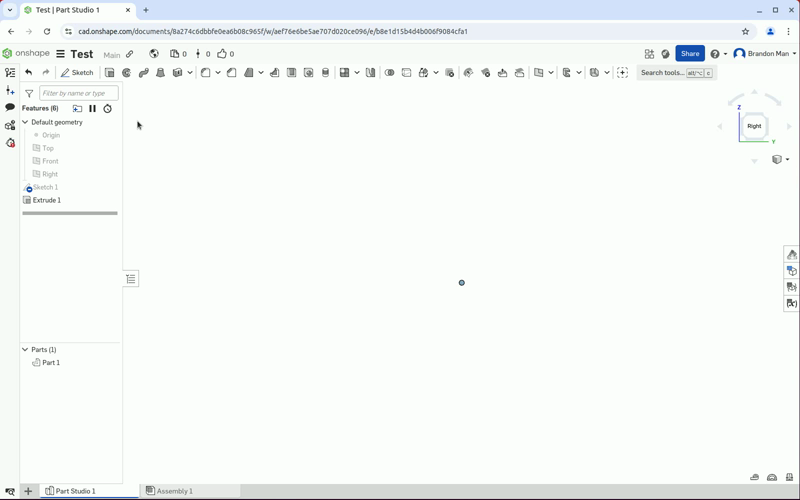
key(shift+h)
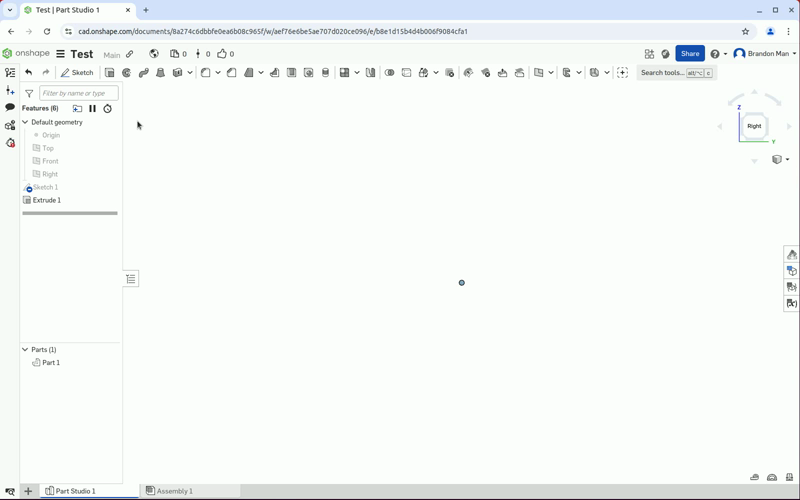
mouse_move(73, 189)
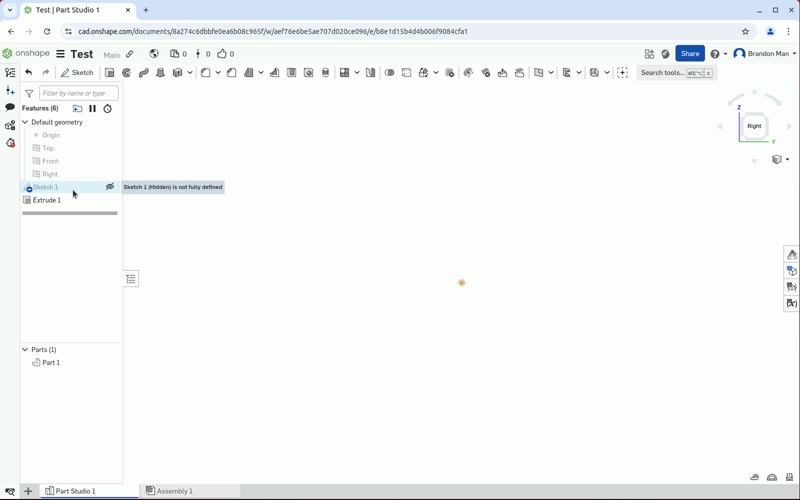
click(73, 189)
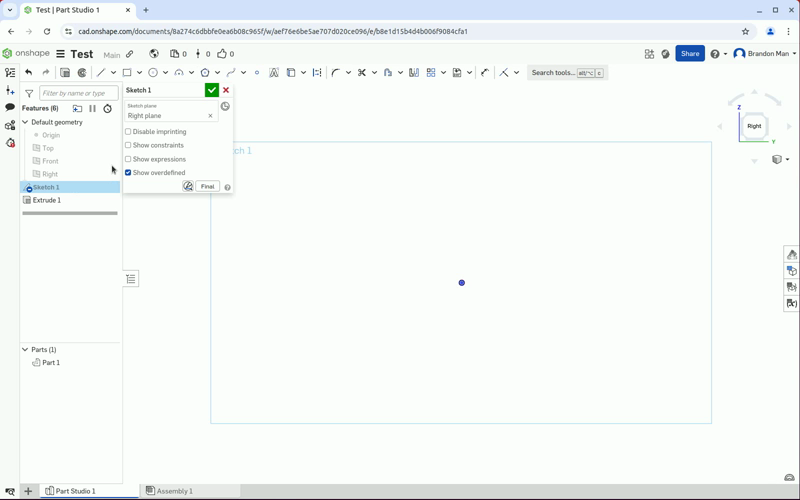
mouse_move(229, 92)
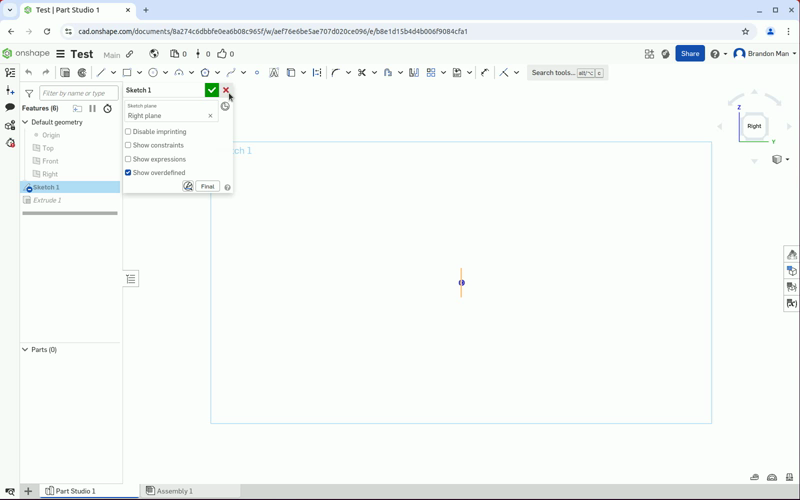
click(229, 92)
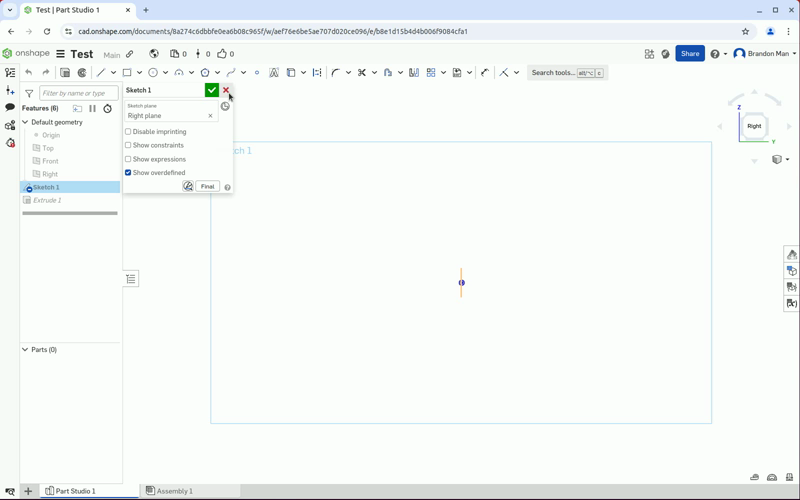
key(shift+s)
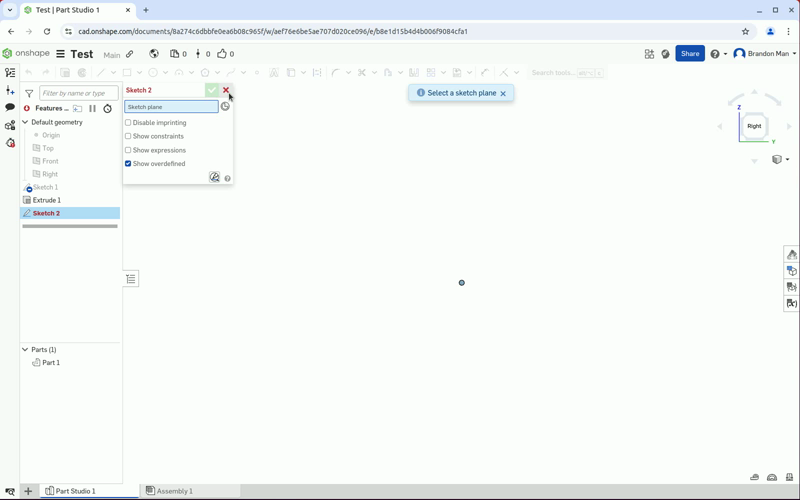
mouse_move(73, 176)
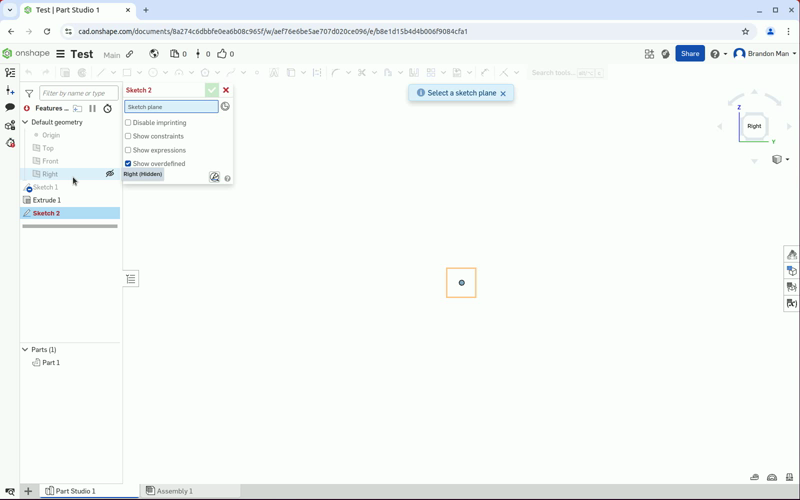
click(73, 176)
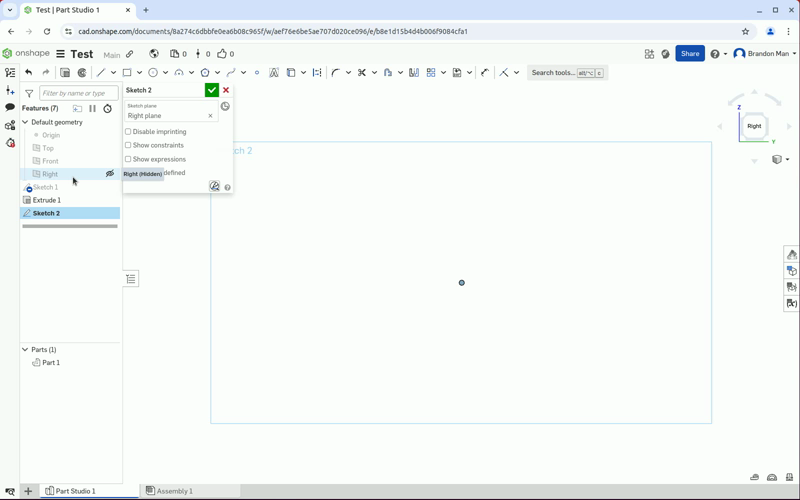
mouse_move(73, 352)
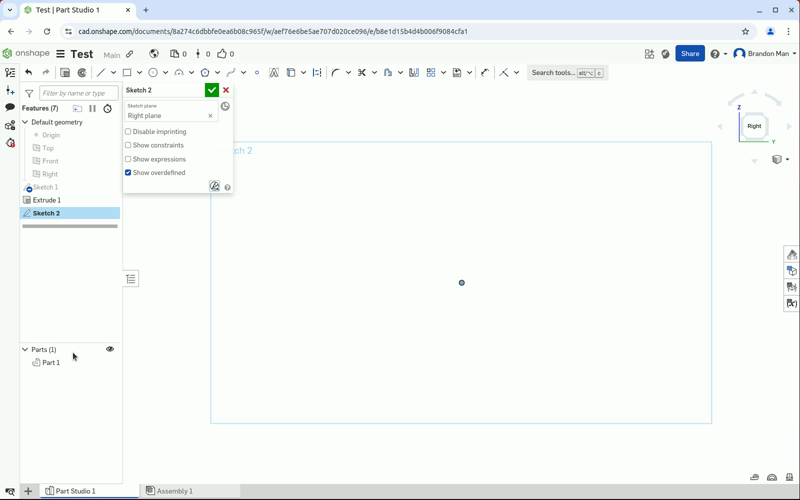
key(y)
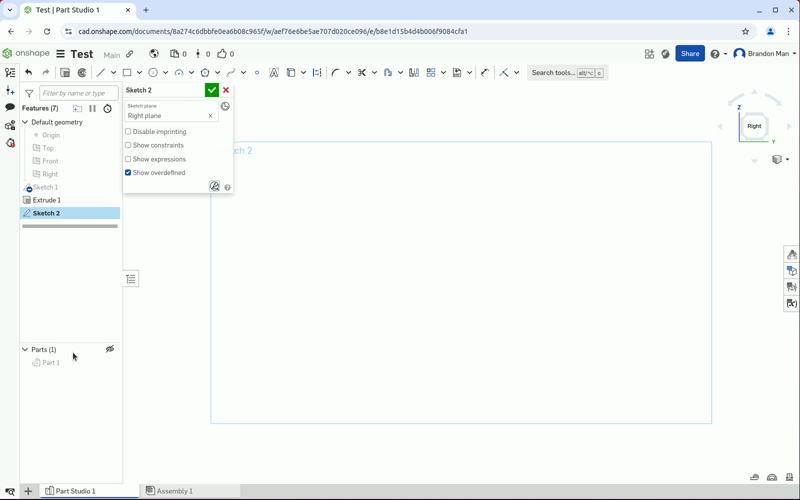
key(c)
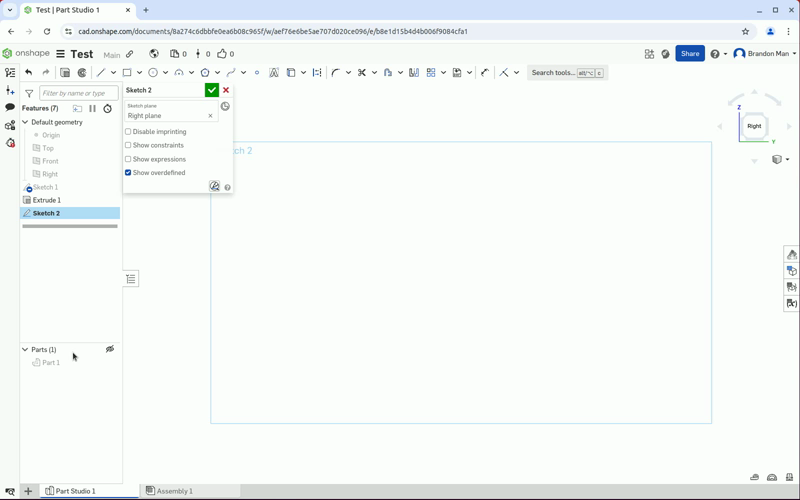
key_down(shift)
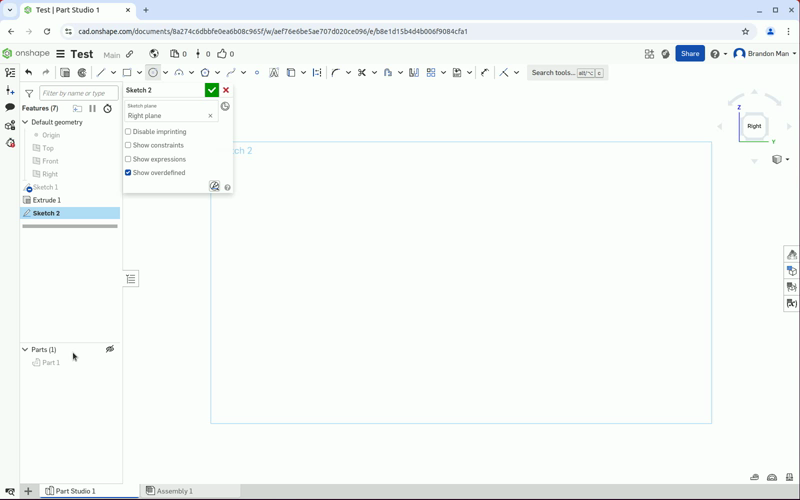
mouse_move(460, 272)
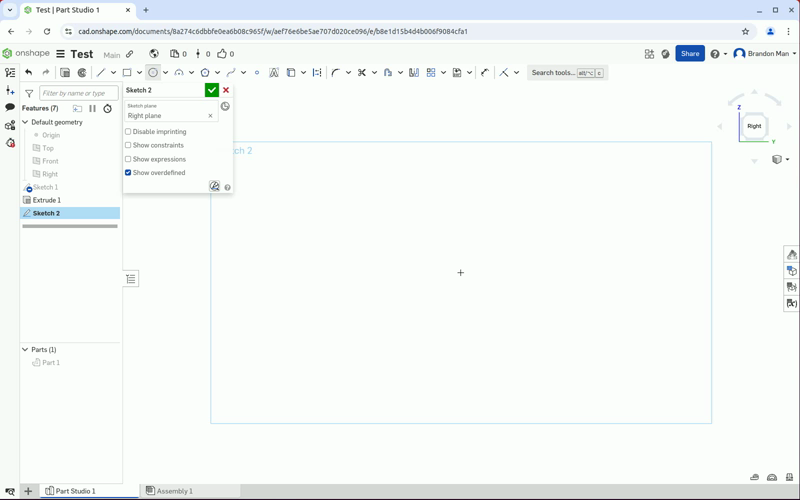
click(460, 272)
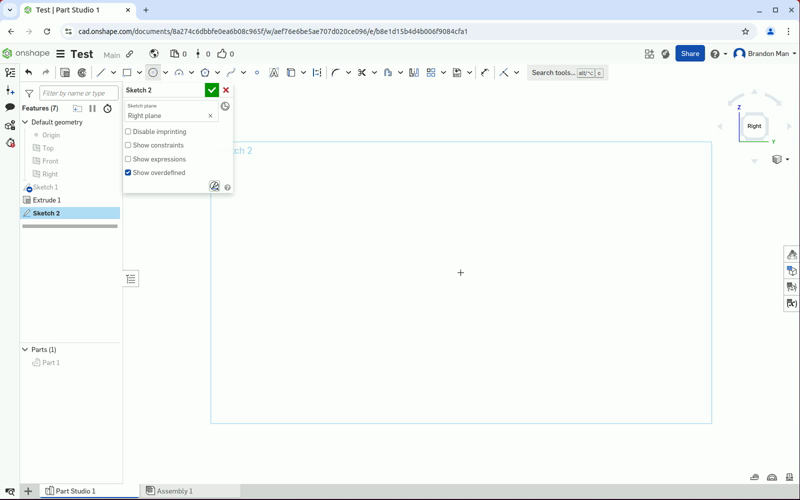
key_up(shift)
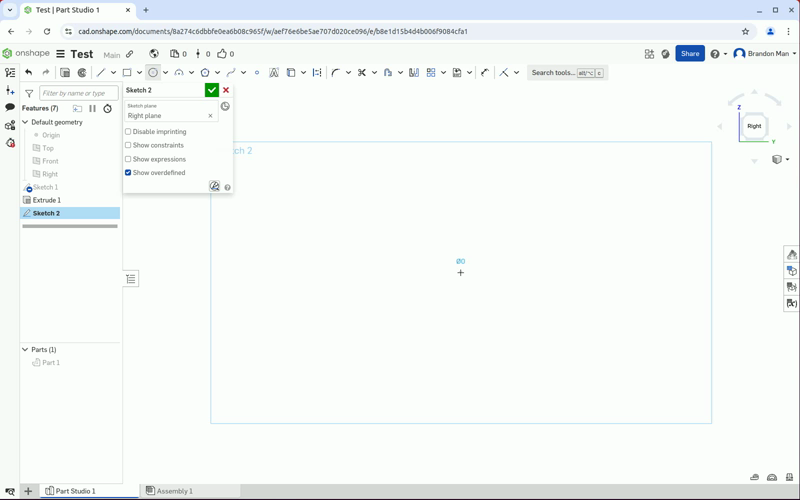
mouse_move(463, 272)
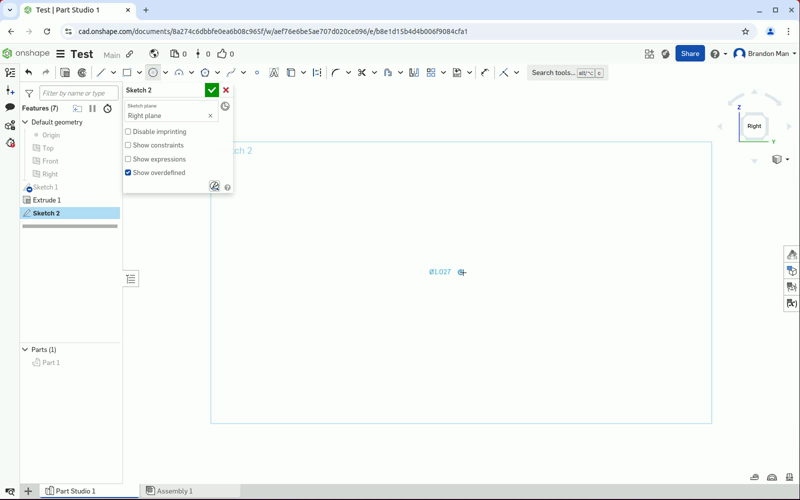
scroll(6)
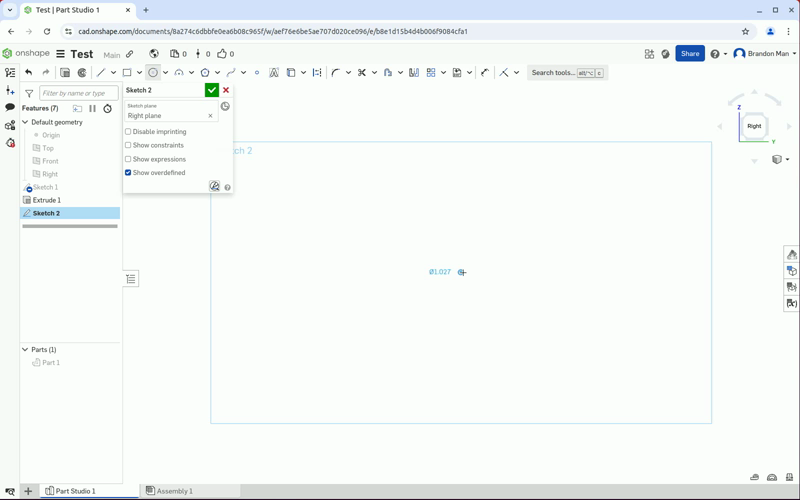
scroll(6)
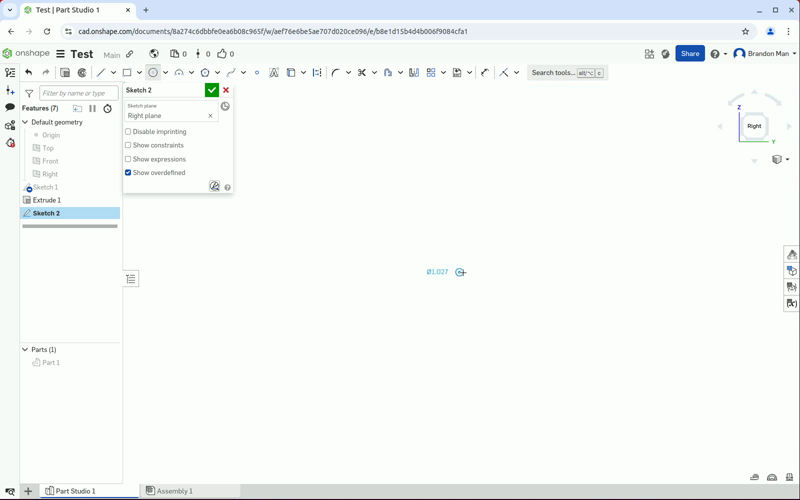
scroll(6)
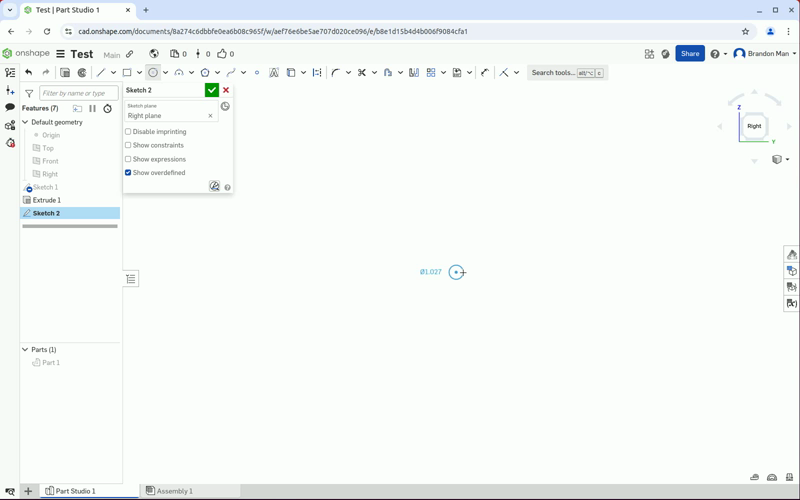
scroll(6)
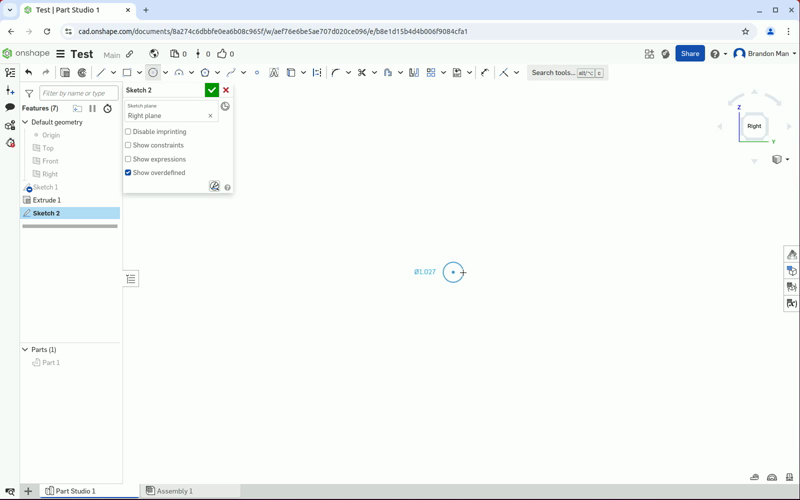
scroll(6)
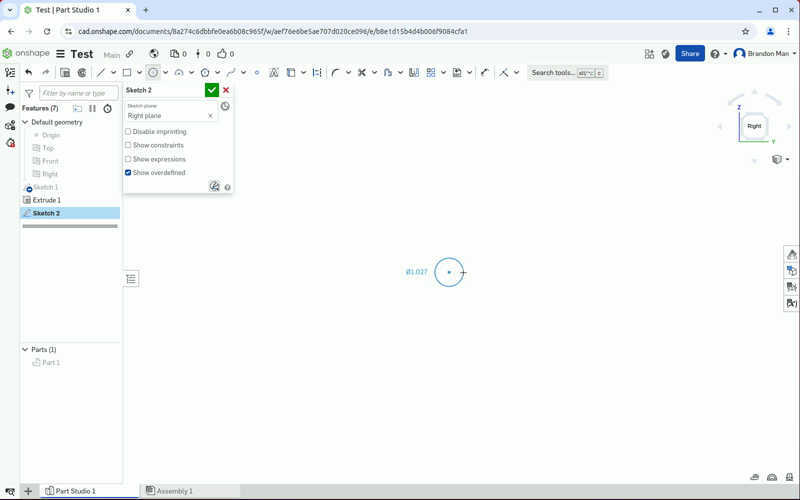
scroll(6)
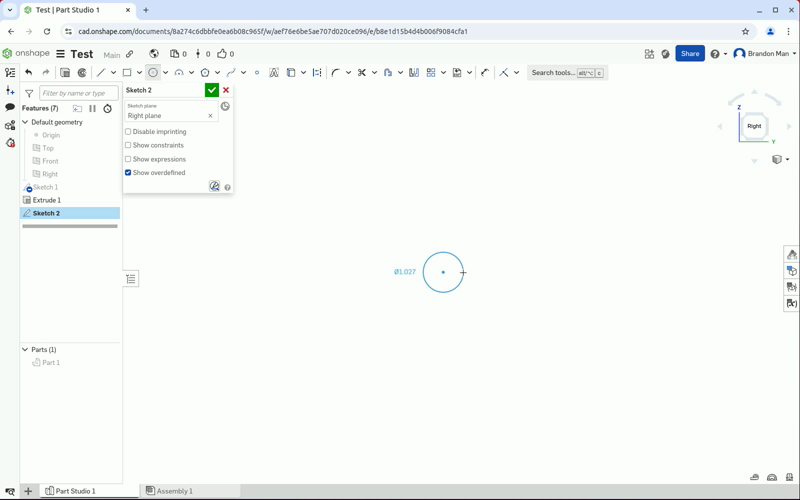
scroll(6)
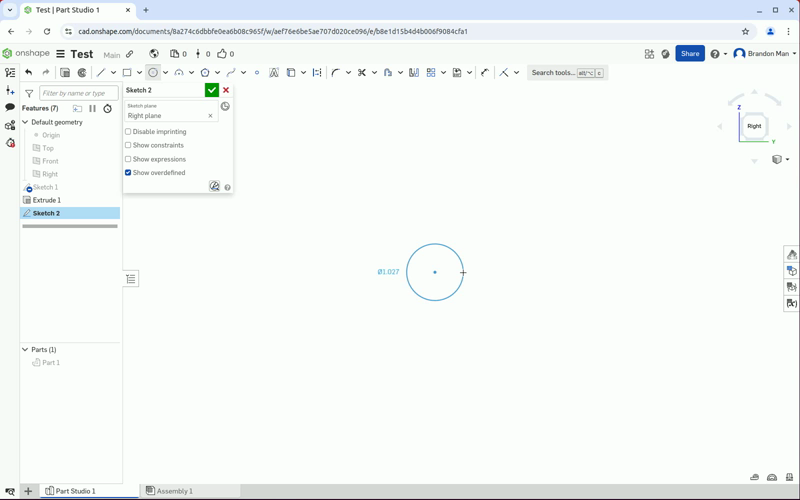
click(463, 272)
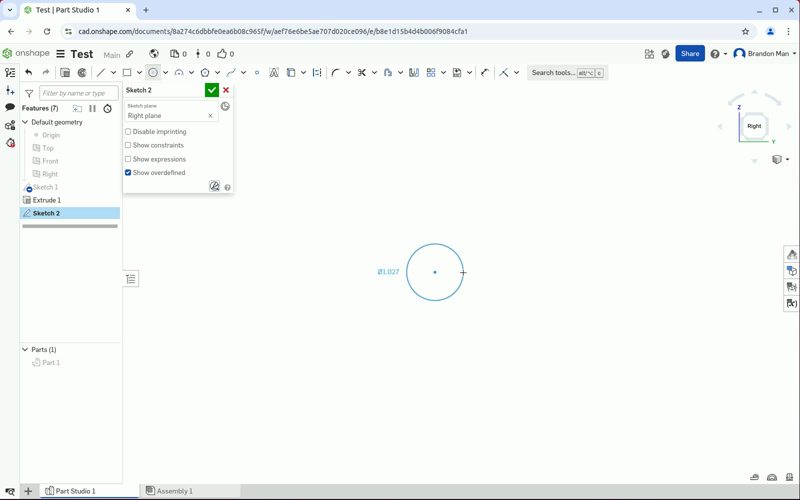
scroll(-6)
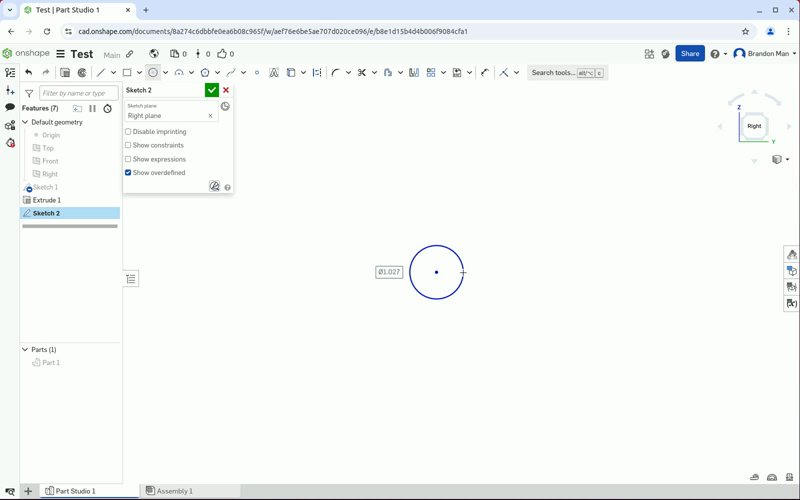
scroll(-6)
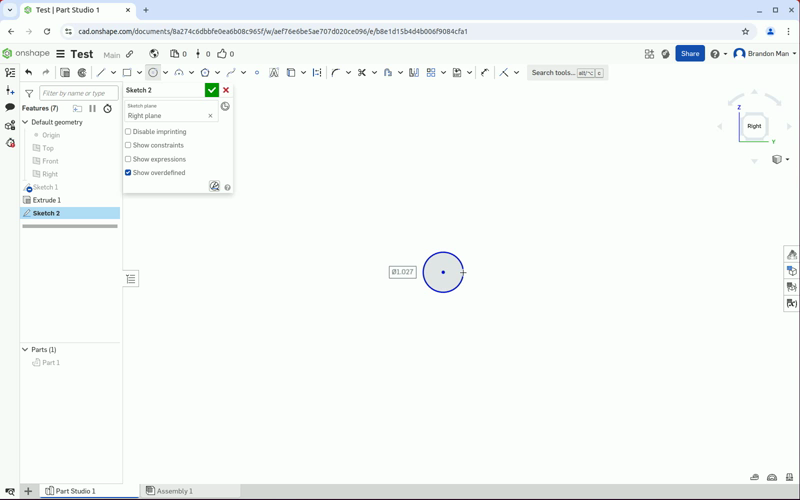
scroll(-6)
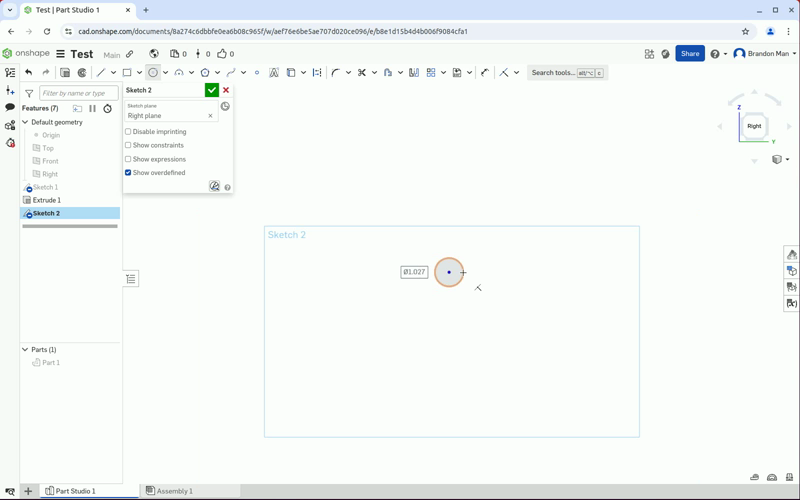
scroll(-6)
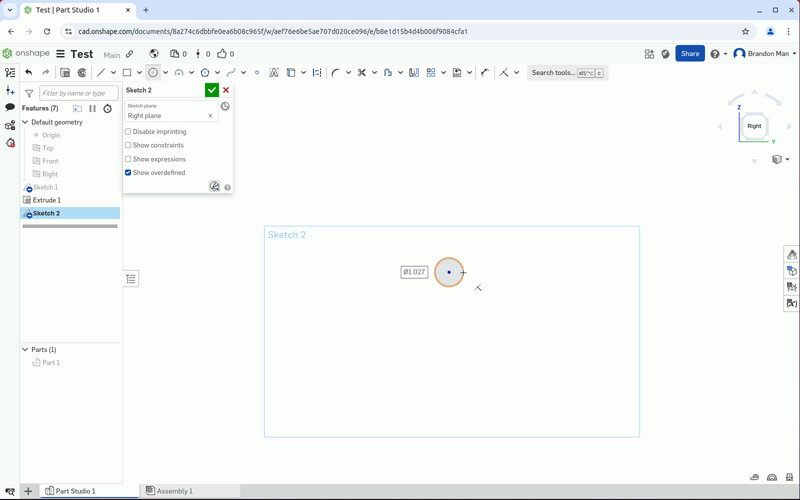
scroll(-6)
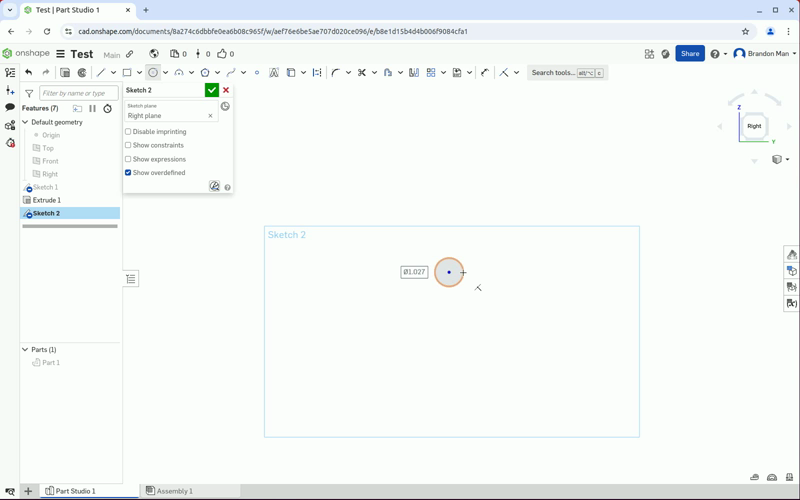
scroll(-6)
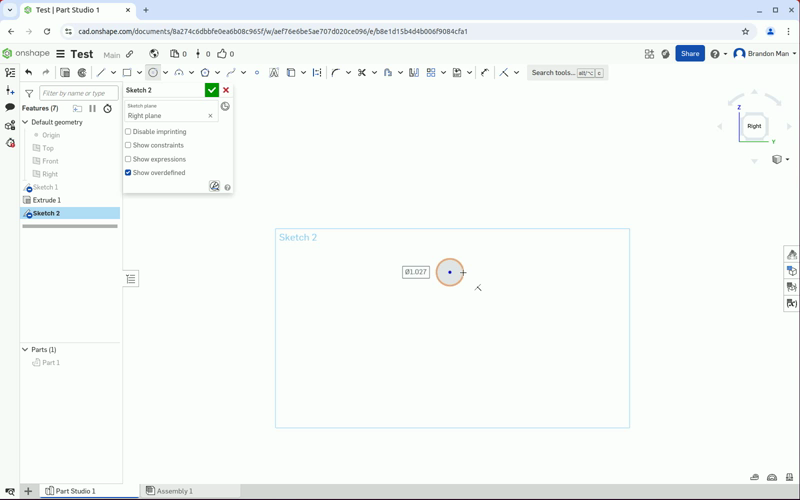
scroll(-6)
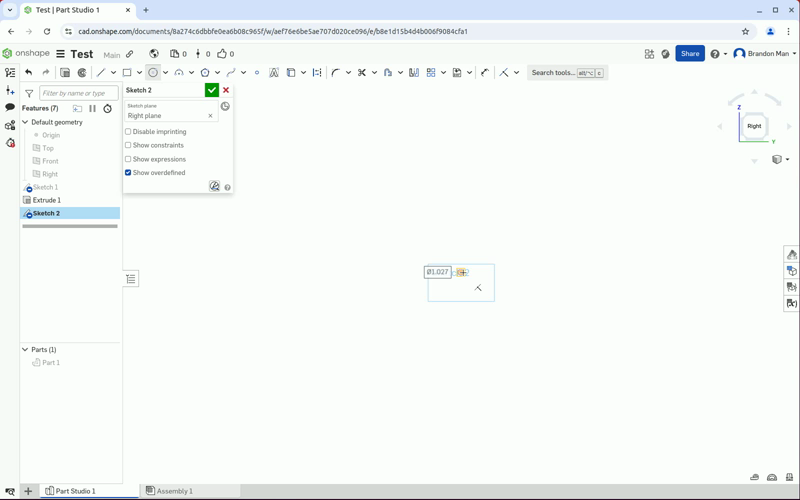
key(esc)
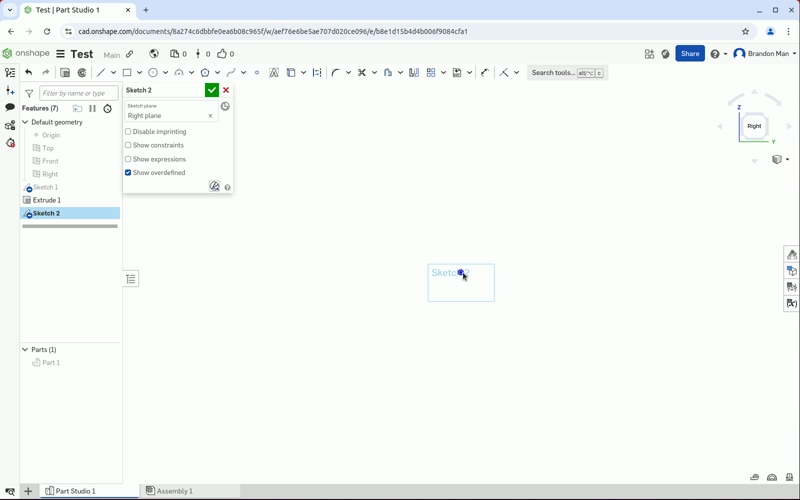
mouse_move(460, 272)
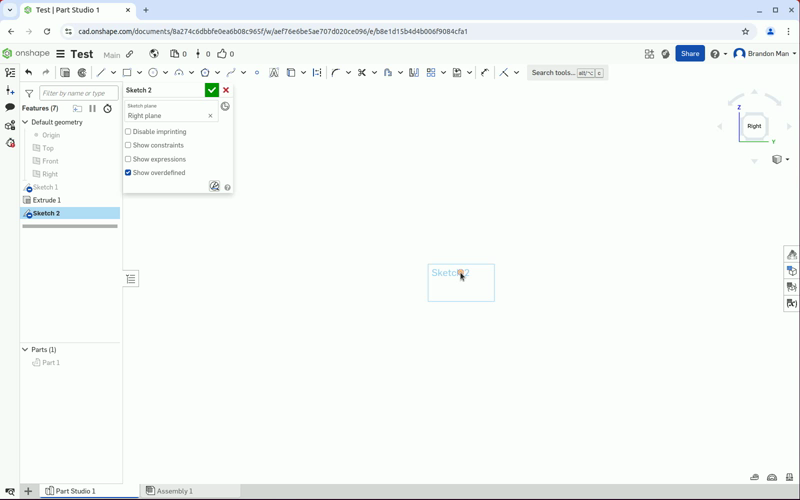
scroll(6)
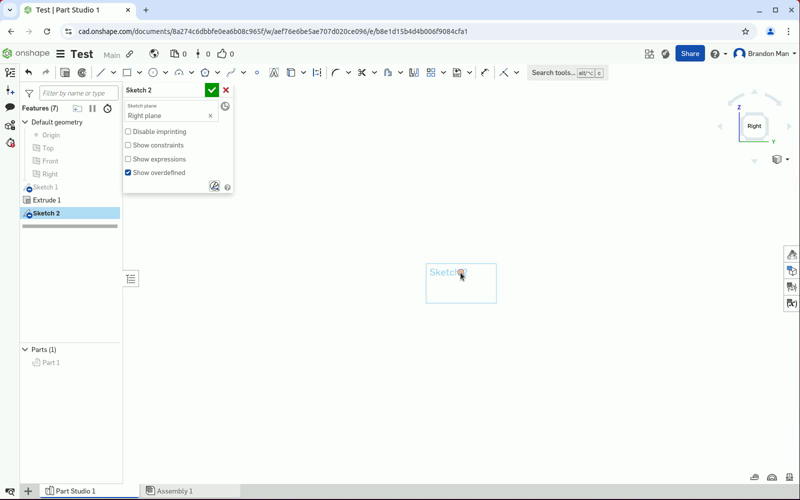
scroll(6)
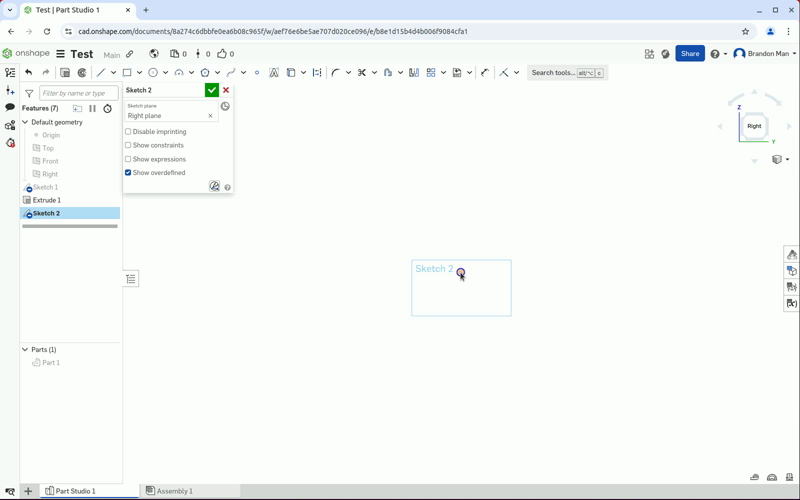
scroll(6)
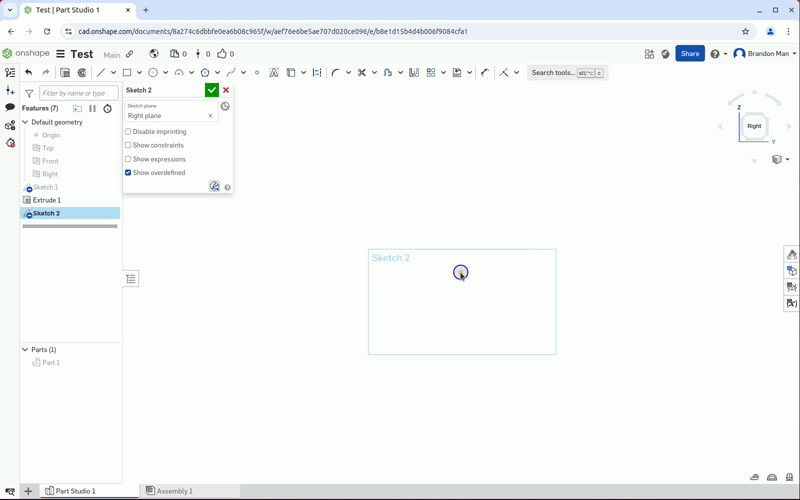
scroll(6)
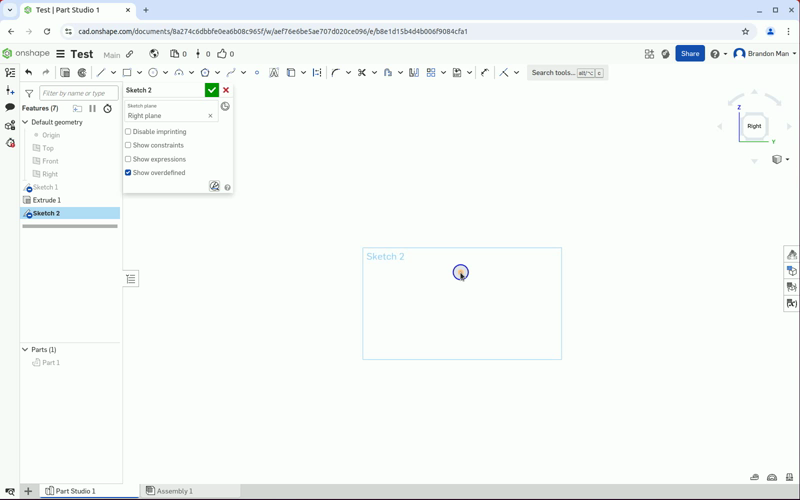
scroll(6)
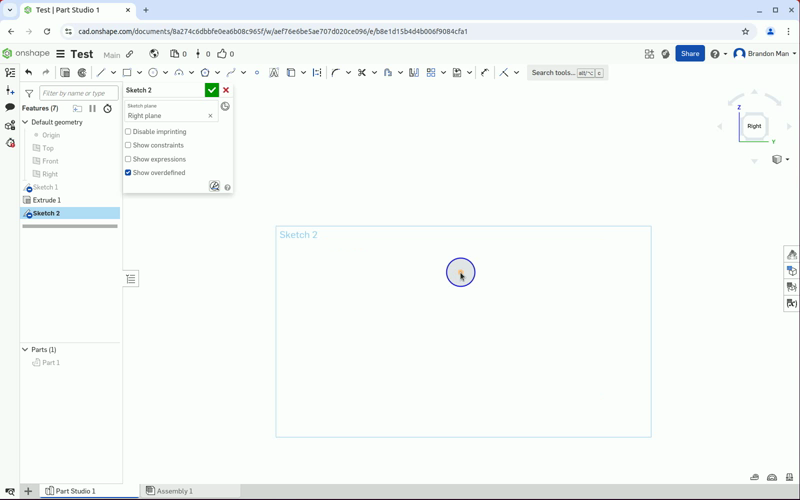
scroll(6)
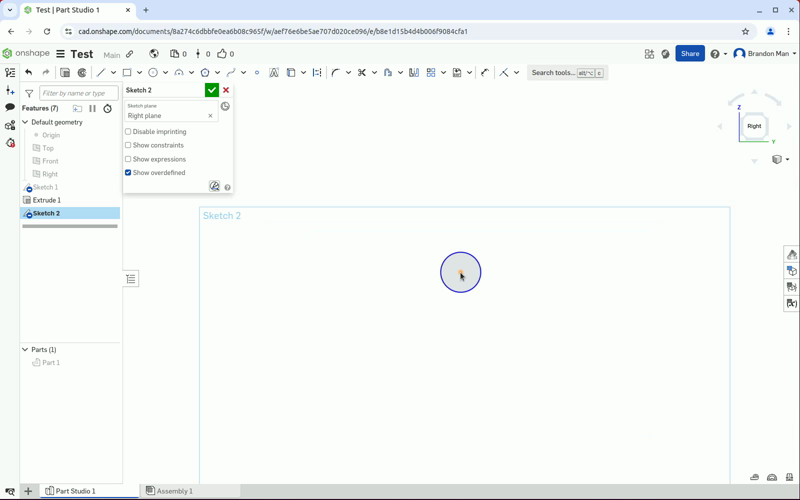
scroll(6)
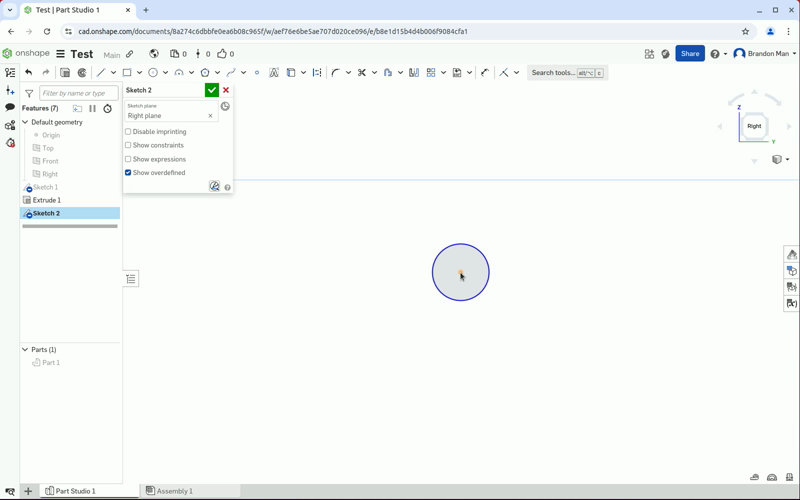
click(460, 272)
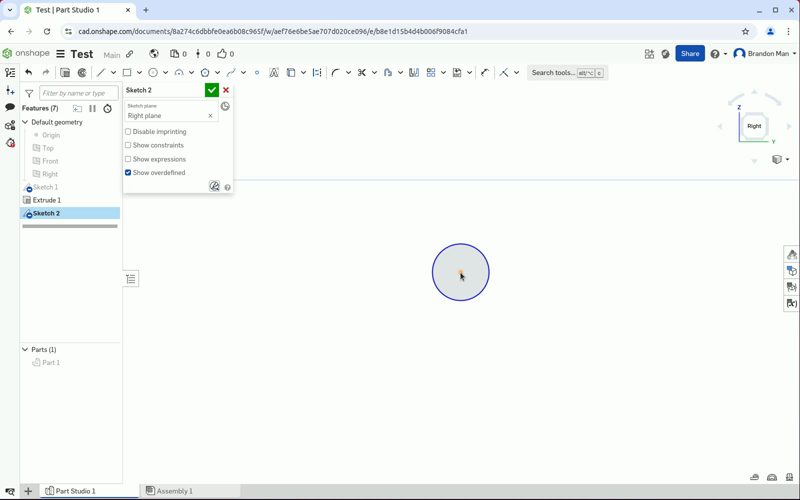
scroll(-6)
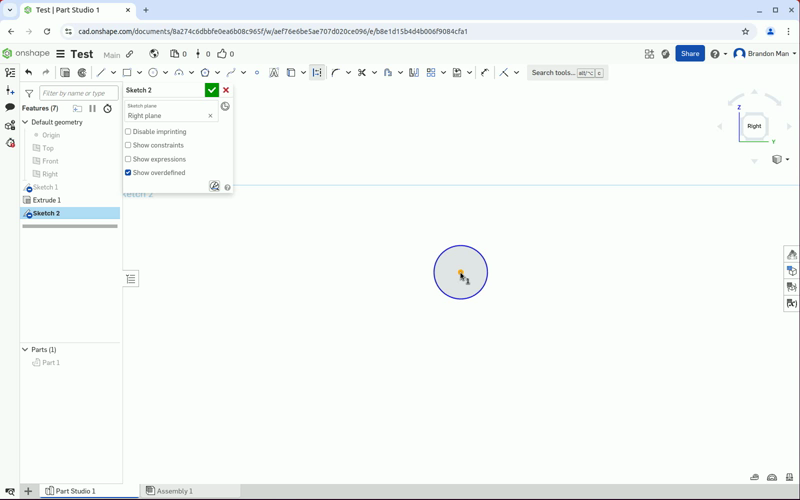
scroll(-6)
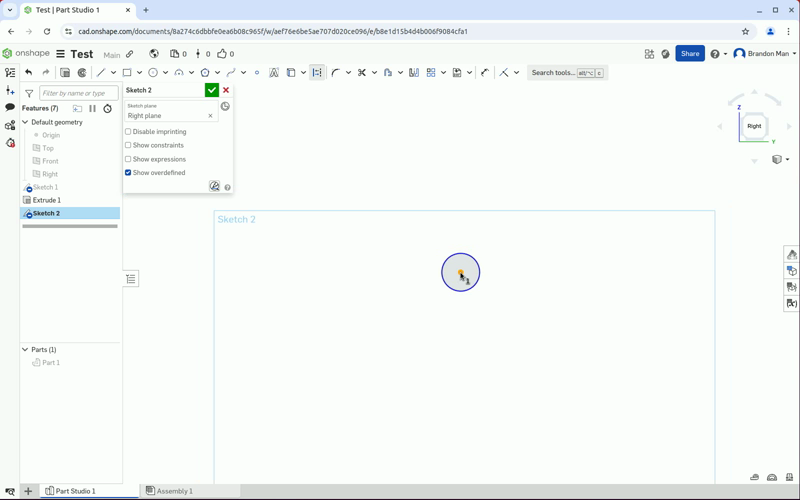
scroll(-6)
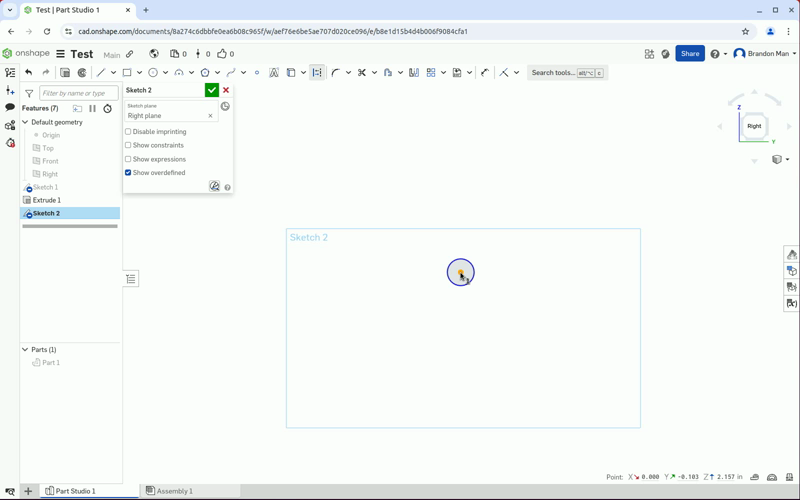
scroll(-6)
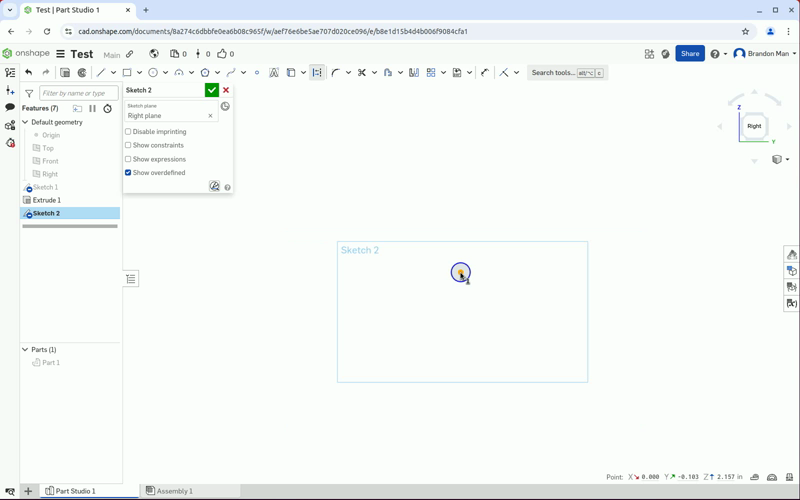
scroll(-6)
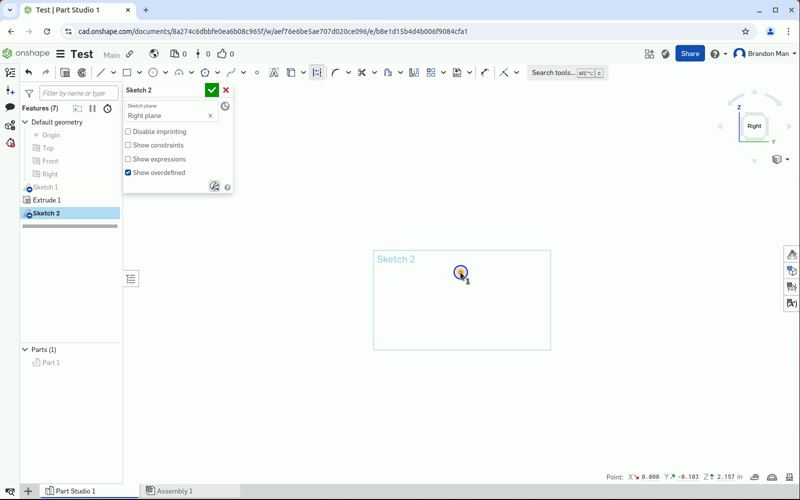
scroll(-6)
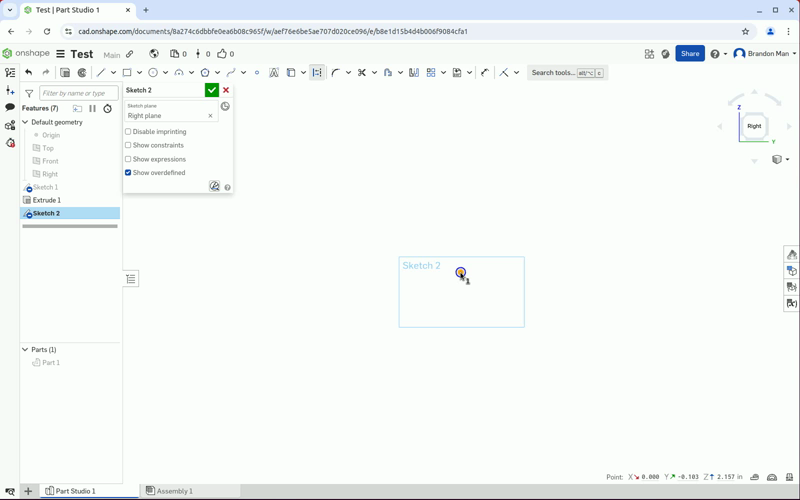
scroll(-6)
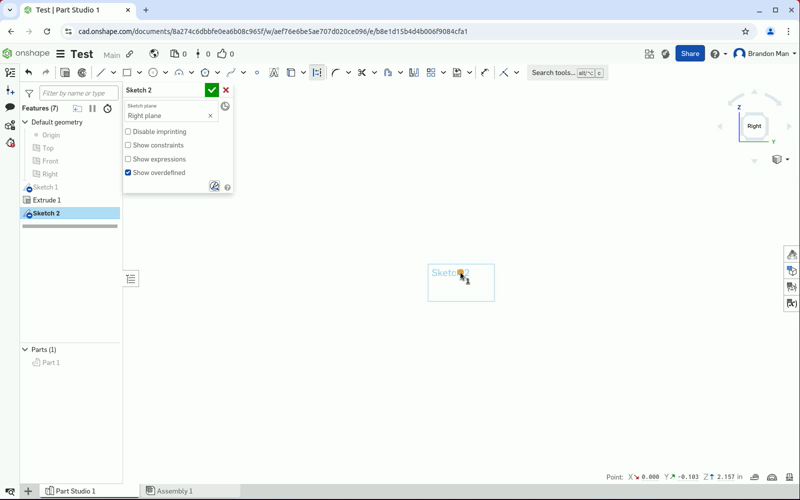
mouse_move(73, 352)
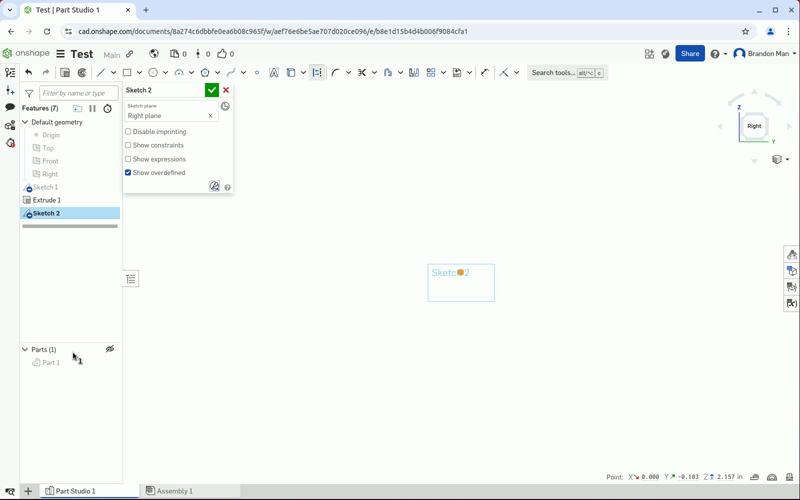
key(shift+y)
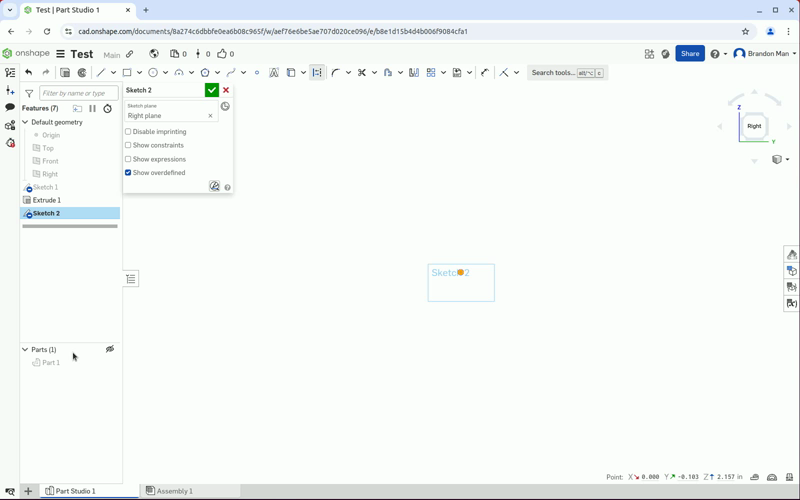
key(shift+e)
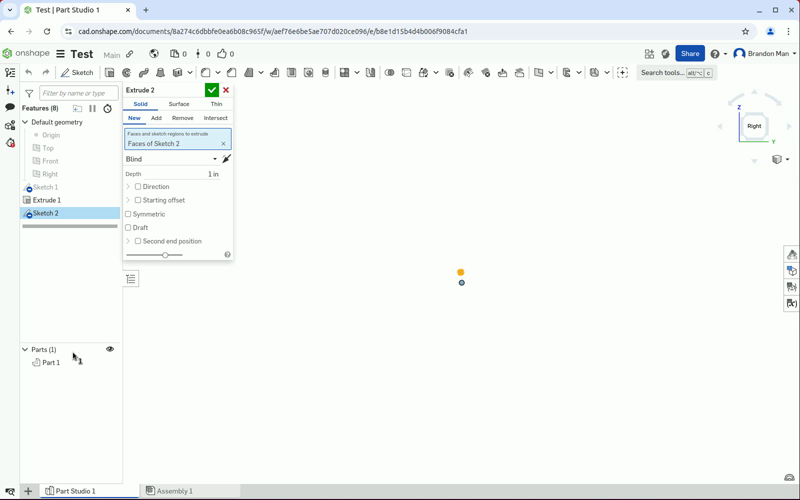
mouse_move(143, 106)
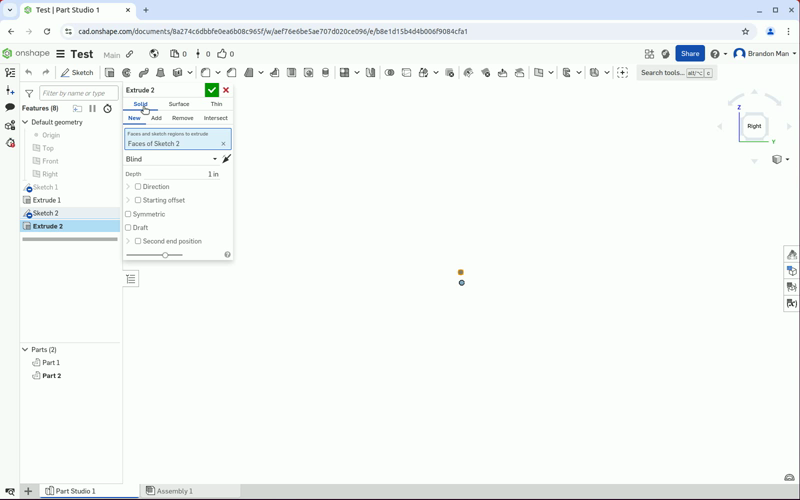
click(143, 106)
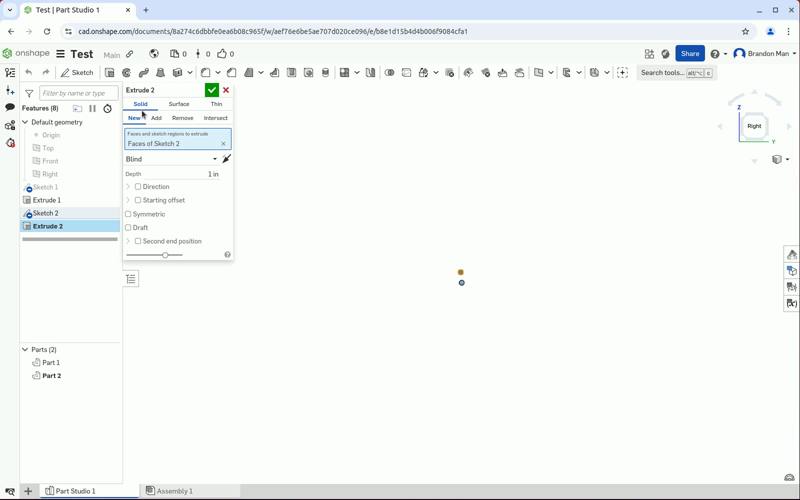
mouse_move(137, 120)
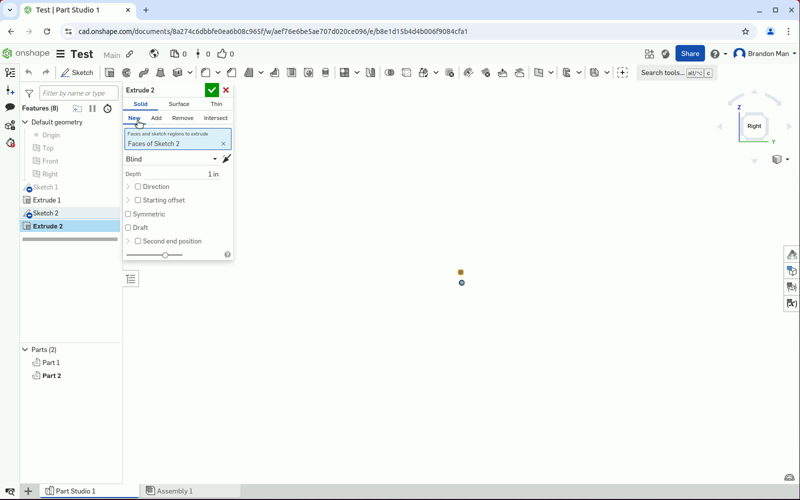
click(137, 120)
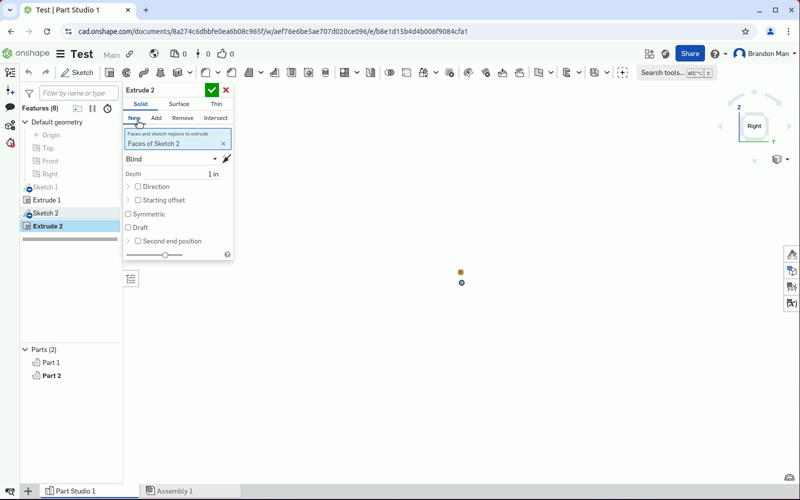
key(tab, 4)
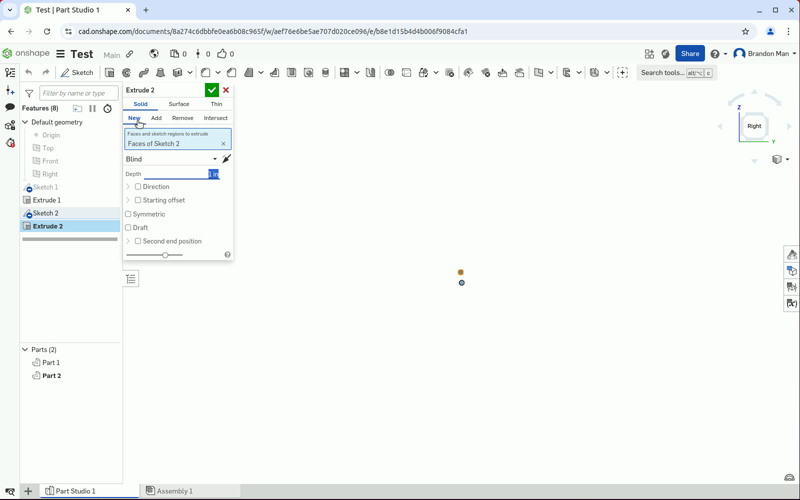
text(23.108)
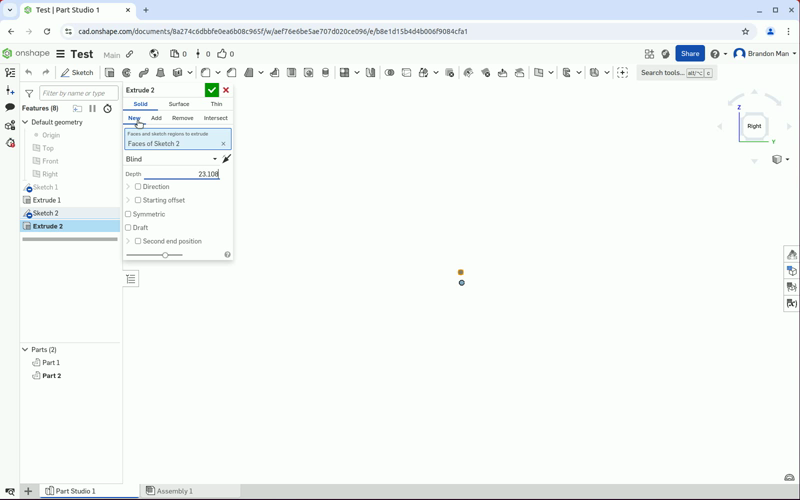
key(enter)
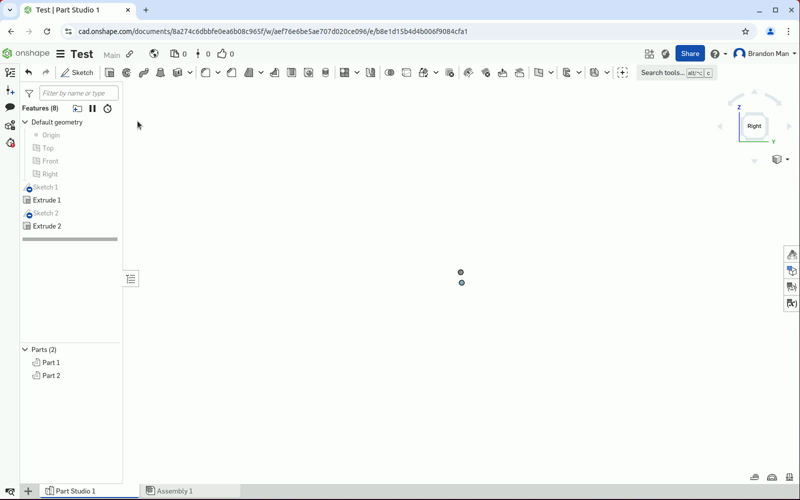
key(shift+h)
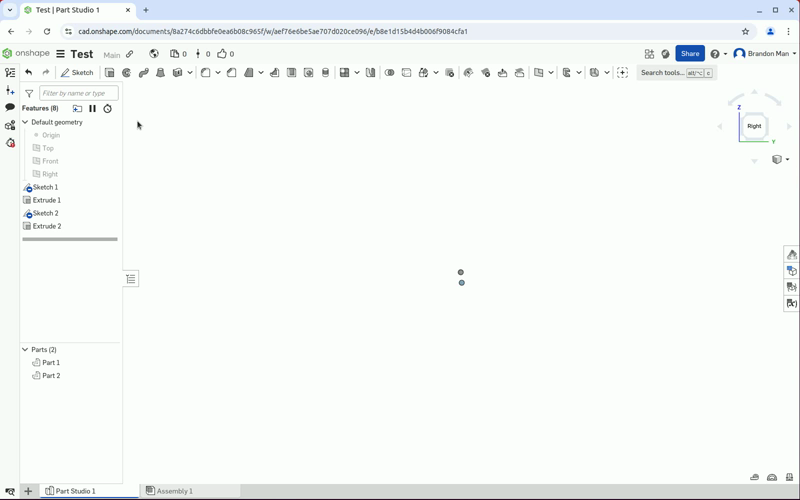
key(shift+h)
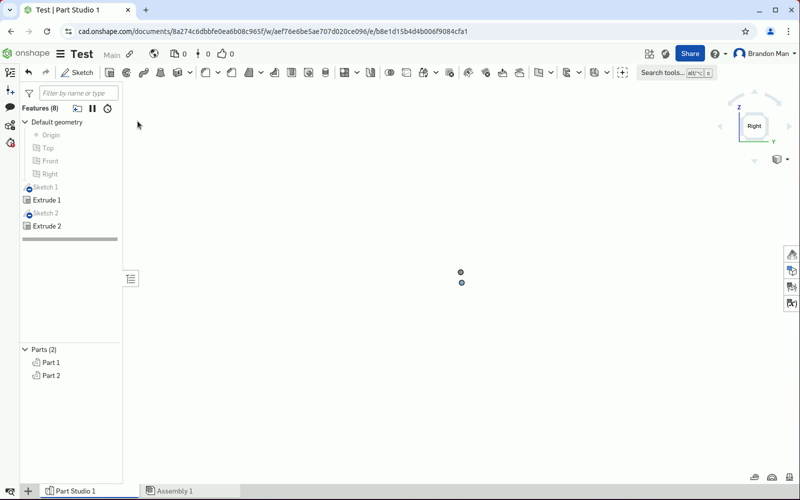
mouse_move(73, 189)
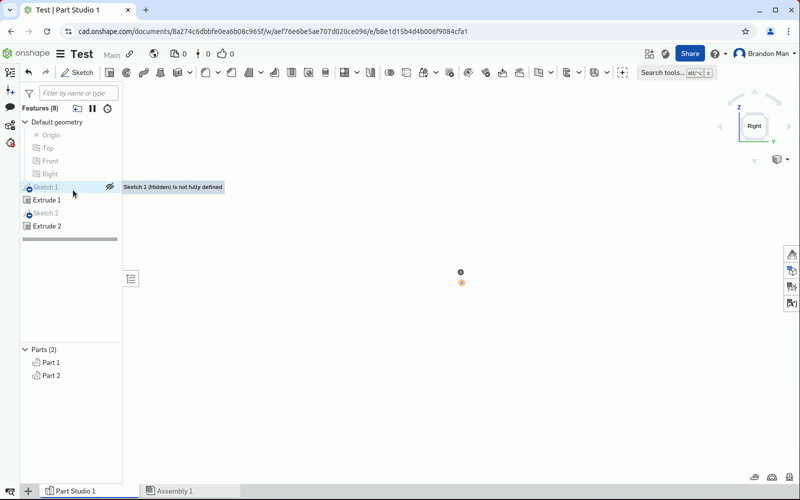
click(73, 189)
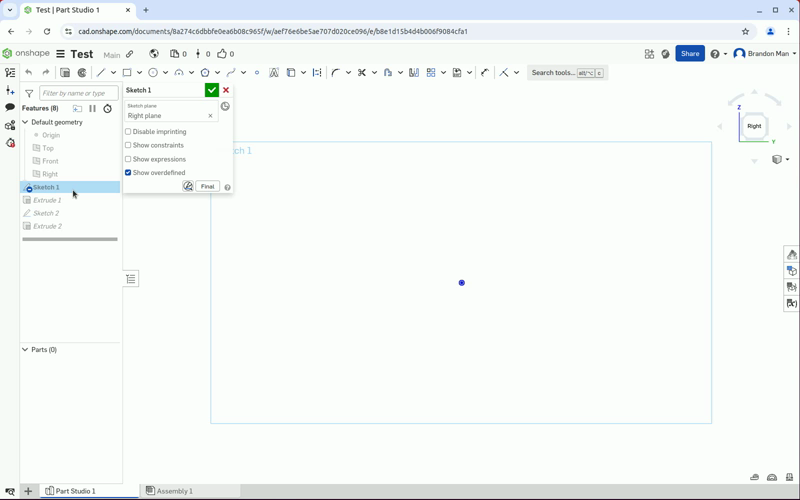
mouse_move(229, 92)
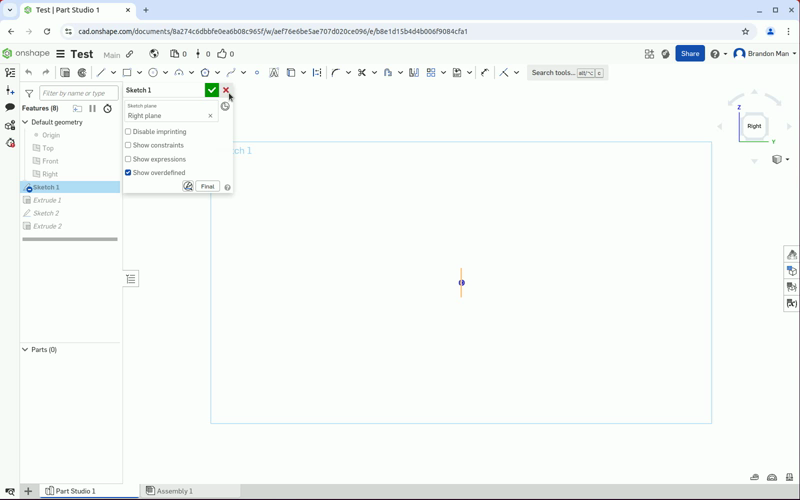
click(229, 92)
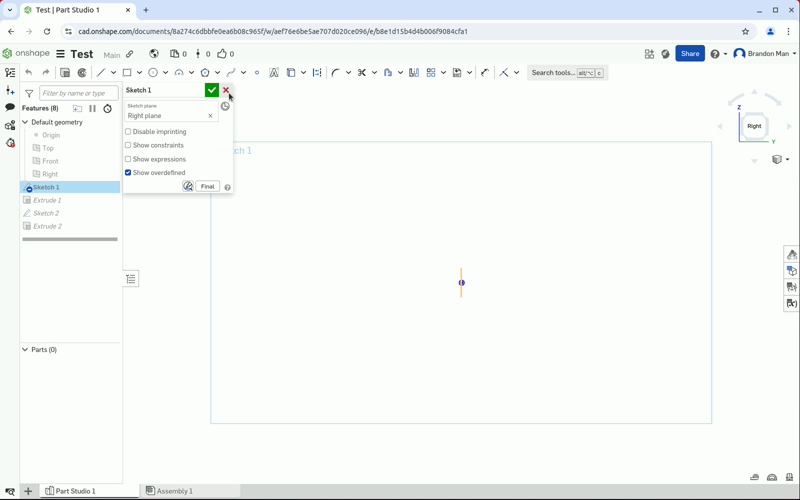
key(shift+s)
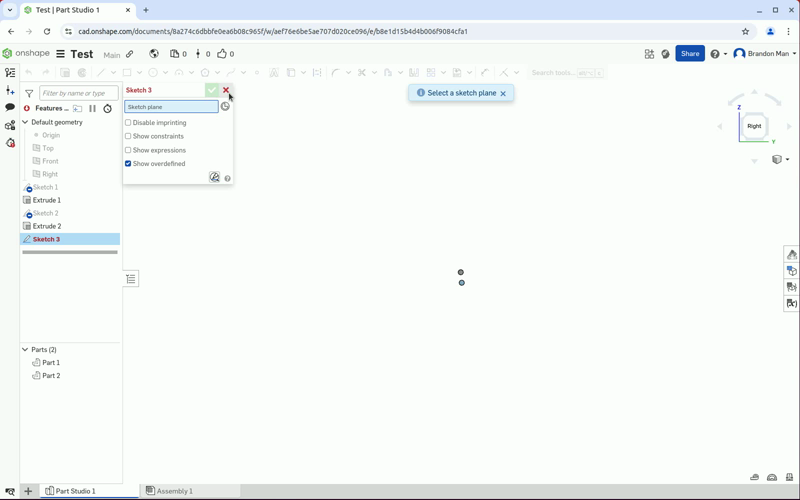
mouse_move(73, 176)
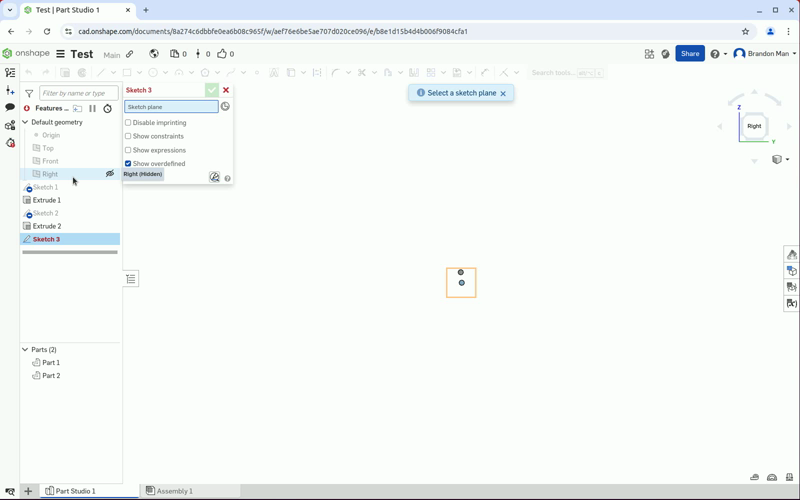
click(73, 176)
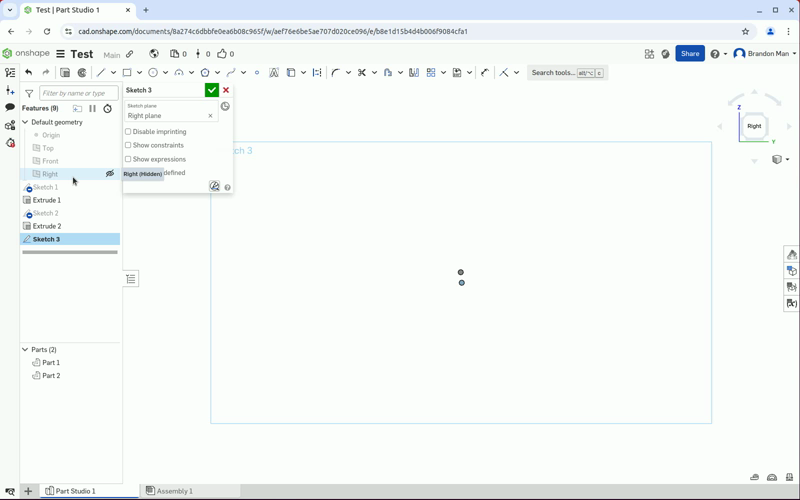
mouse_move(73, 352)
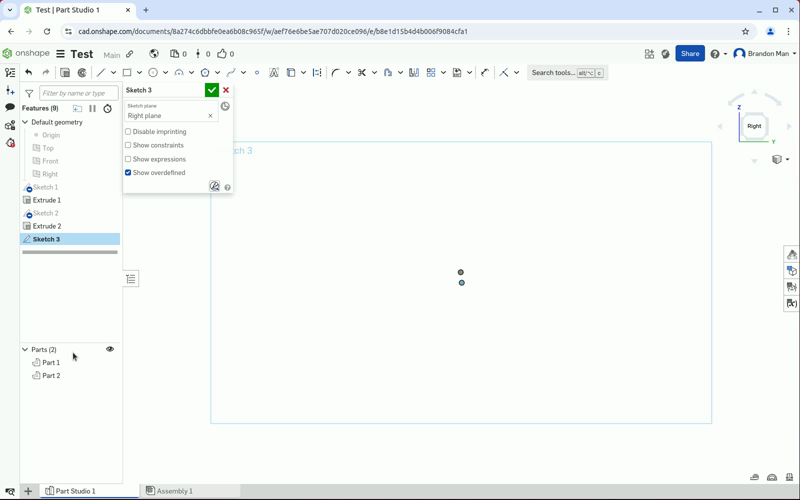
key(y)
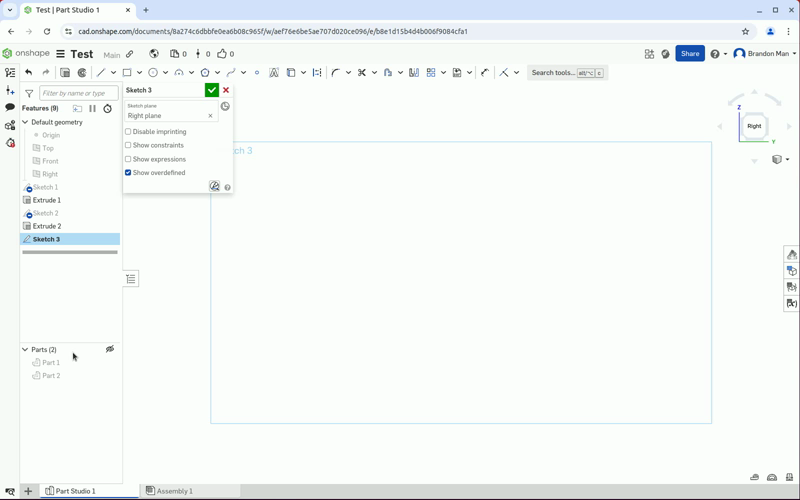
key(c)
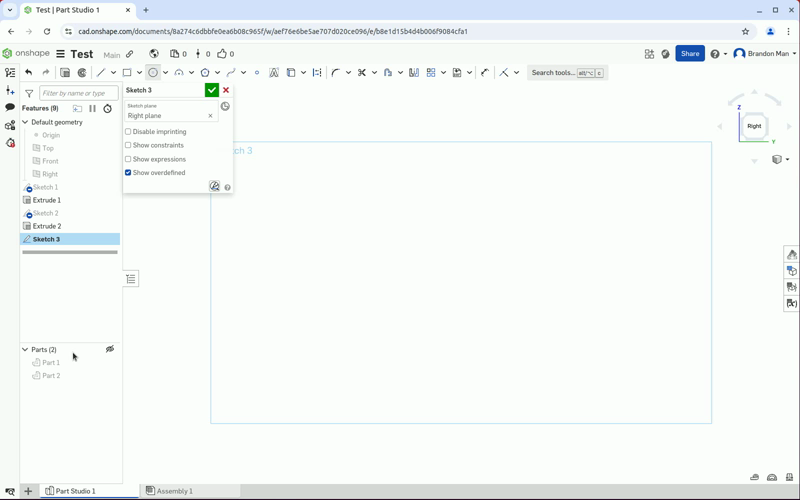
key_down(shift)
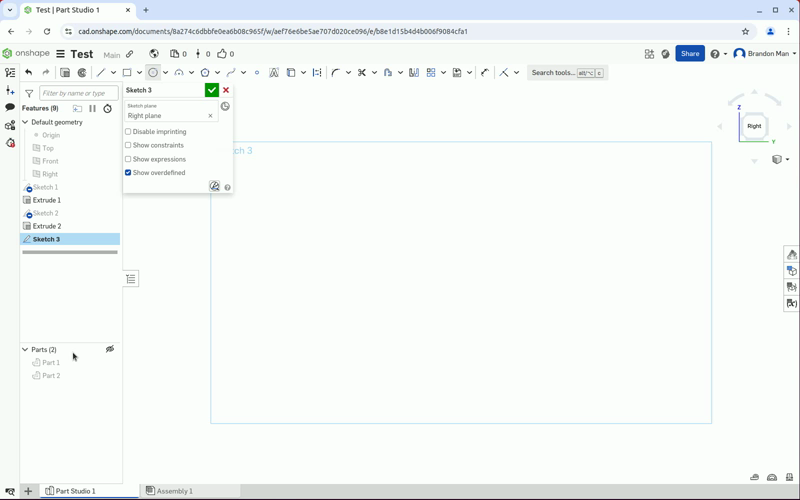
mouse_move(460, 291)
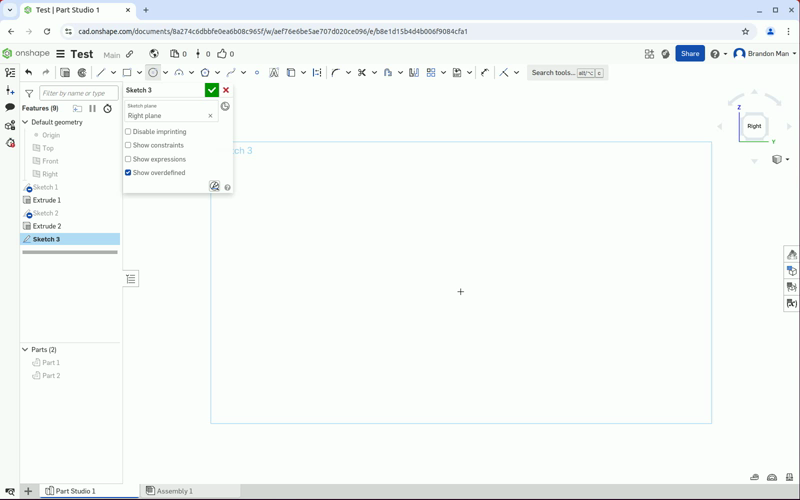
click(460, 291)
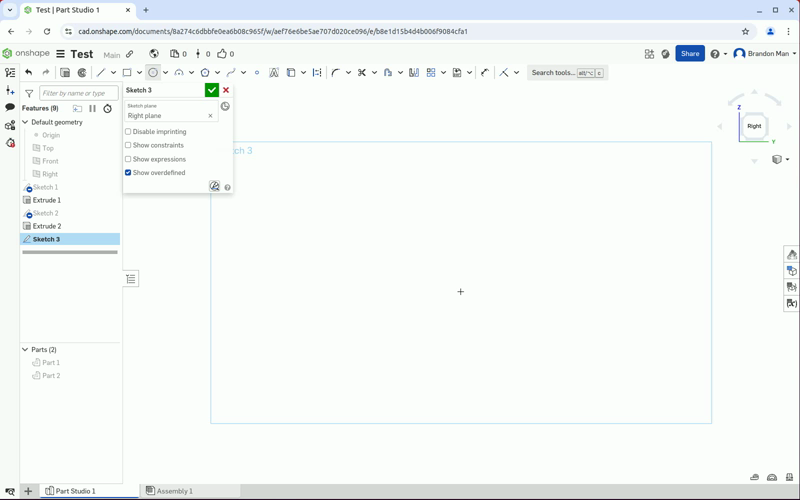
key_up(shift)
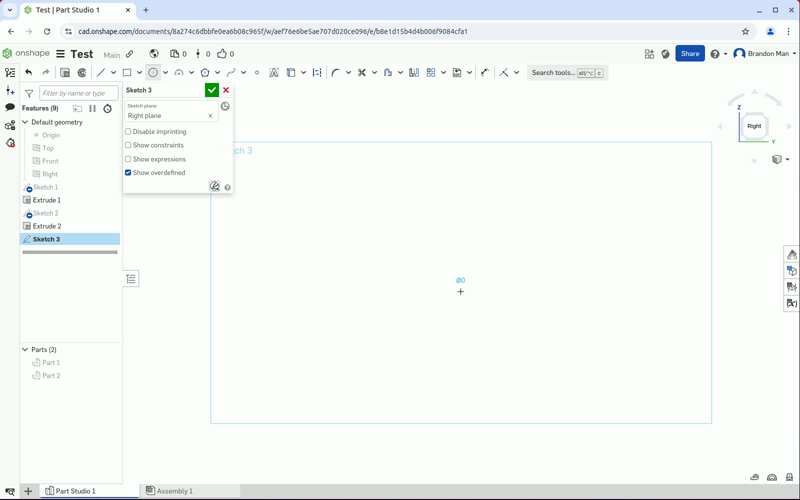
mouse_move(461, 291)
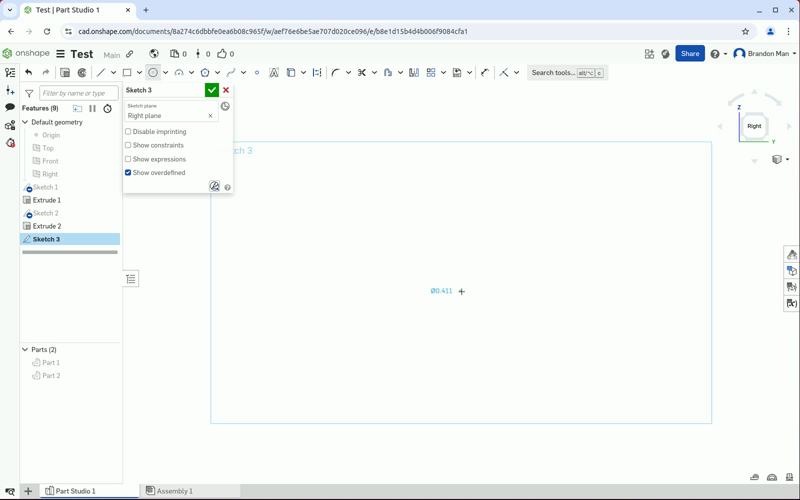
scroll(6)
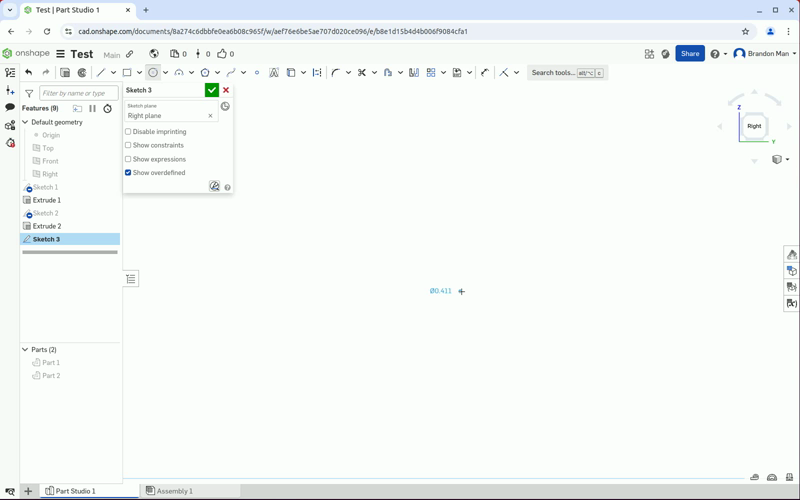
scroll(6)
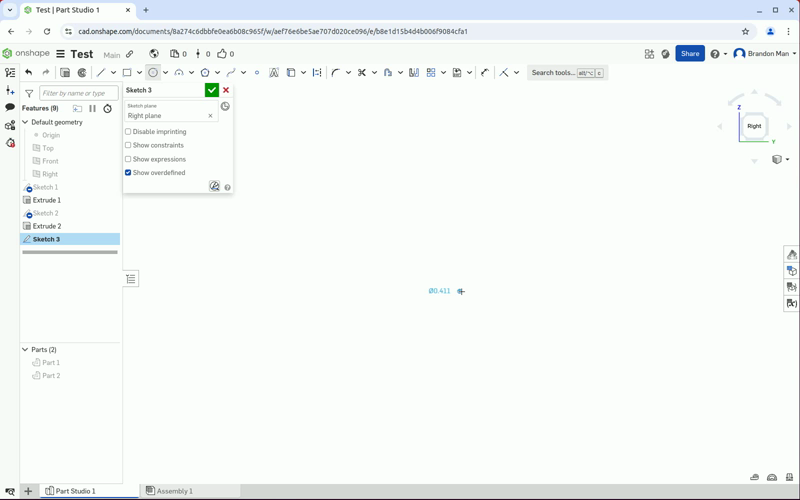
scroll(6)
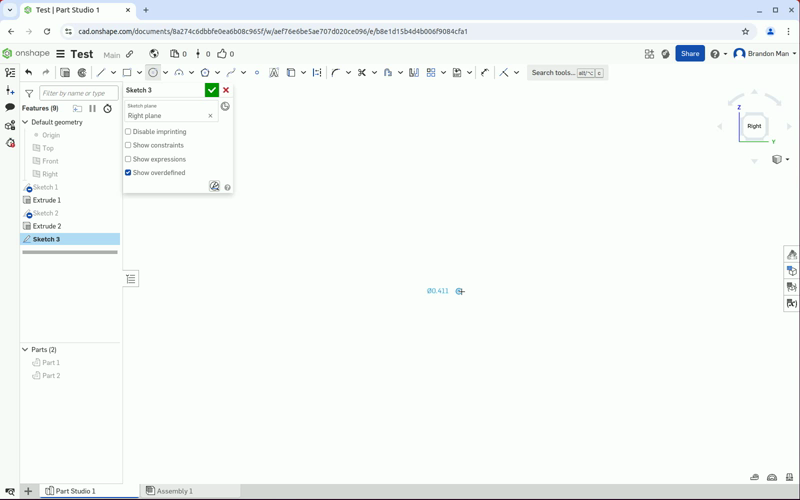
scroll(6)
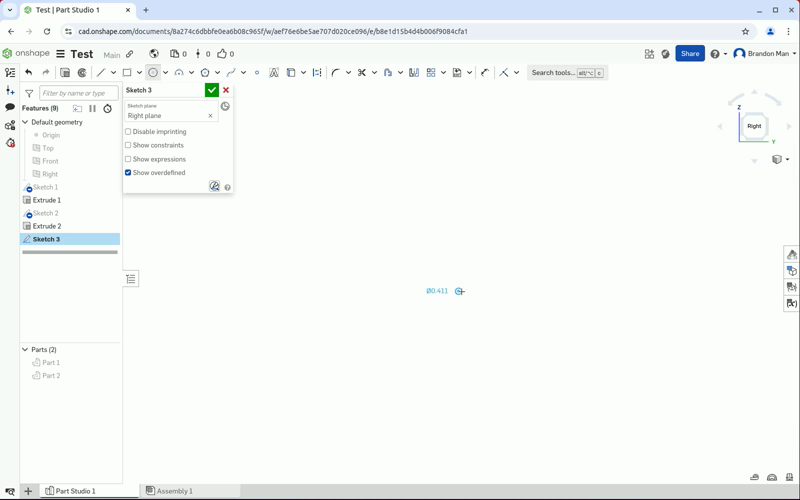
scroll(6)
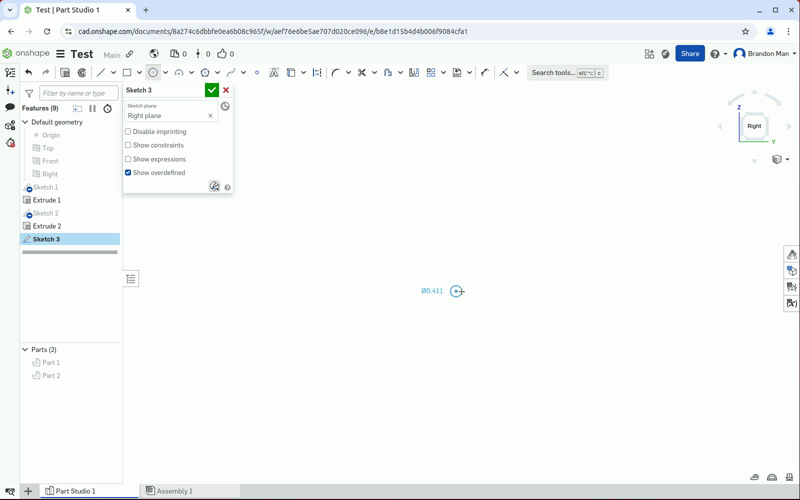
scroll(6)
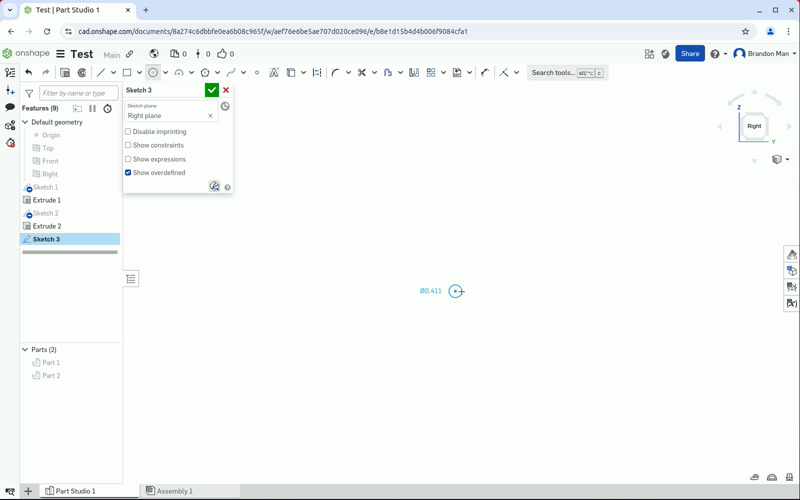
scroll(6)
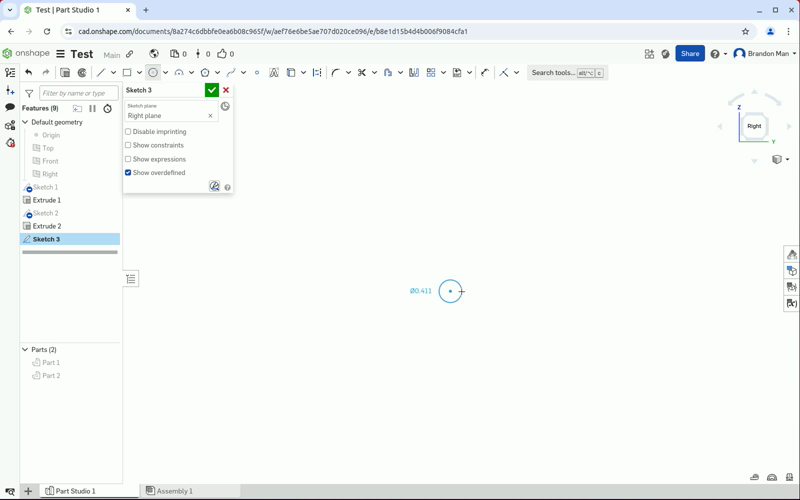
click(461, 291)
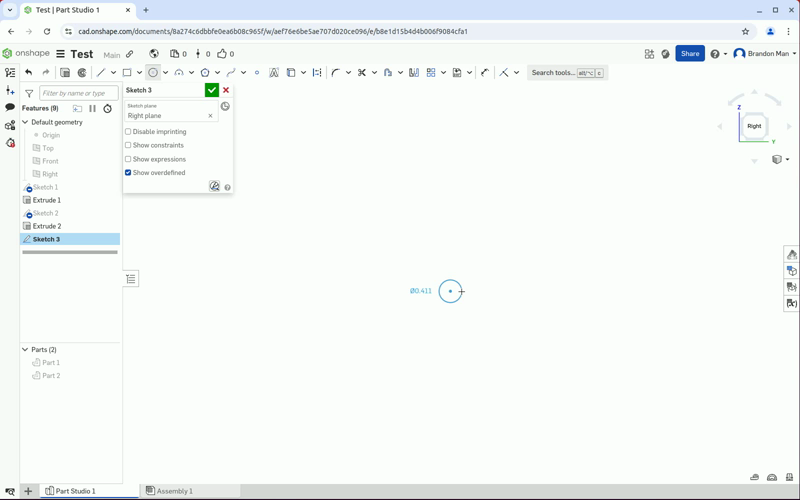
scroll(-6)
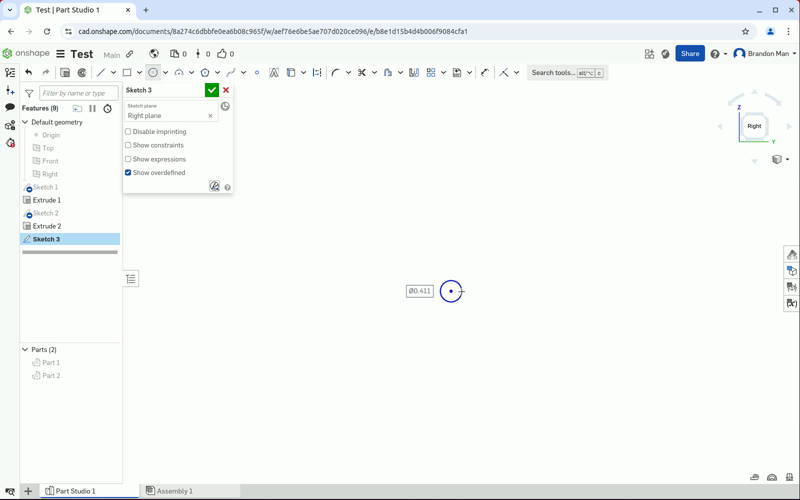
scroll(-6)
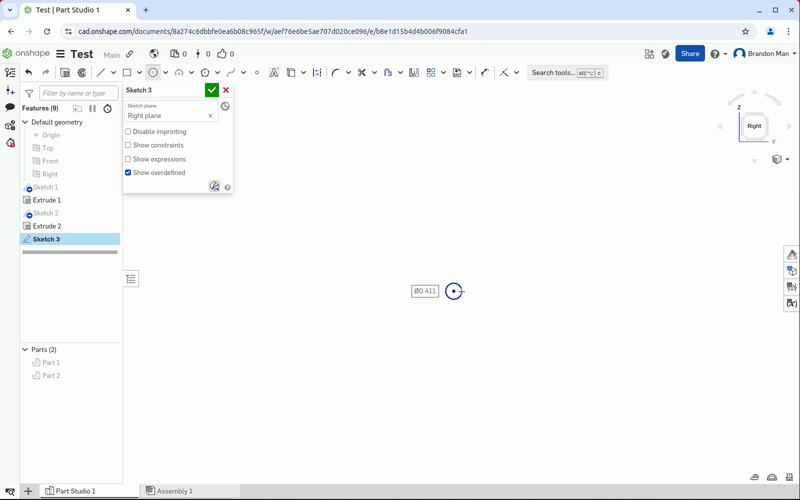
scroll(-6)
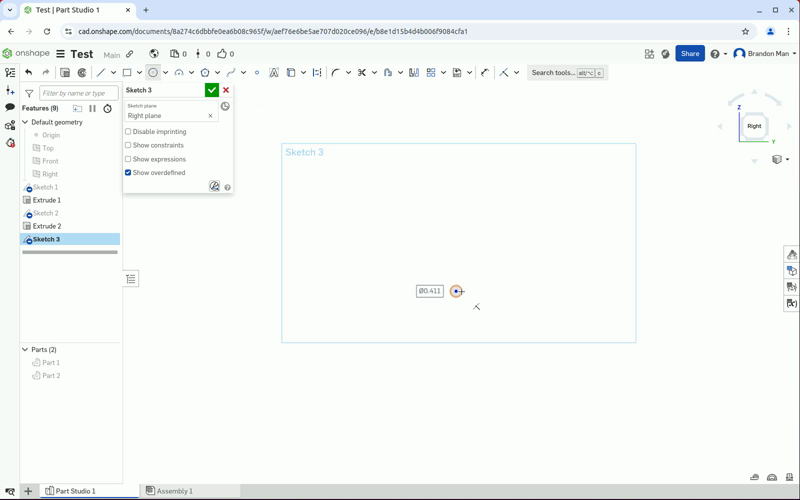
scroll(-6)
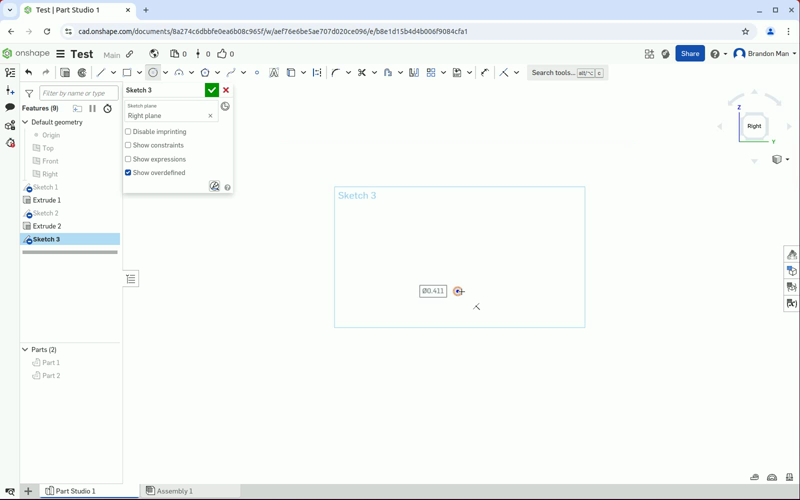
scroll(-6)
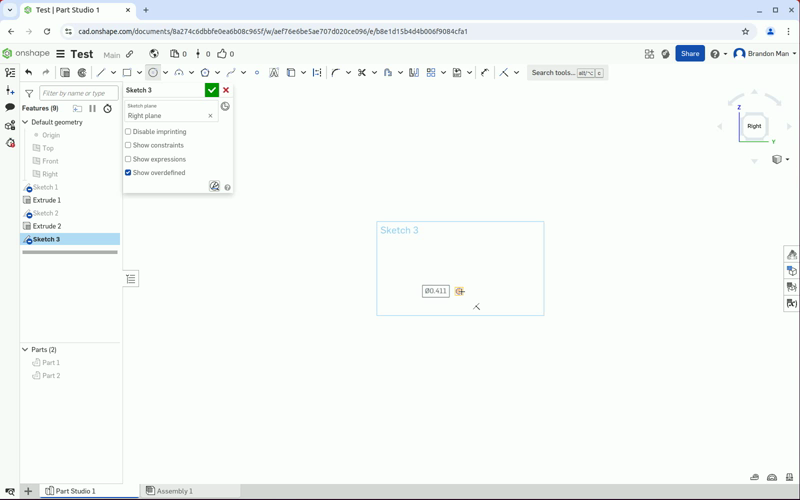
scroll(-6)
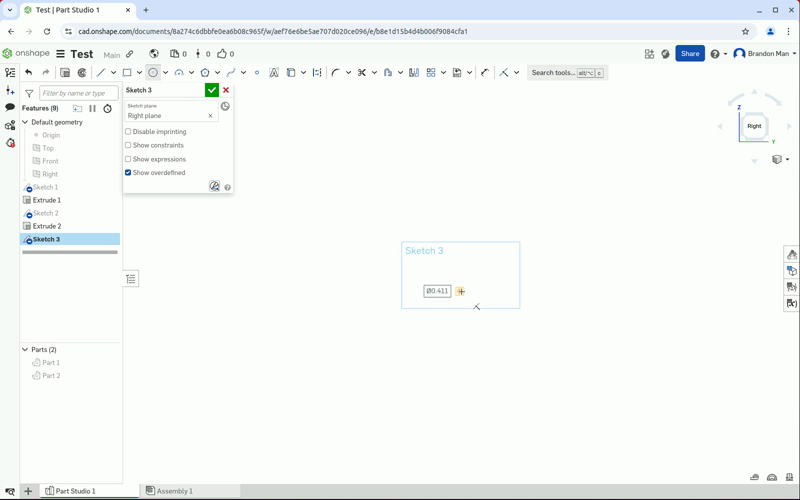
scroll(-6)
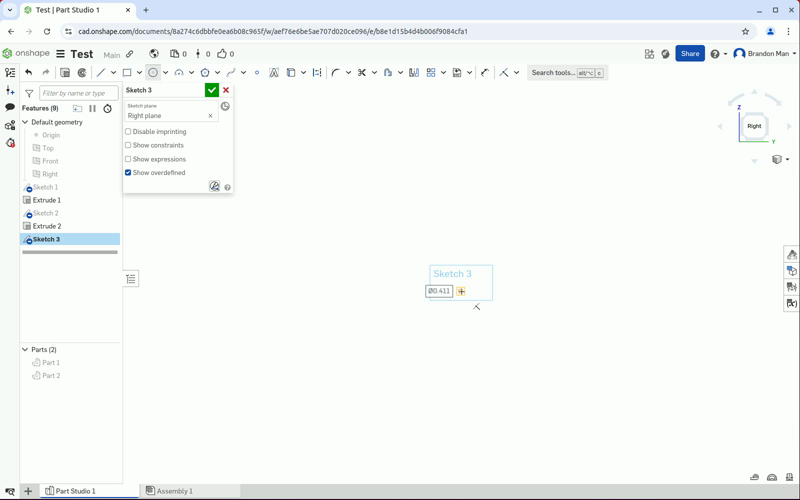
key(esc)
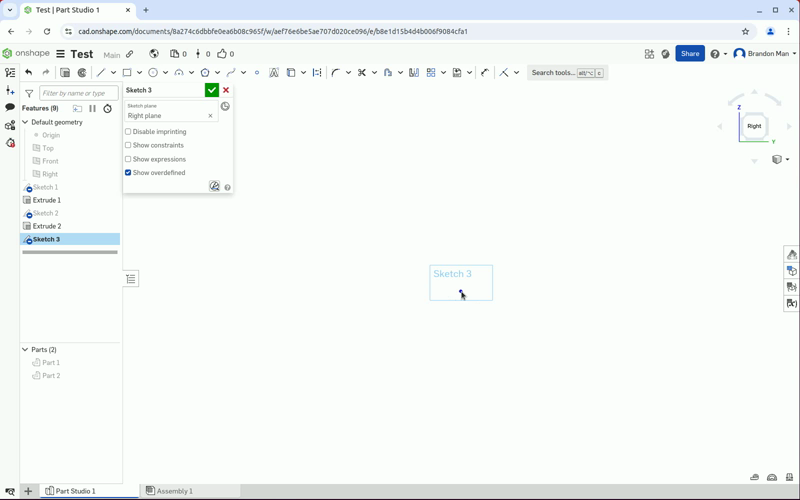
mouse_move(460, 290)
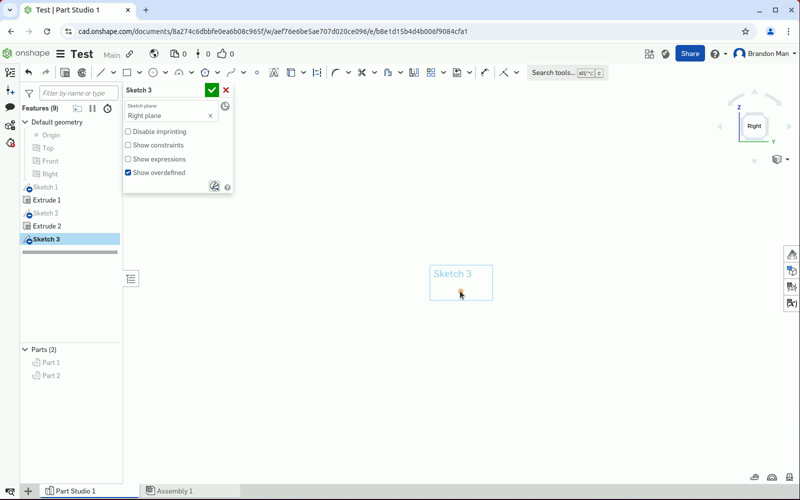
scroll(6)
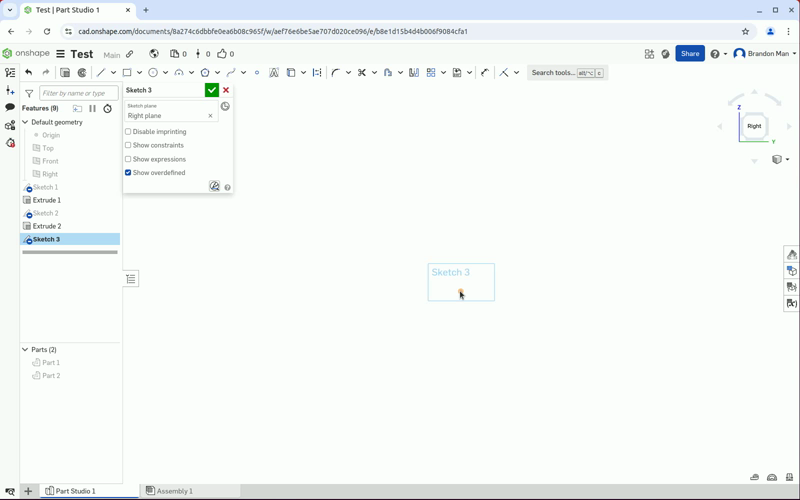
scroll(6)
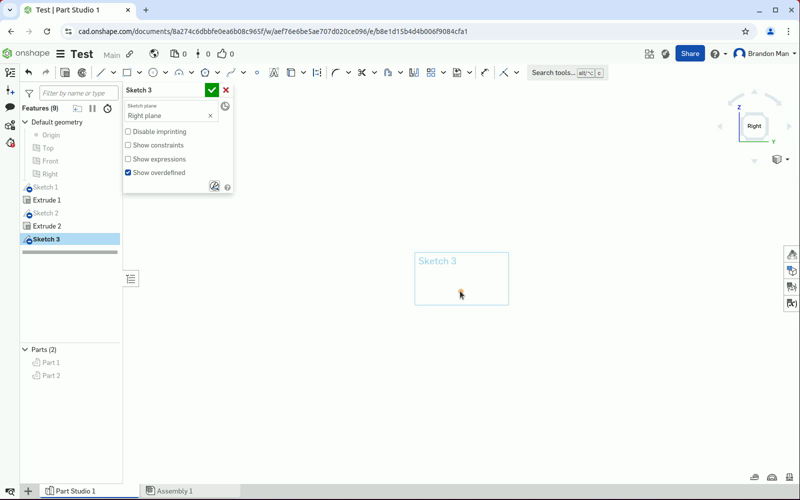
scroll(6)
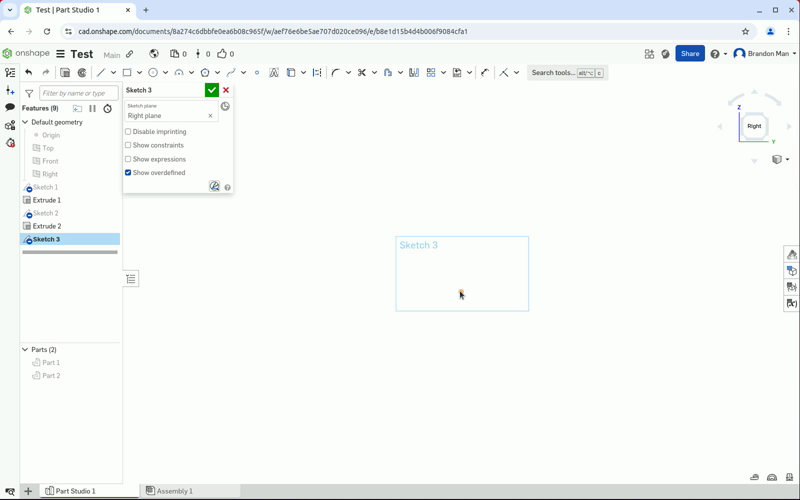
scroll(6)
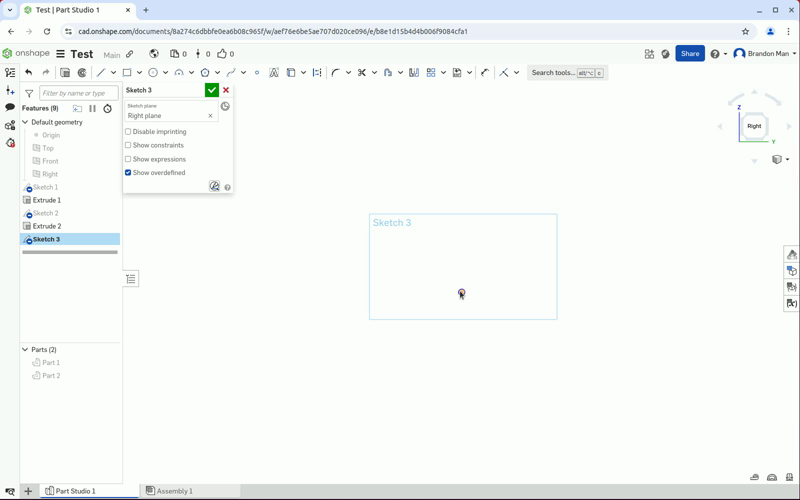
scroll(6)
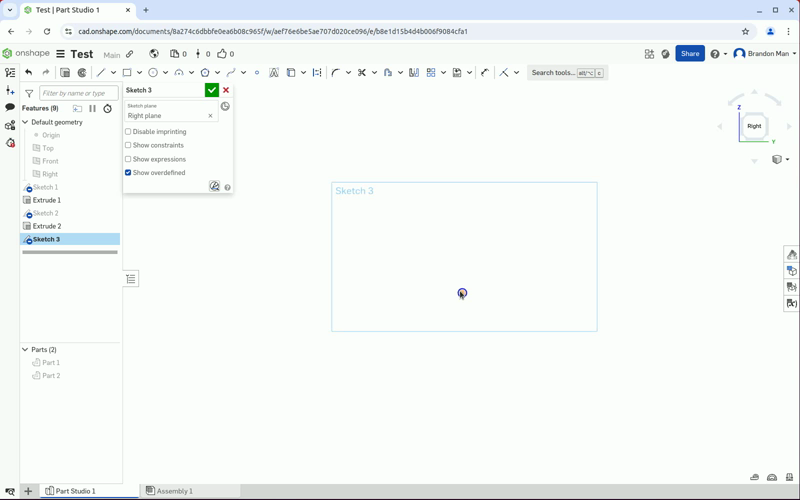
scroll(6)
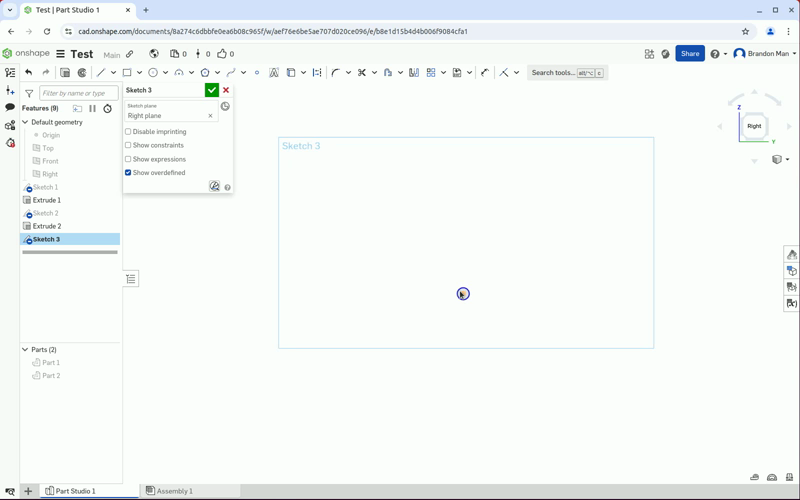
scroll(6)
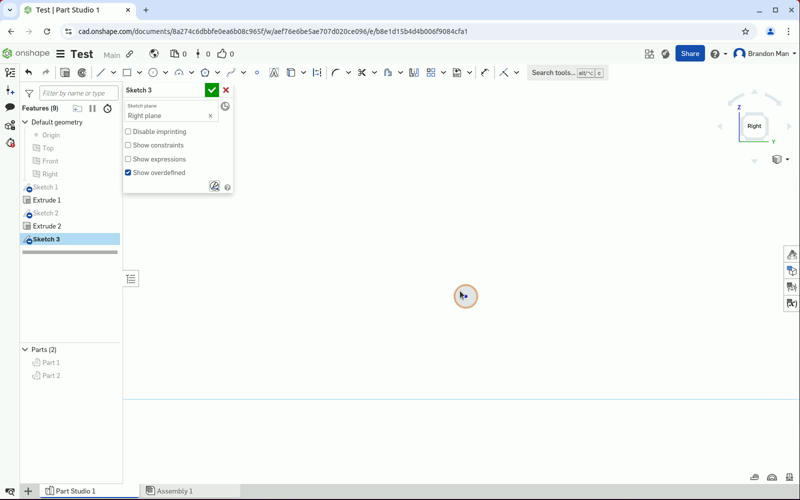
click(460, 290)
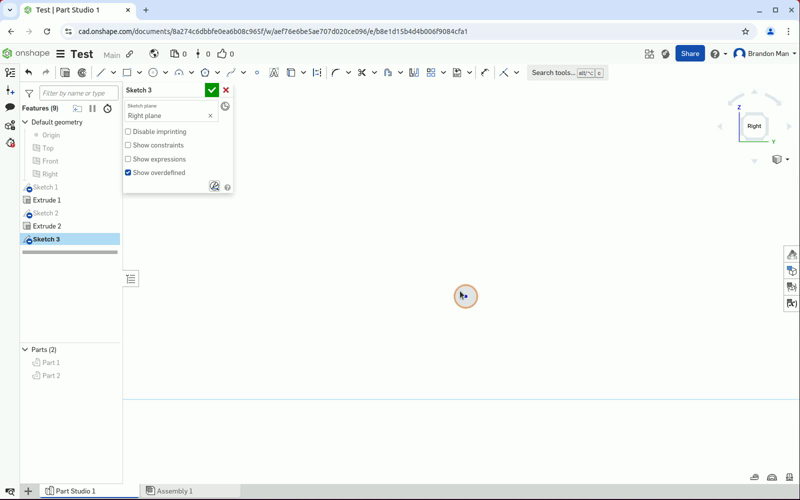
scroll(-6)
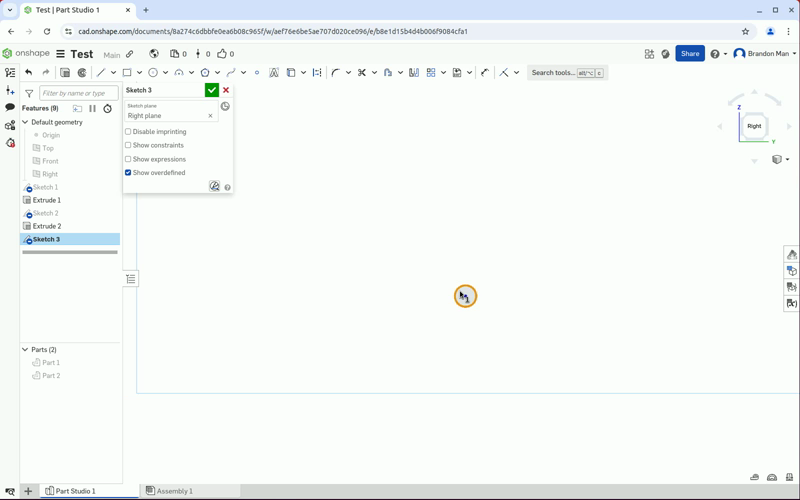
scroll(-6)
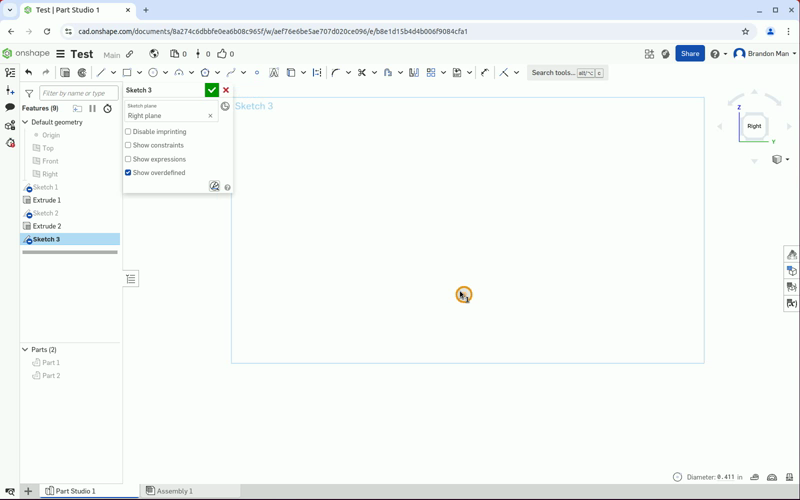
scroll(-6)
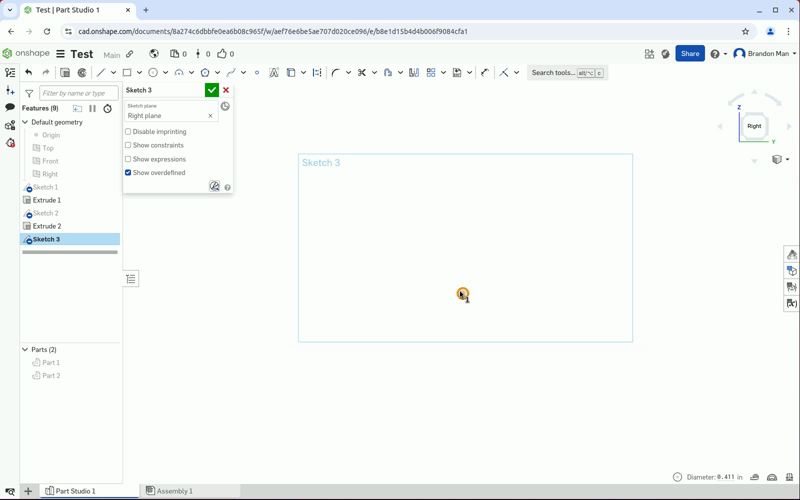
scroll(-6)
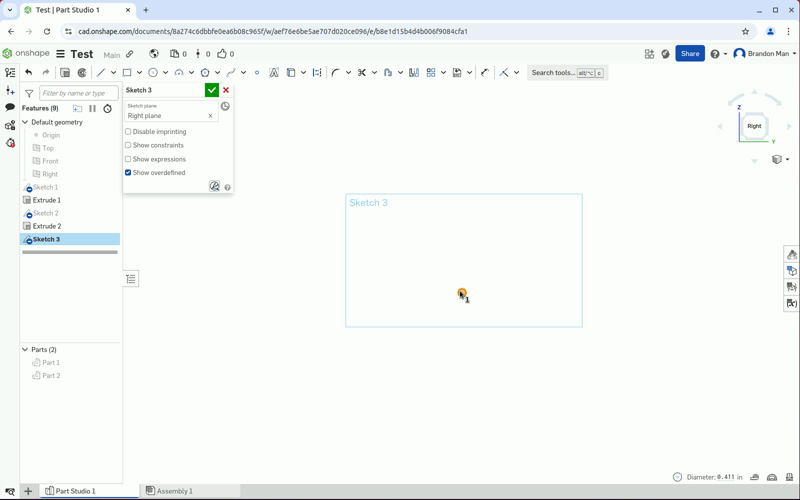
scroll(-6)
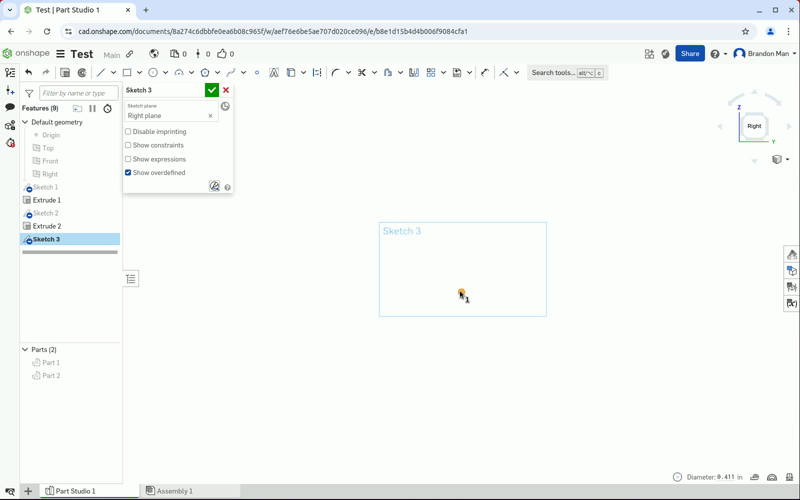
scroll(-6)
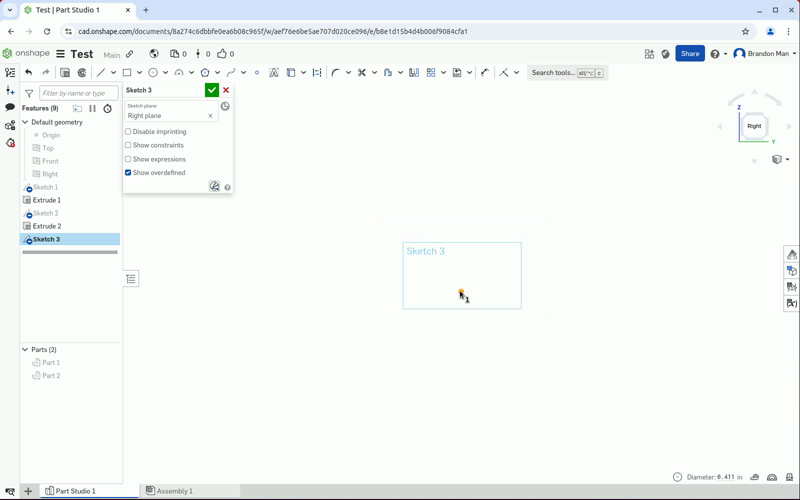
scroll(-6)
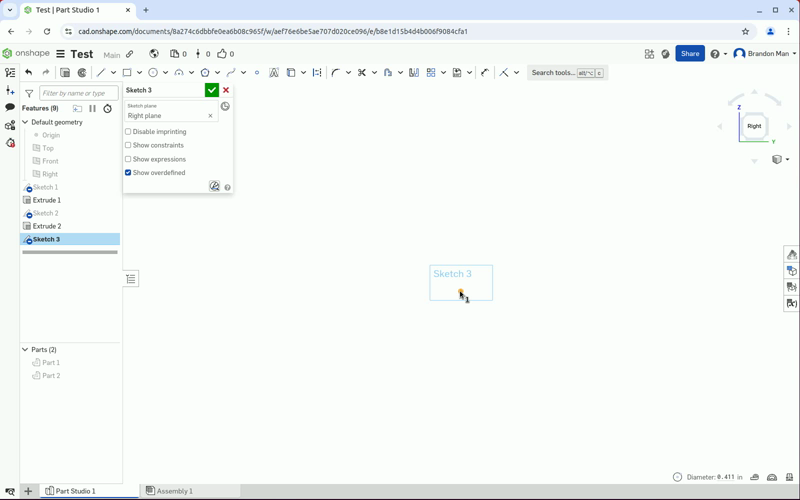
mouse_move(73, 352)
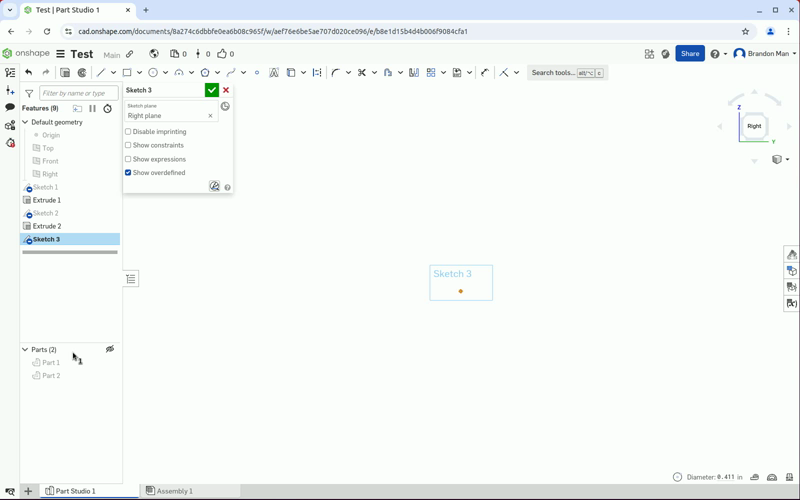
key(shift+y)
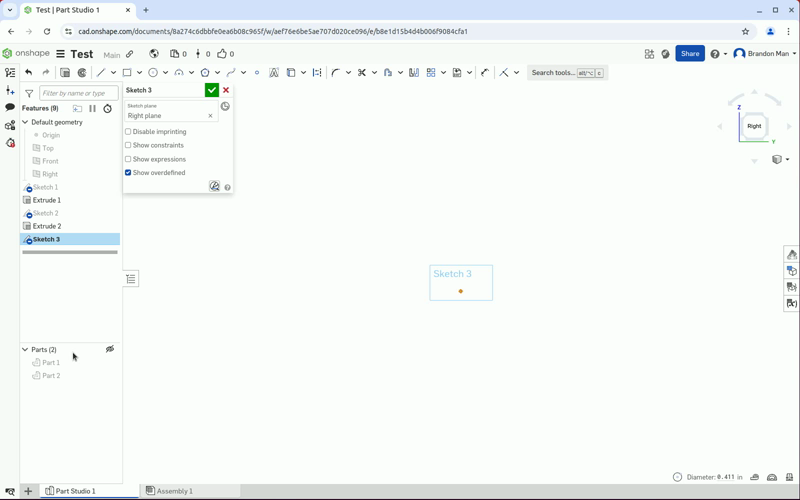
key(shift+e)
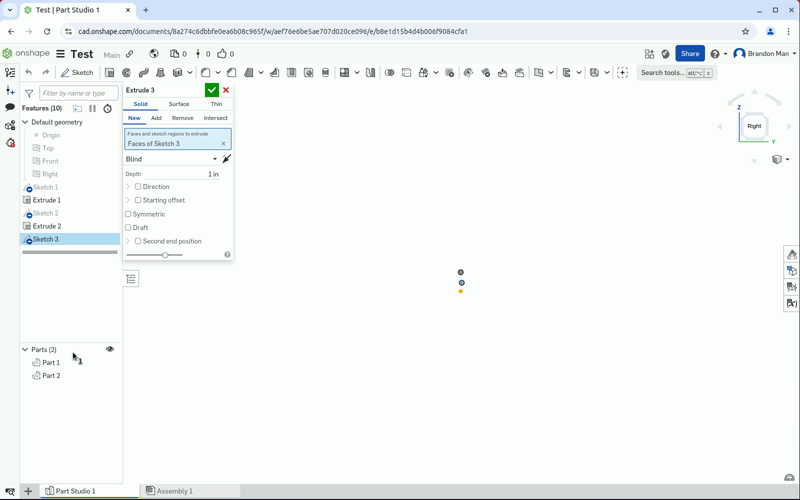
mouse_move(143, 106)
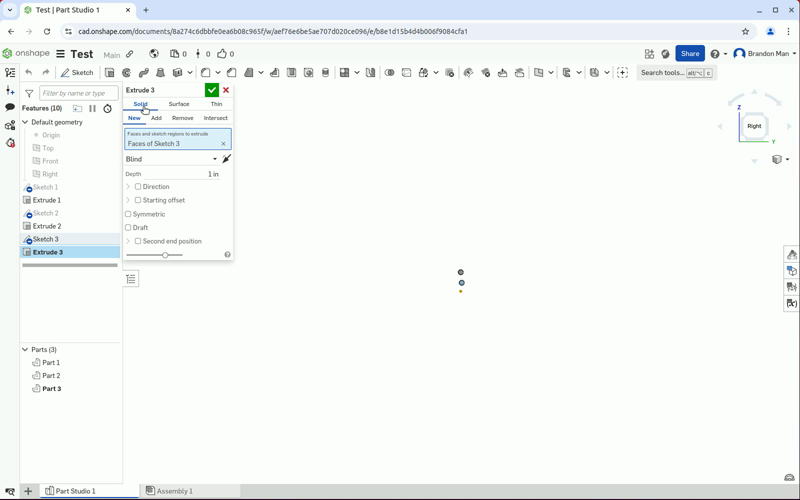
click(143, 106)
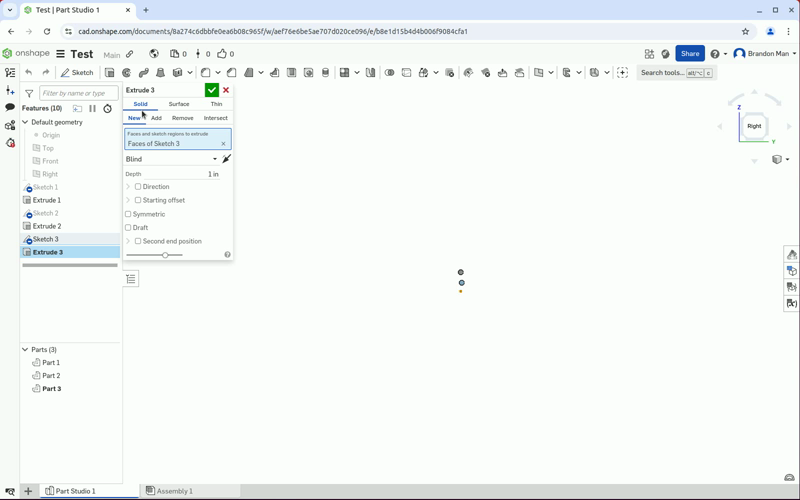
mouse_move(137, 120)
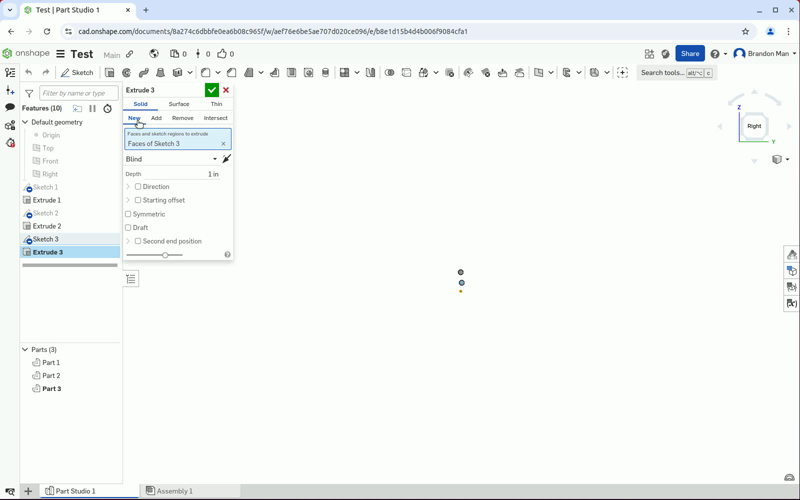
click(137, 120)
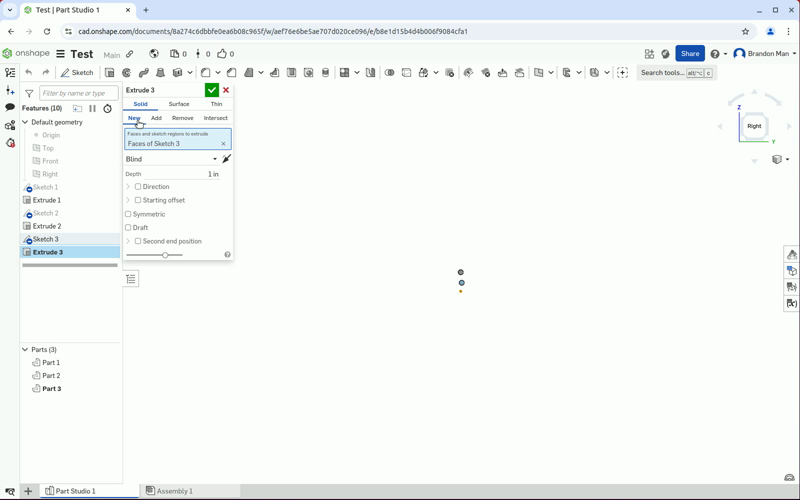
key(tab, 4)
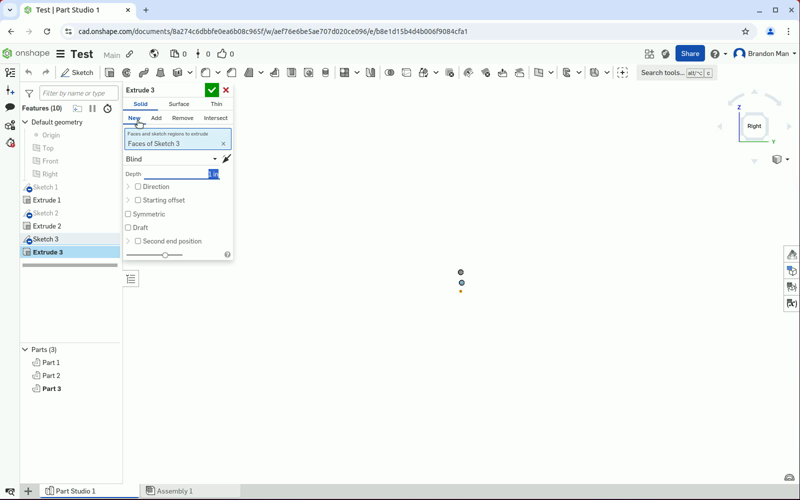
text(7.703)
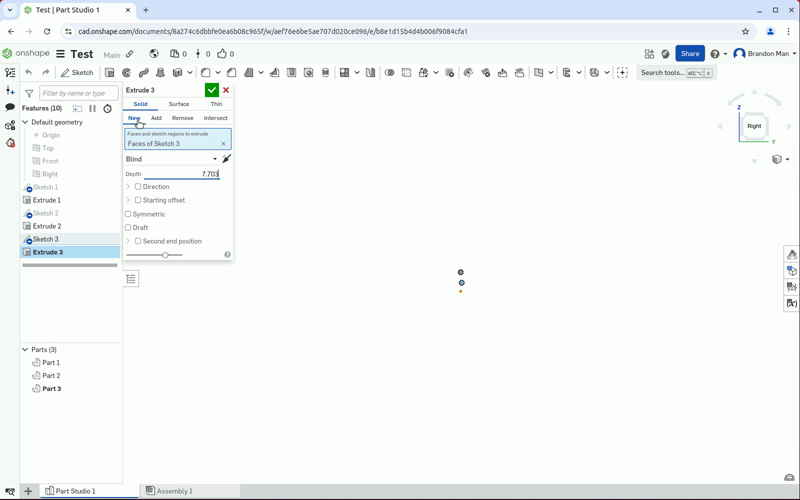
key(enter)
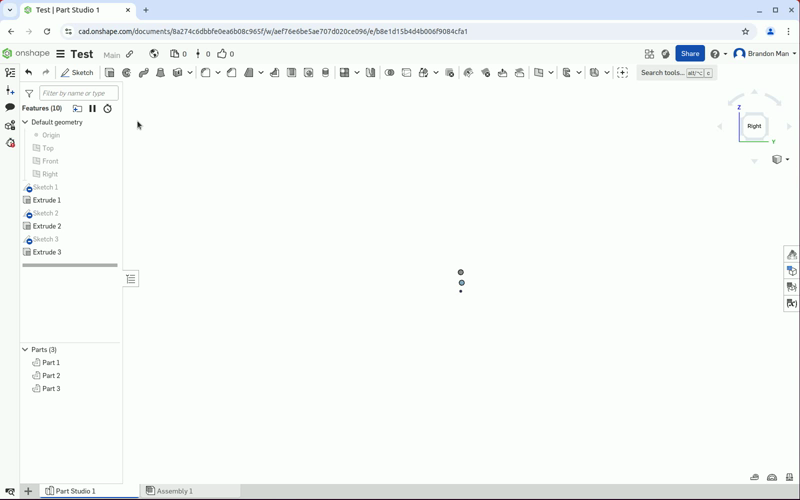
key(shift+h)
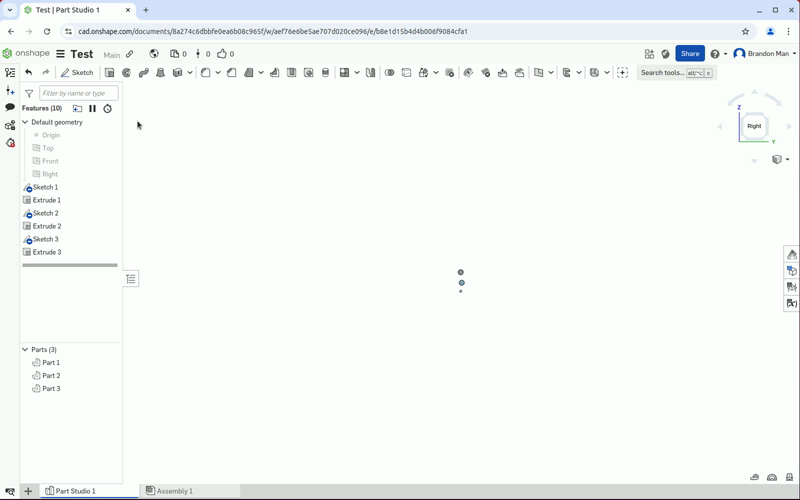
key(shift+h)
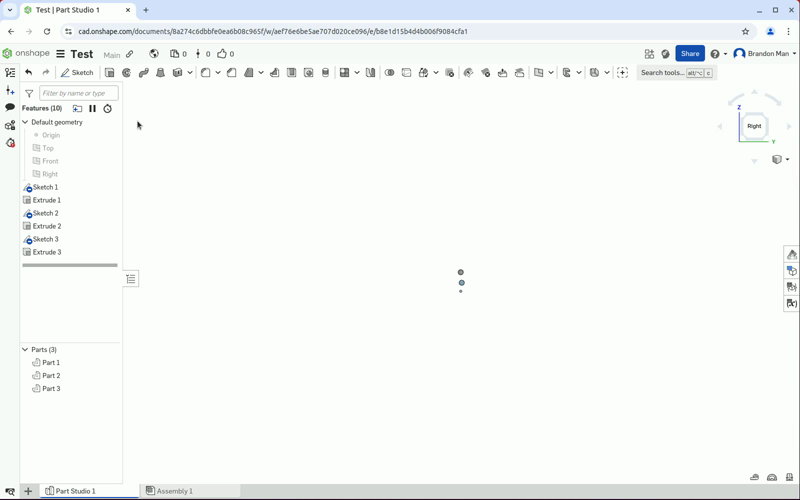
key(shift+7)
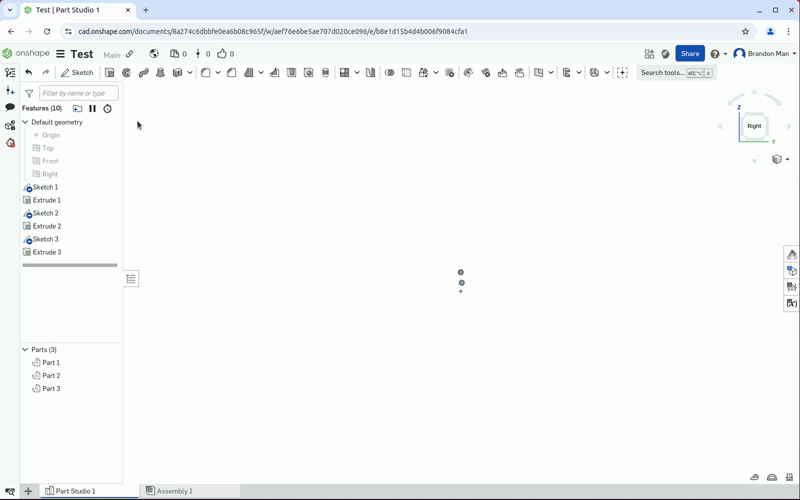
key(right, 2)
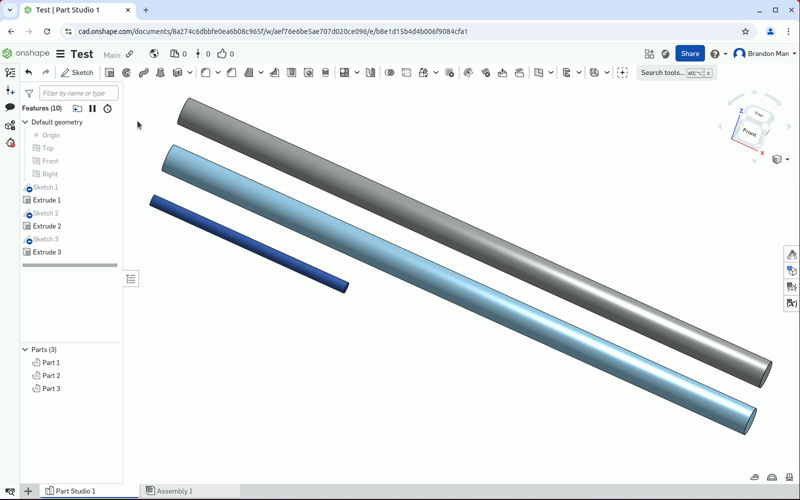
key(down, 2)
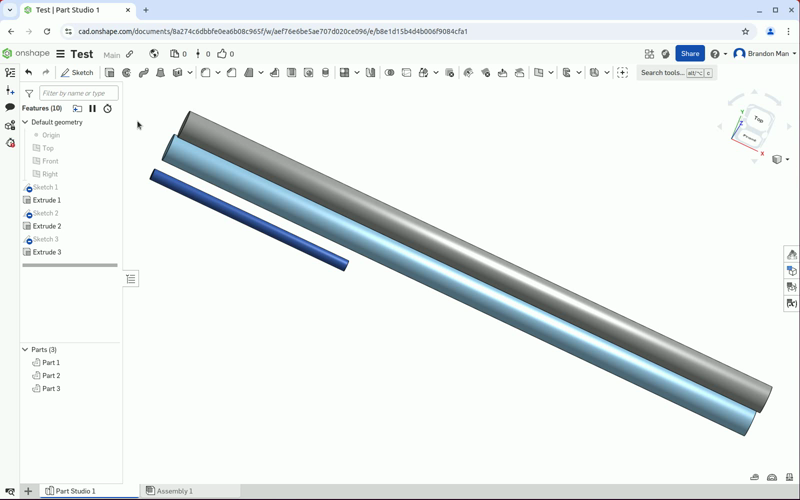
key(up, 2)
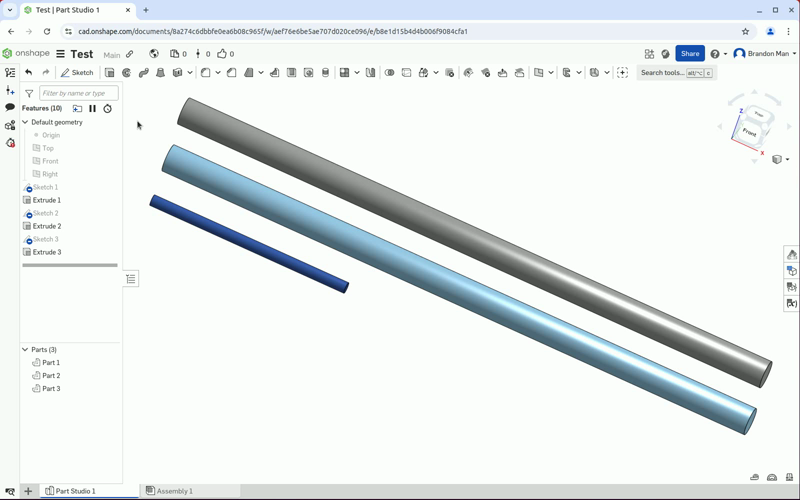
key(left, 2)
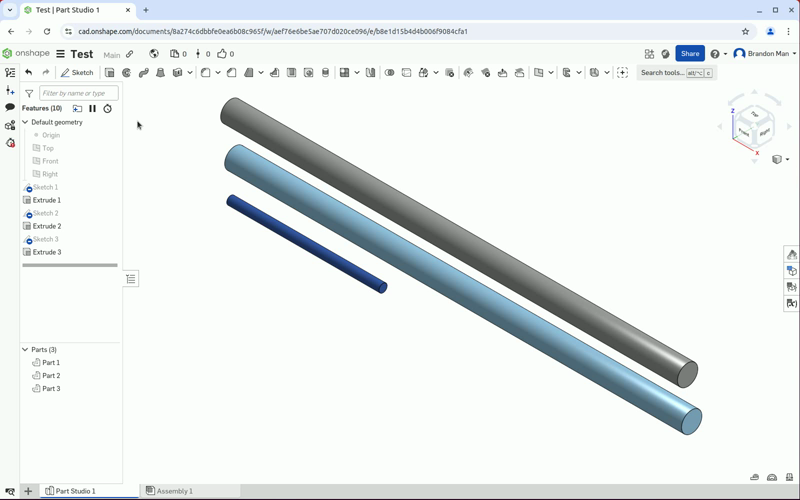
mouse_move(73, 189)
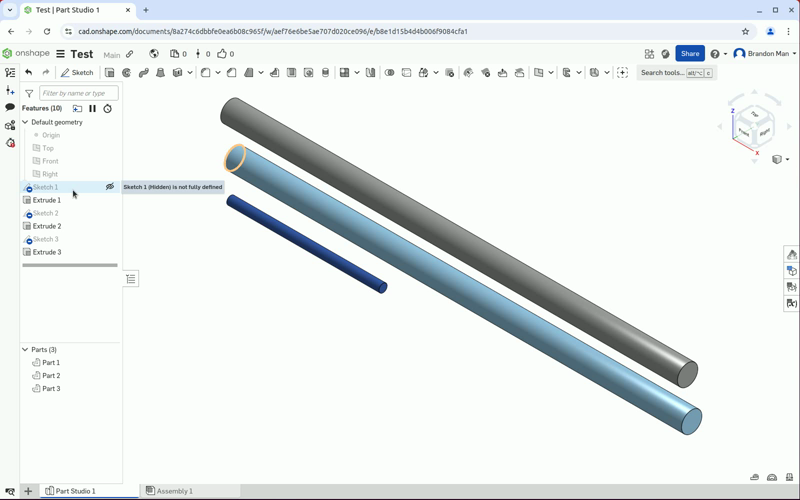
click(73, 189)